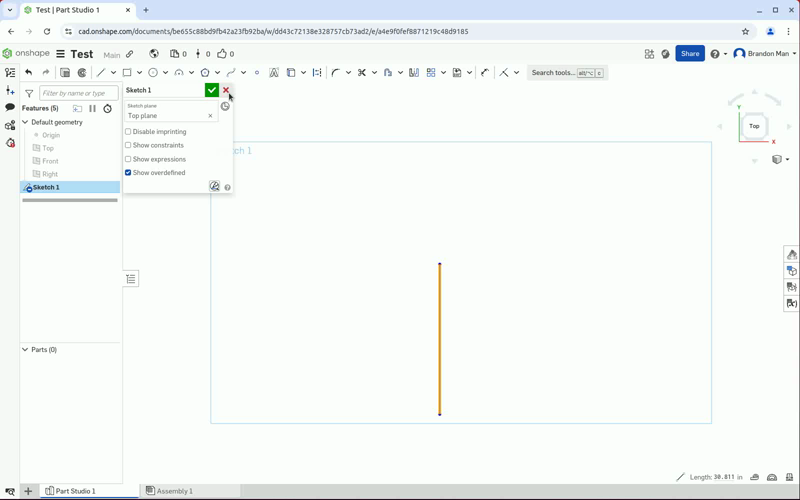
key(shift+h)
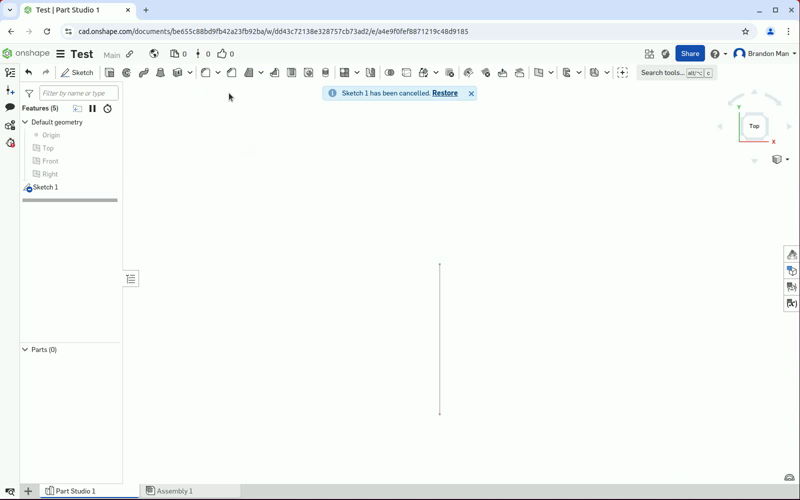
key(shift+s)
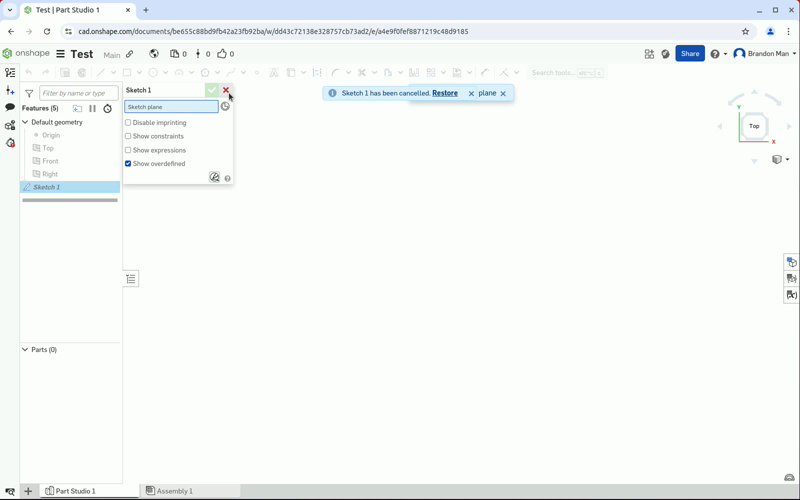
mouse_move(73, 150)
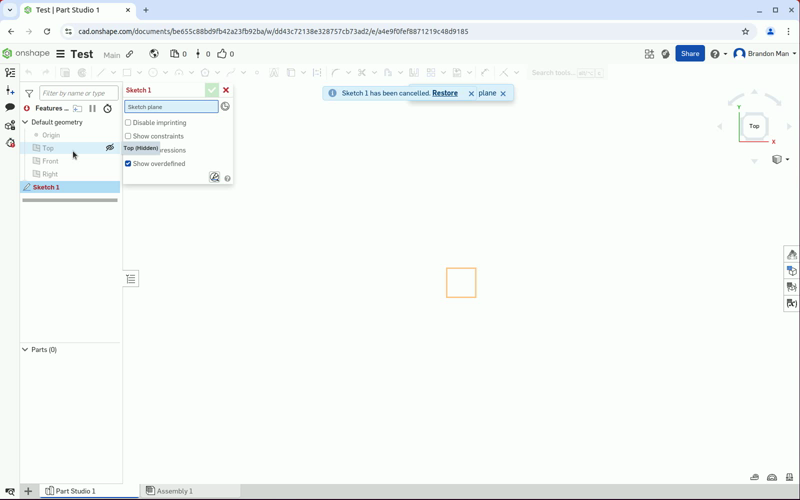
click(73, 150)
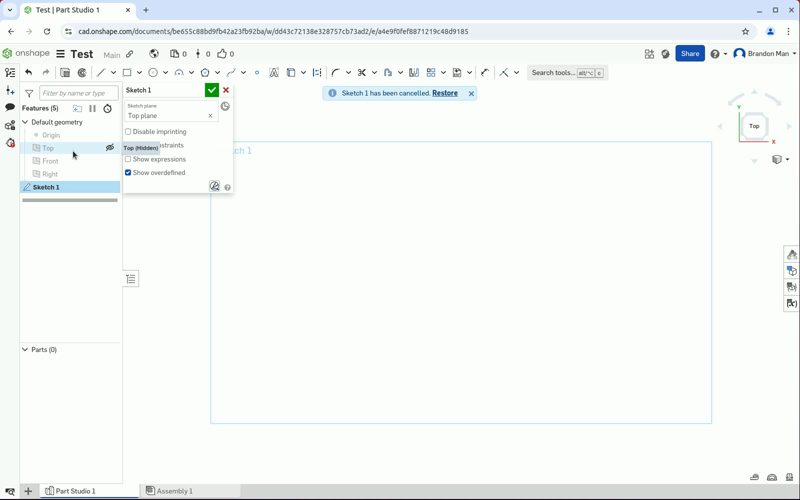
mouse_move(73, 352)
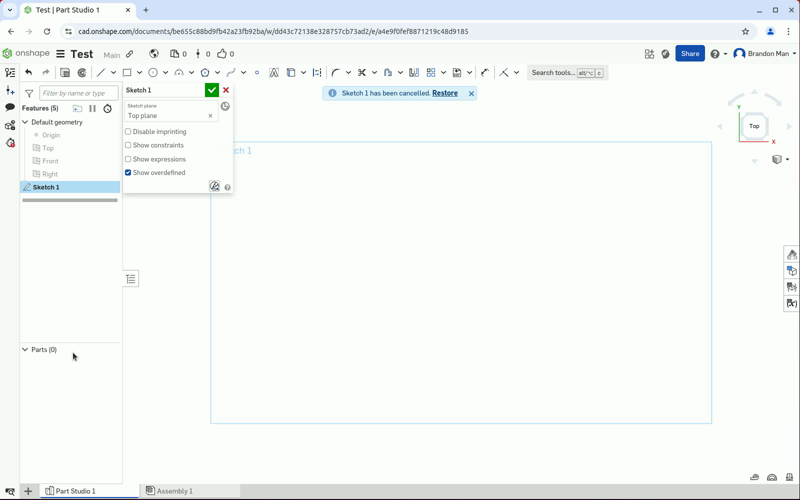
key(y)
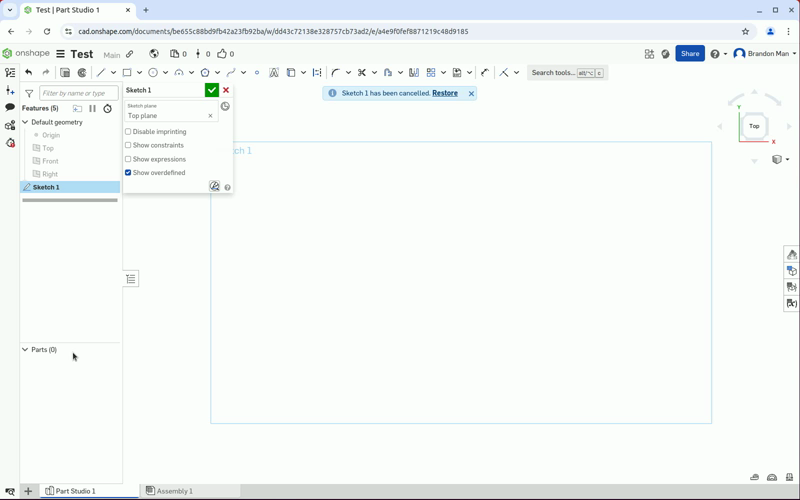
key(c)
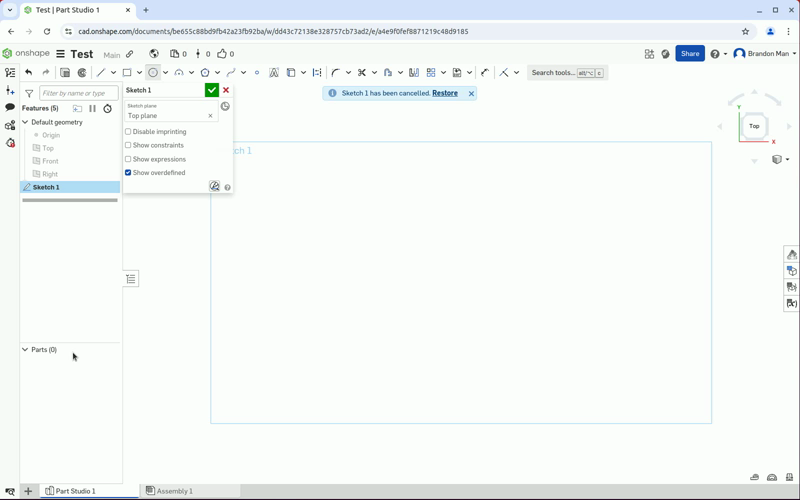
key_down(shift)
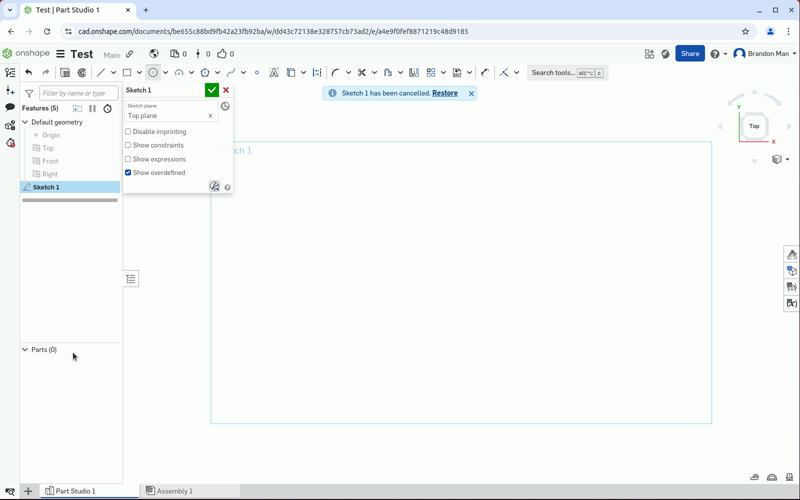
mouse_move(460, 282)
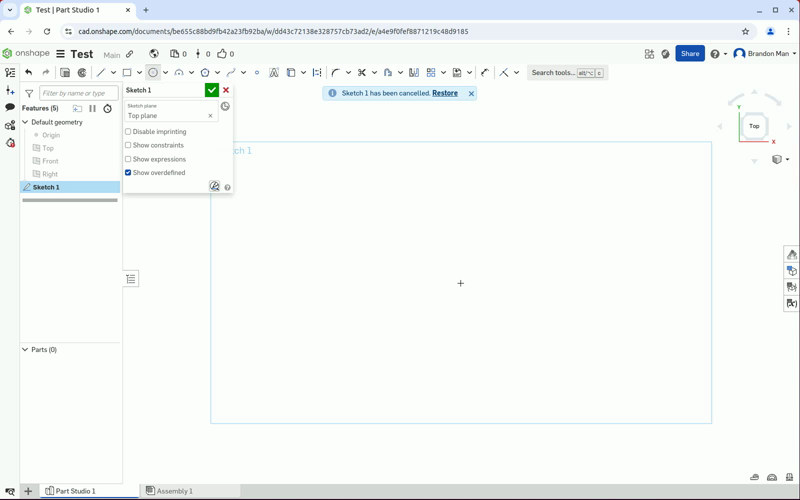
click(460, 282)
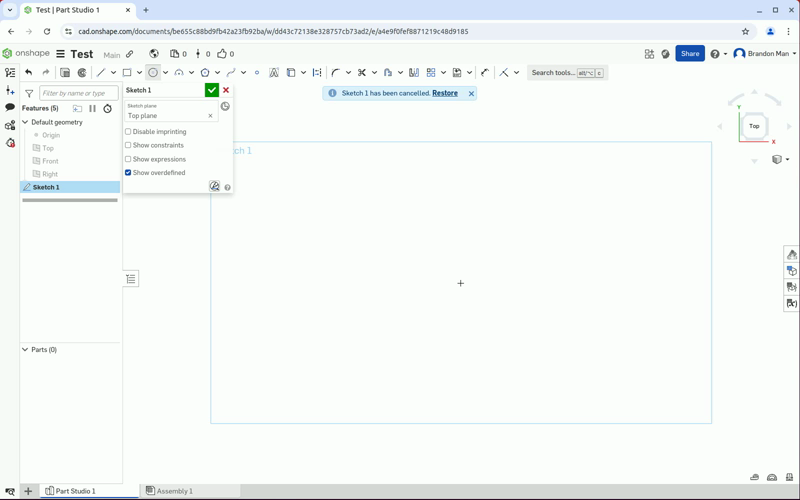
key_up(shift)
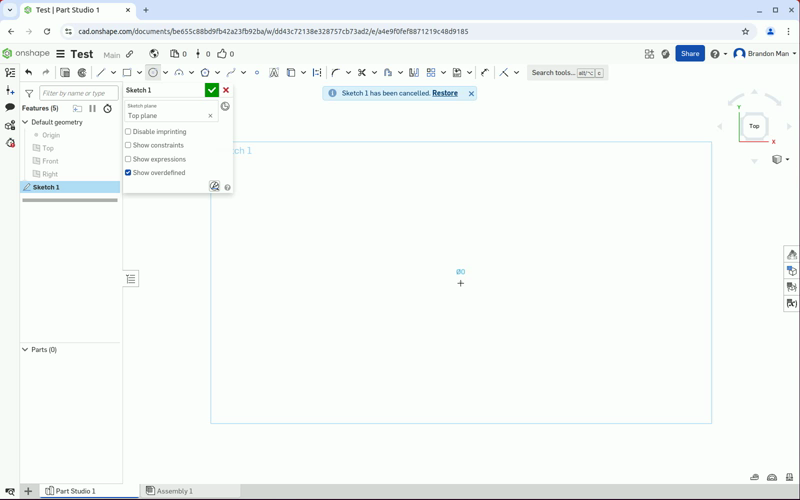
mouse_move(528, 282)
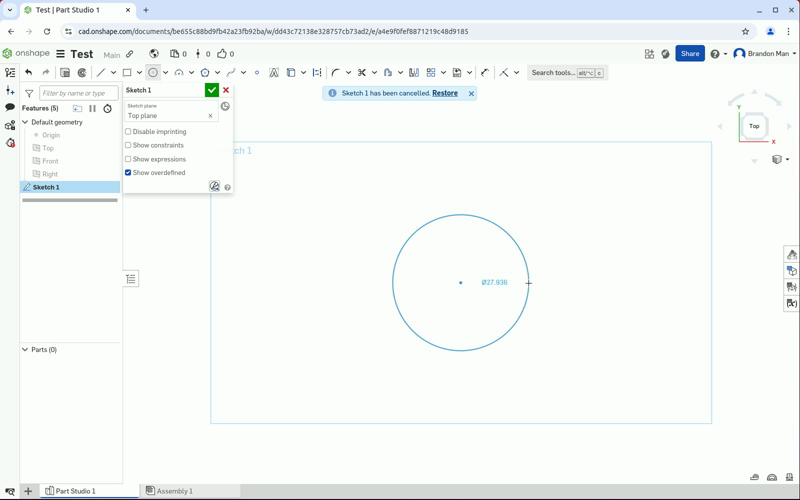
click(528, 282)
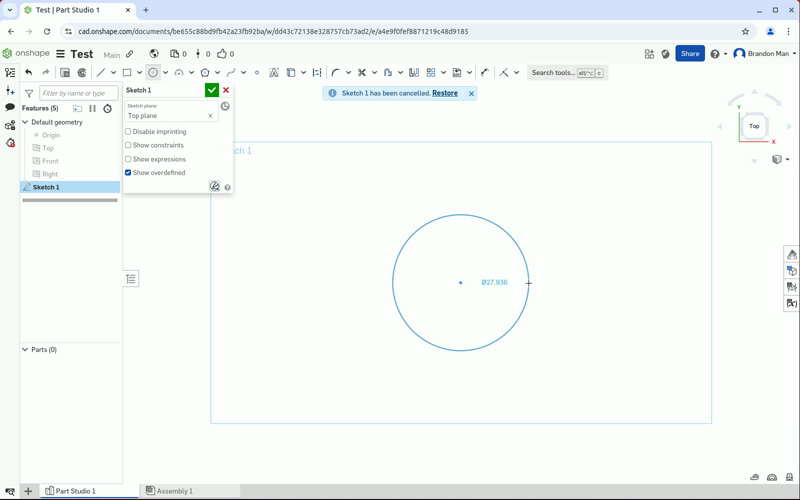
key(esc)
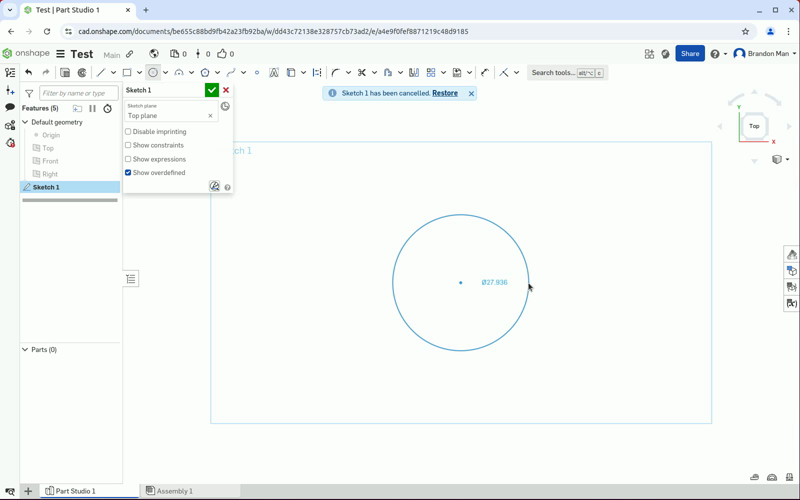
key(c)
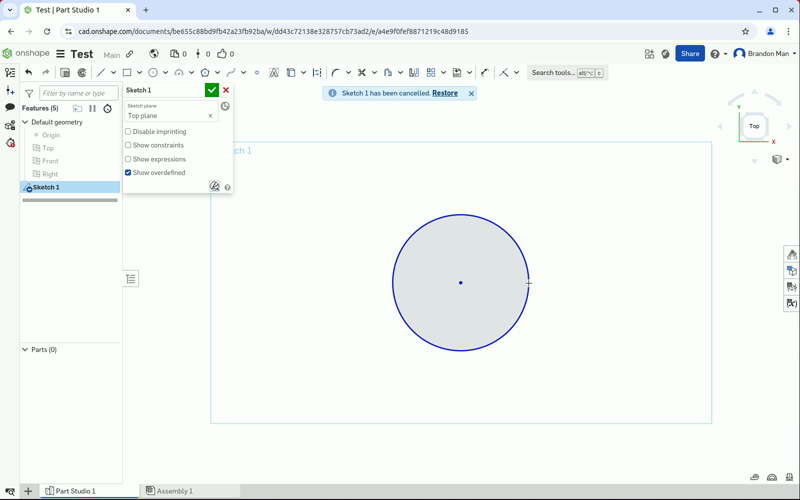
key_down(shift)
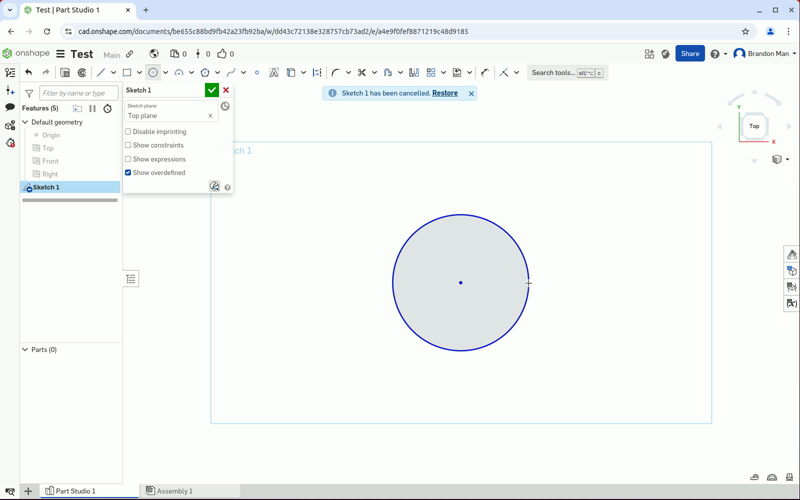
mouse_move(460, 282)
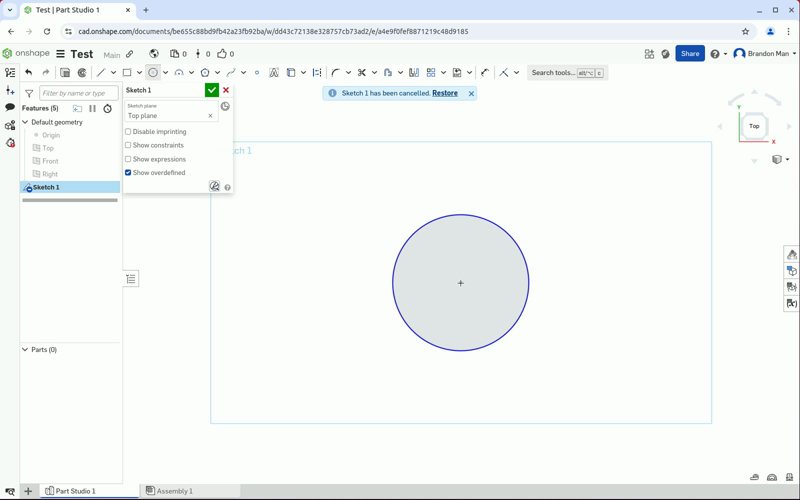
click(460, 282)
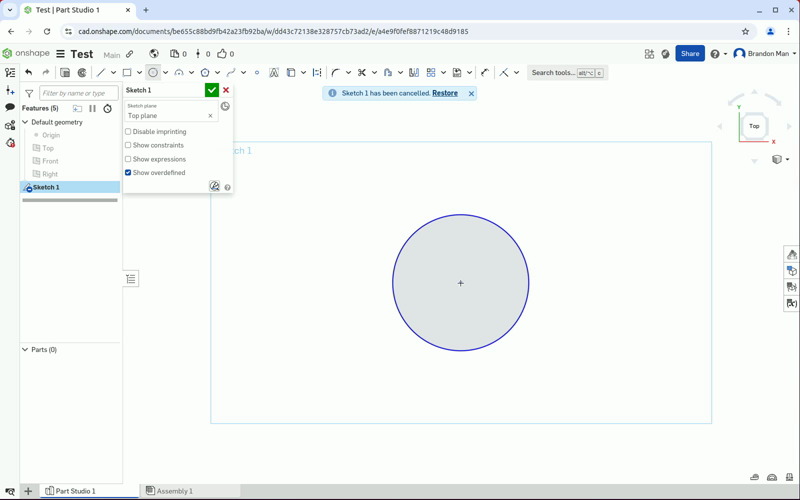
key_up(shift)
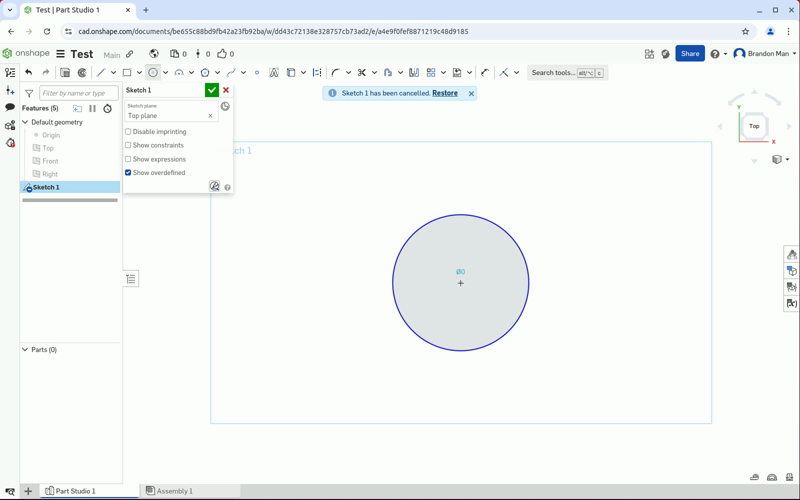
mouse_move(479, 282)
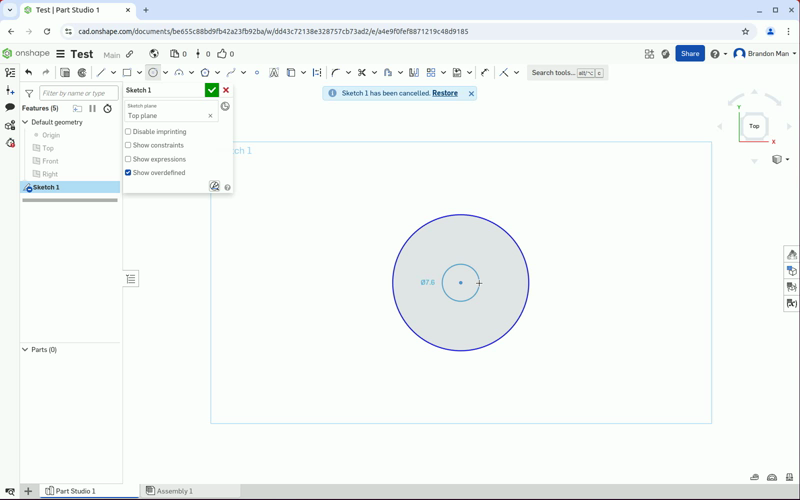
click(479, 282)
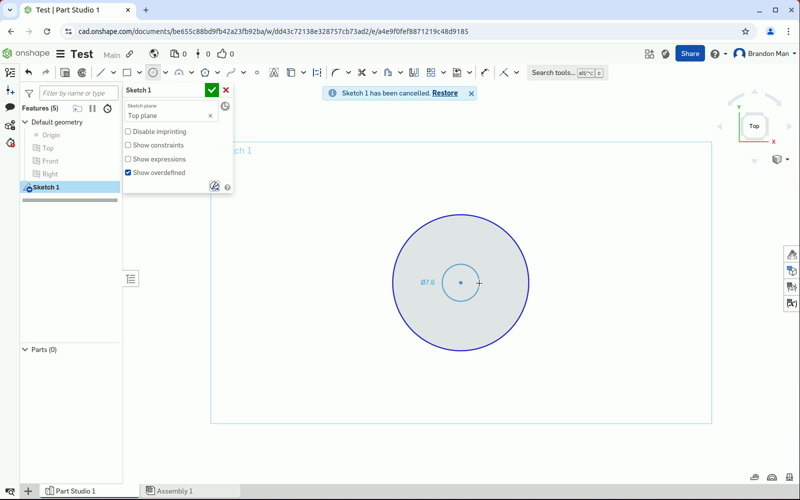
key(esc)
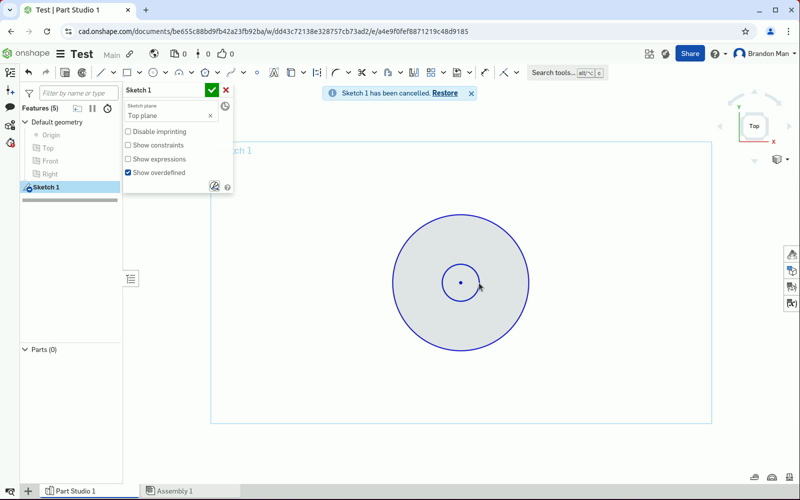
mouse_move(406, 282)
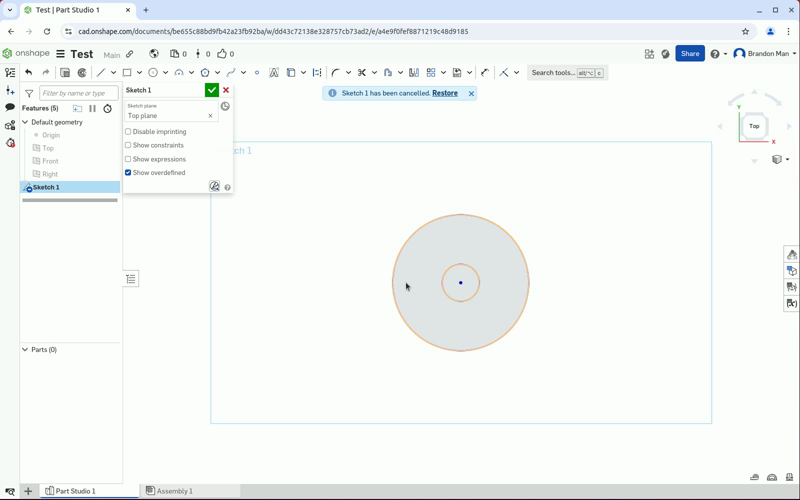
click(406, 282)
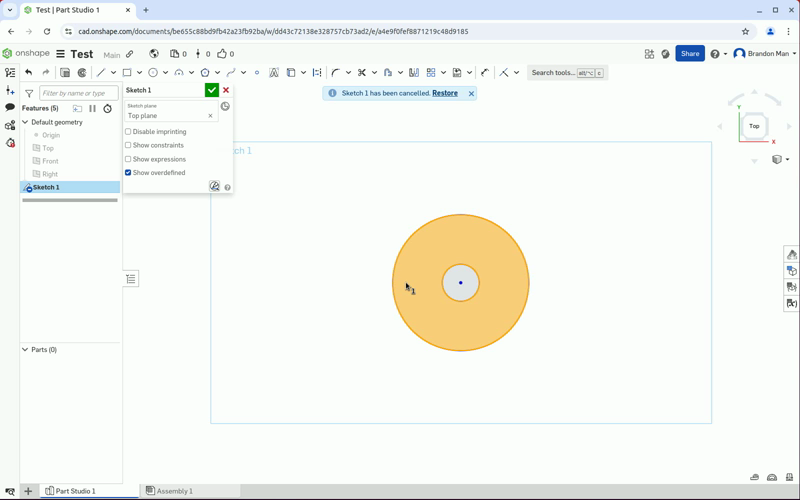
mouse_move(73, 352)
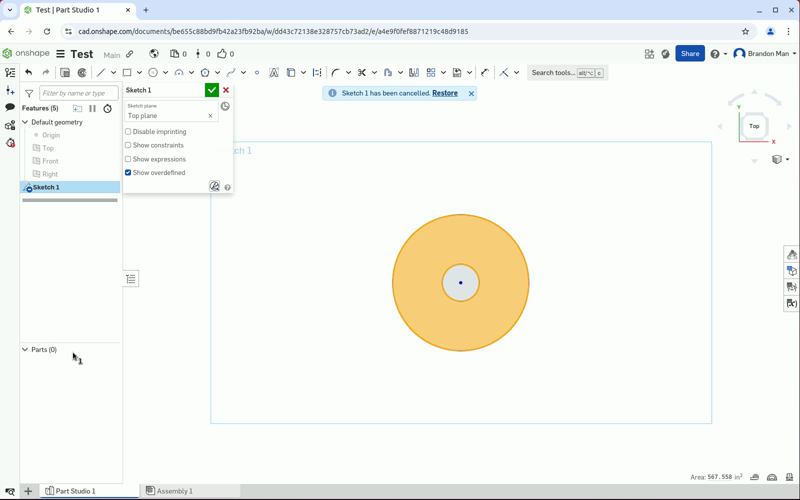
key(shift+y)
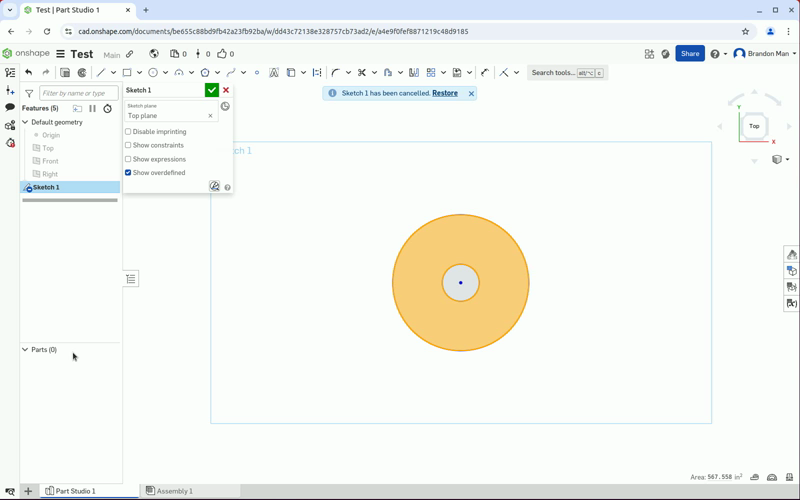
key(shift+e)
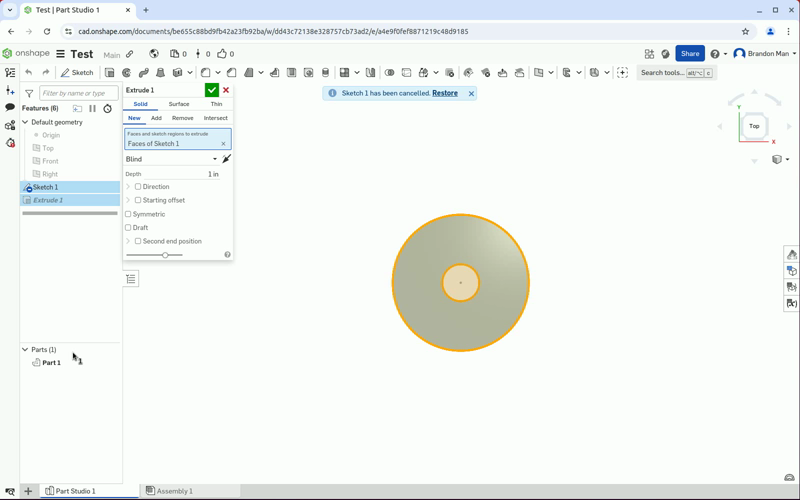
mouse_move(143, 106)
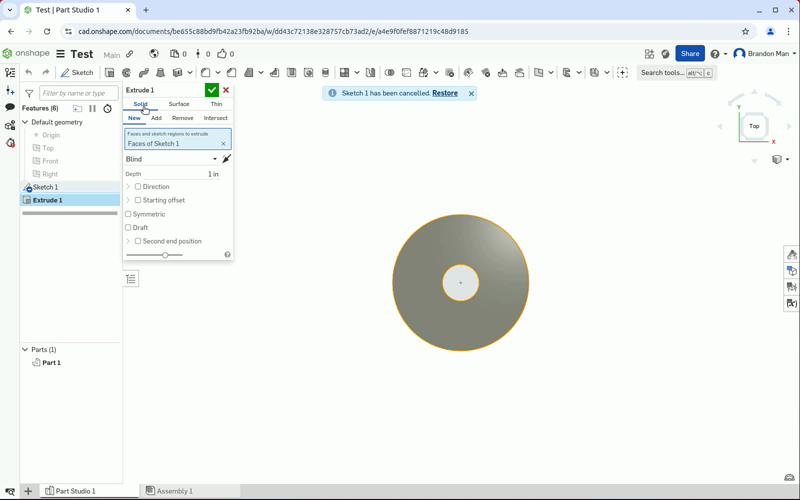
click(143, 106)
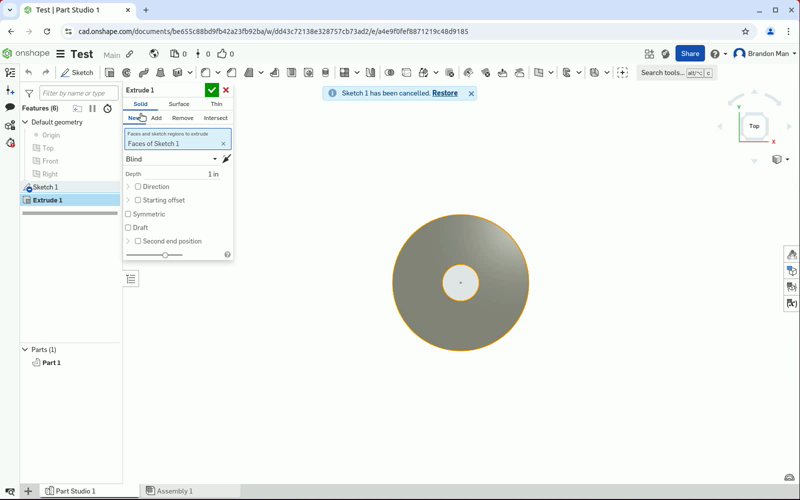
mouse_move(137, 120)
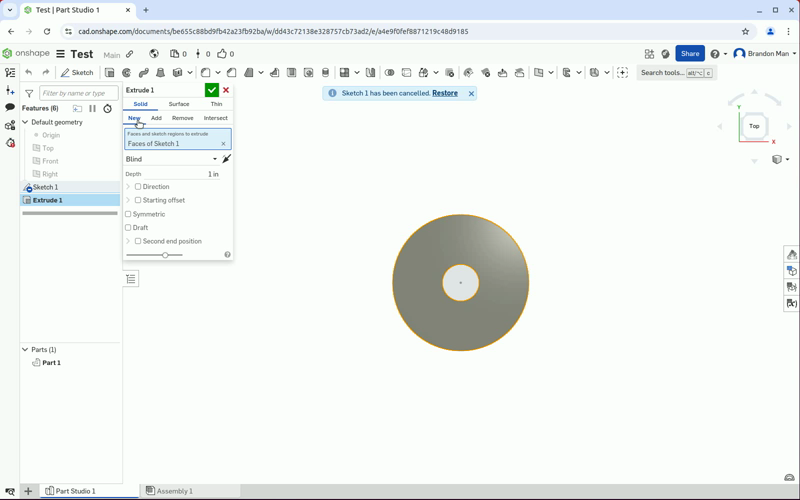
click(137, 120)
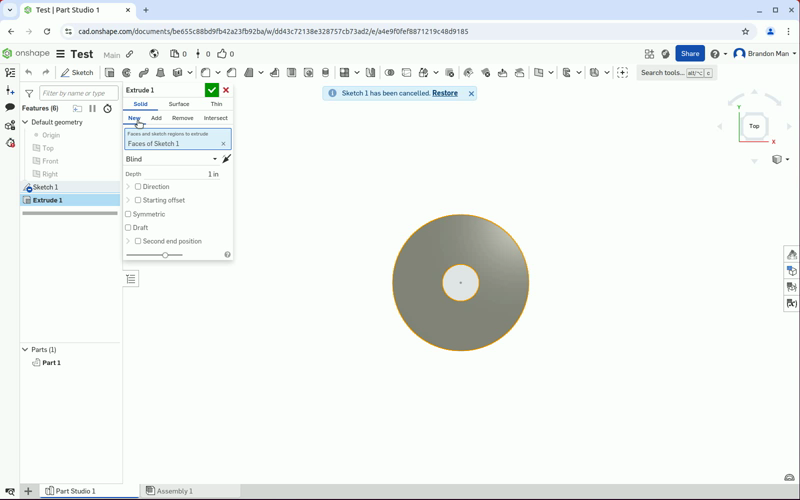
key(tab, 4)
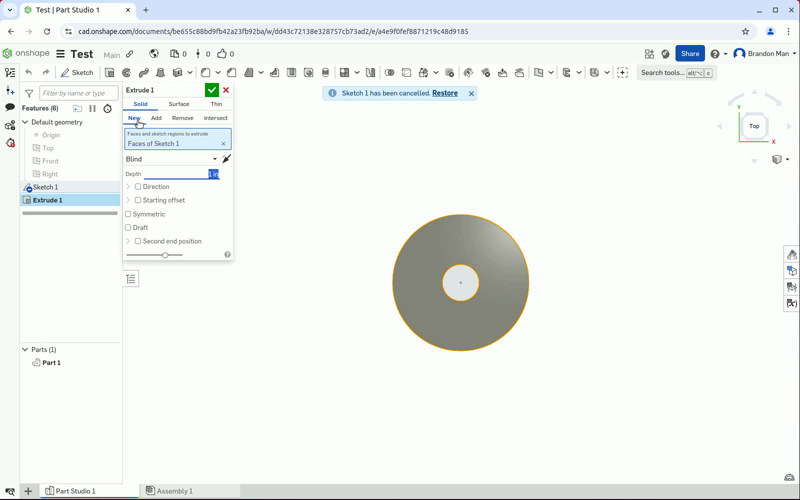
text(46.216)
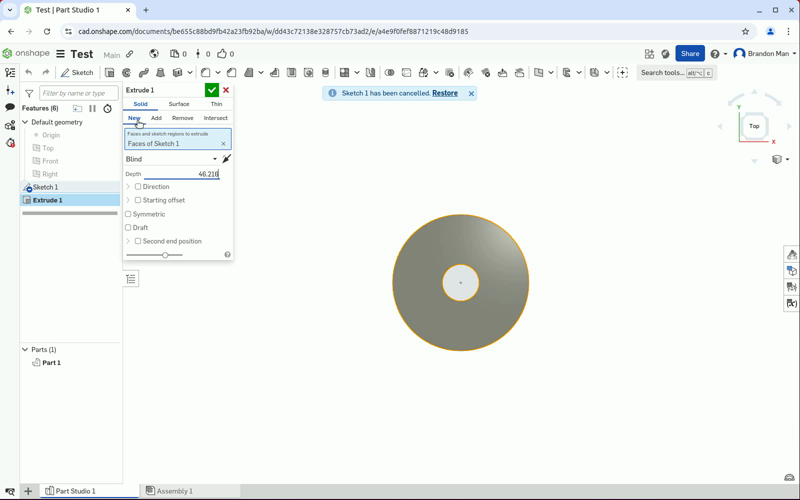
key(tab, 3)
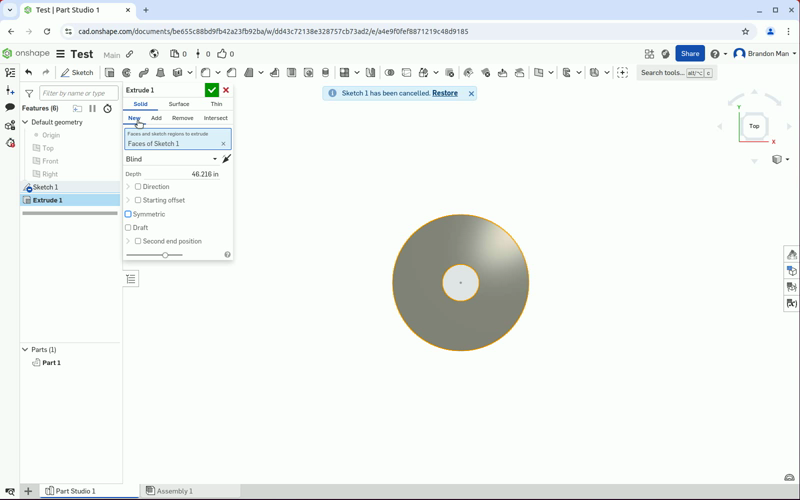
key(space)
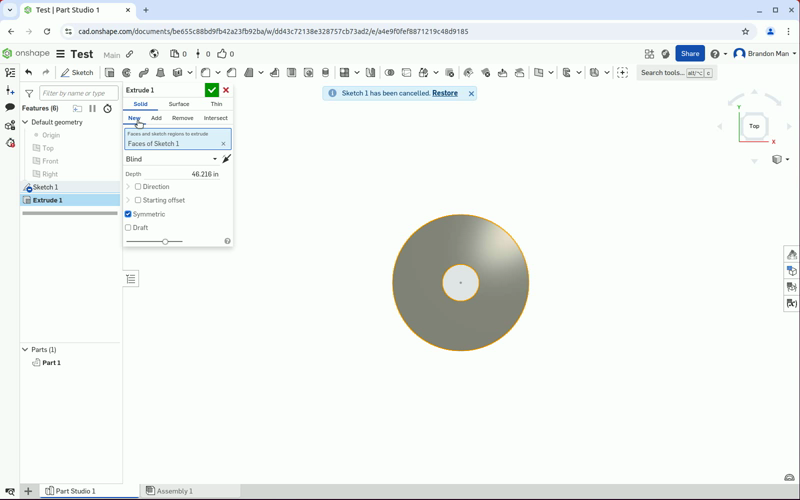
key(enter)
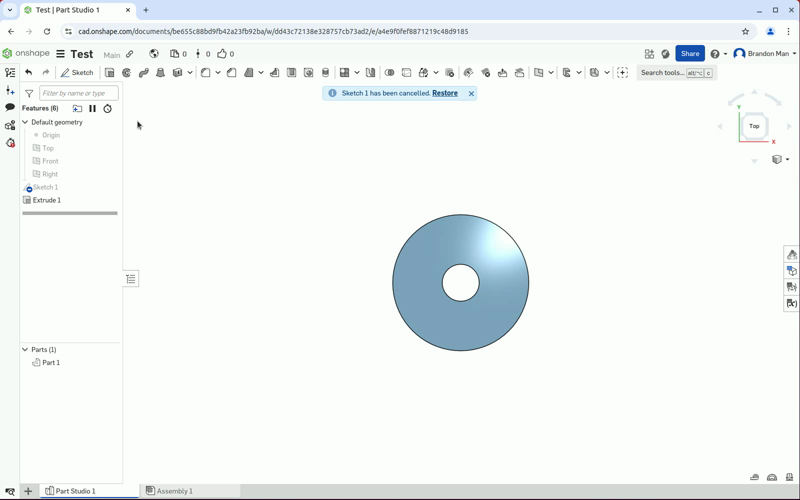
key(shift+h)
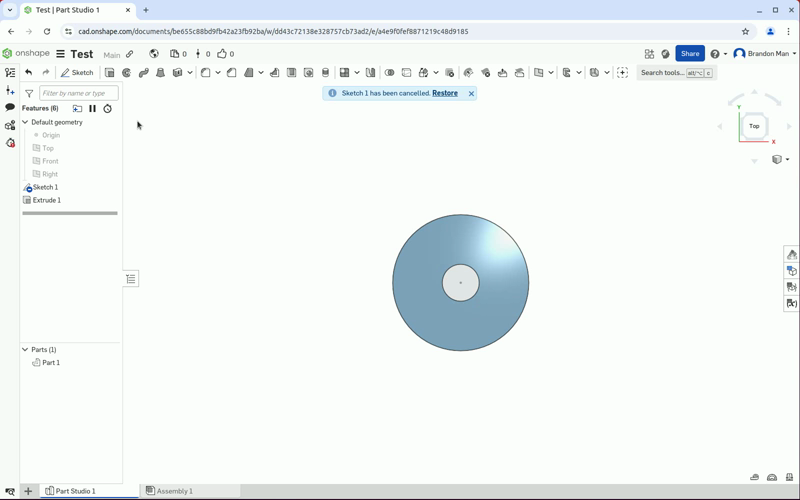
key(shift+h)
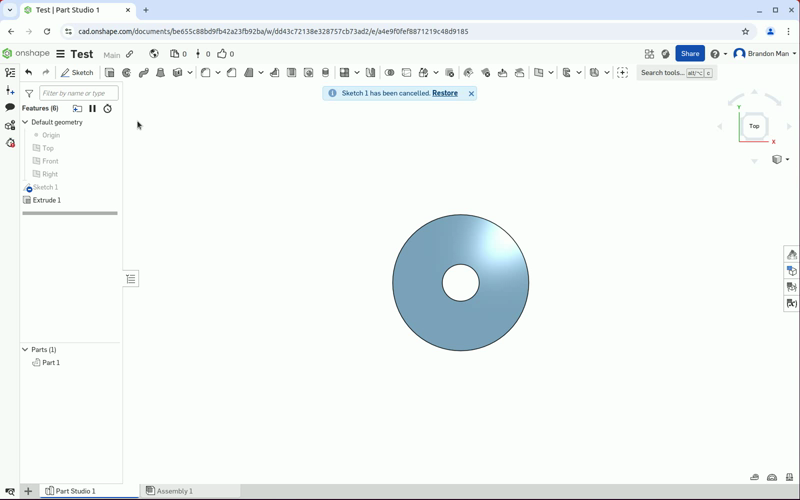
mouse_move(73, 189)
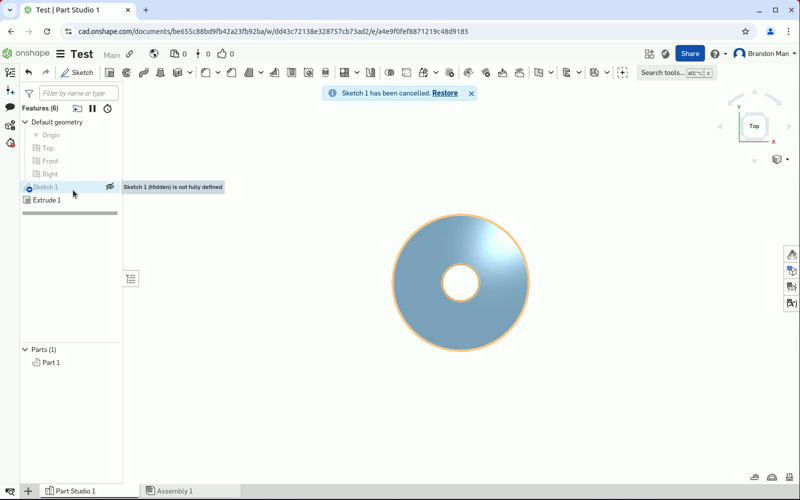
click(73, 189)
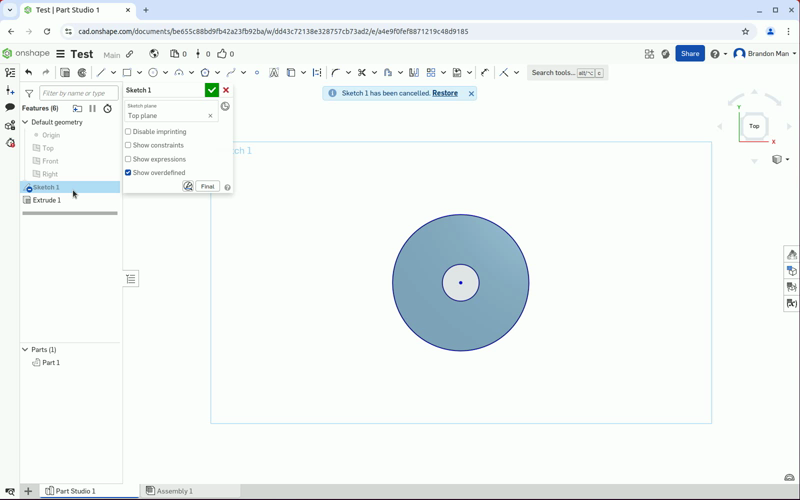
mouse_move(229, 92)
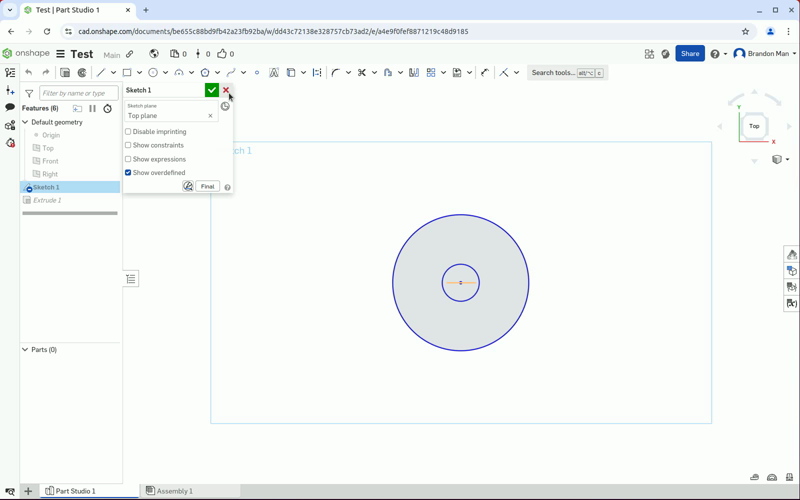
click(229, 92)
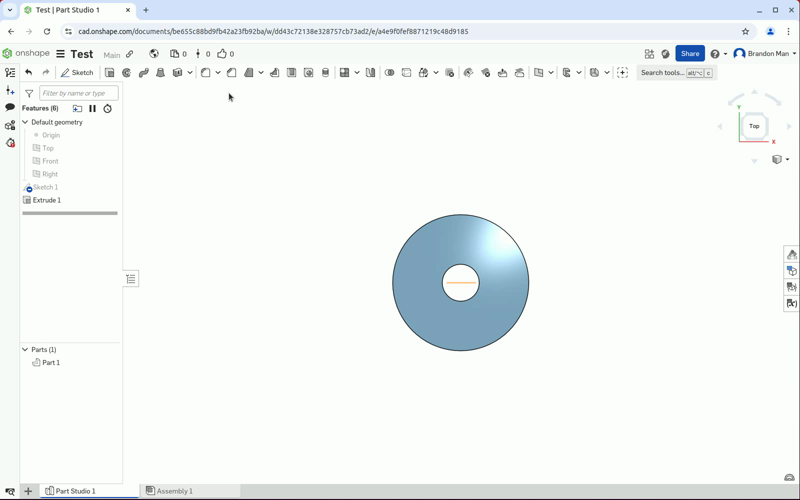
mouse_move(73, 352)
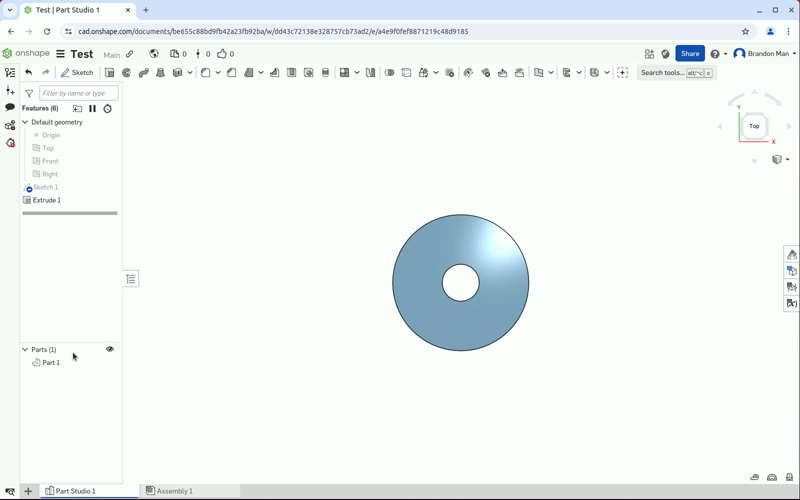
key(y)
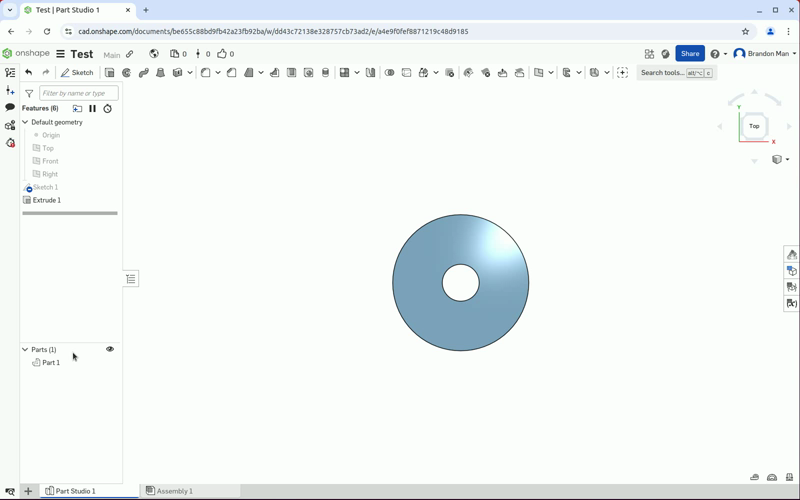
key(shift+p)
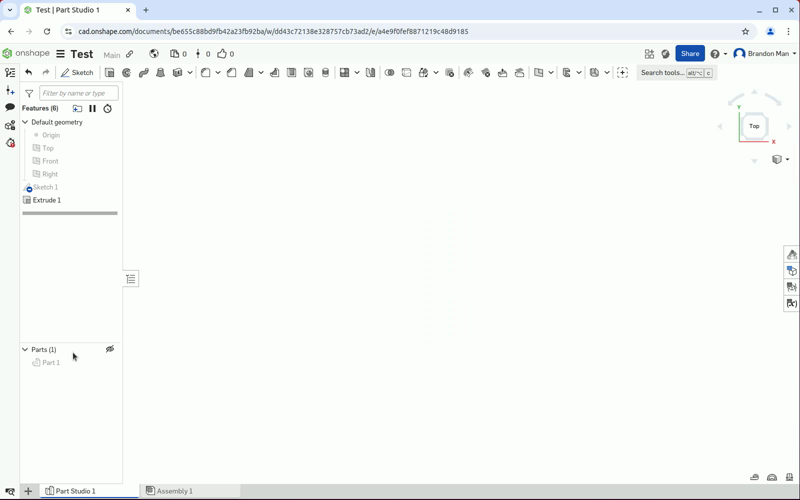
key(space)
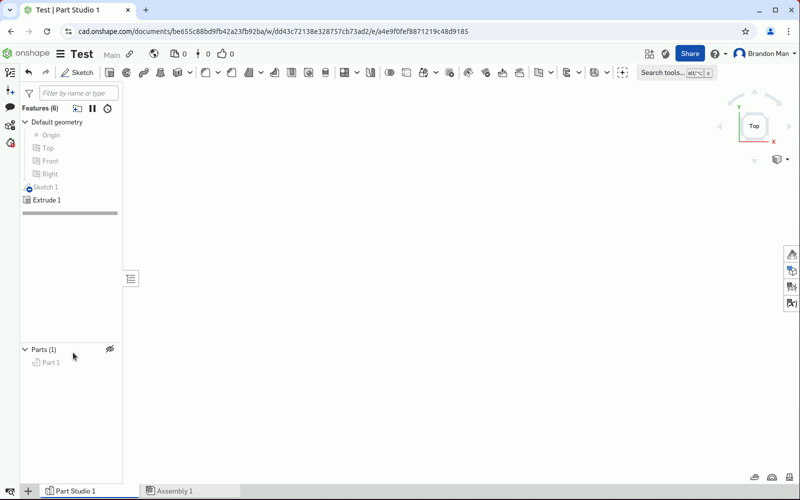
key_down(shift)
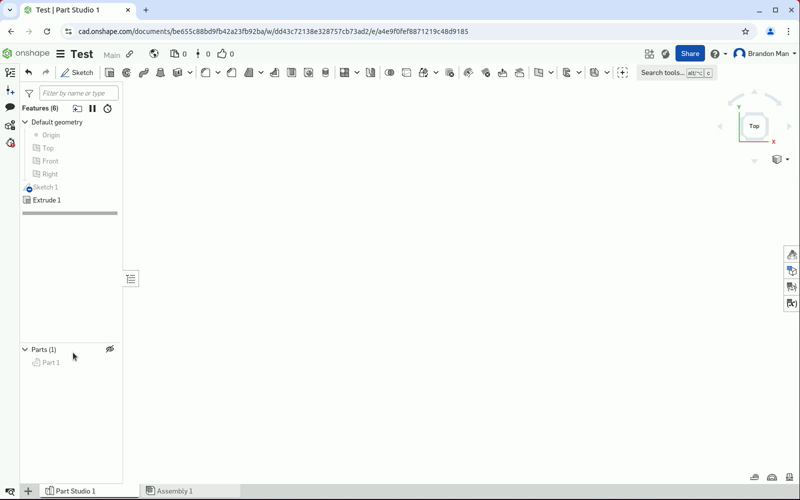
key(up)
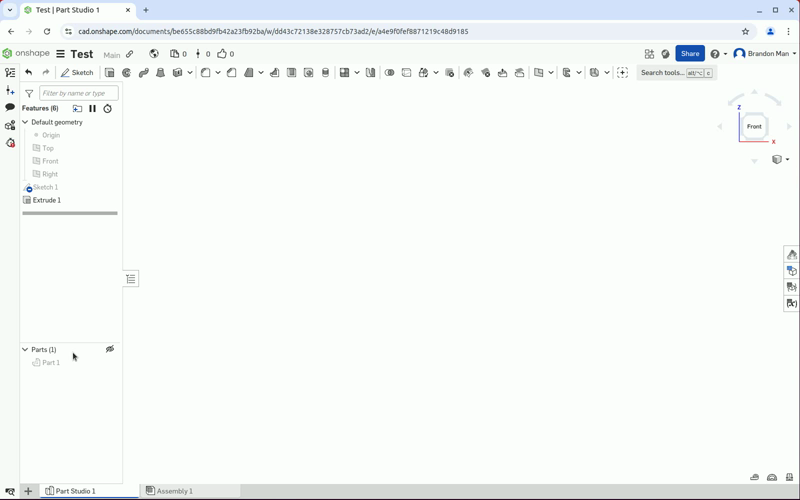
key_up(shift)
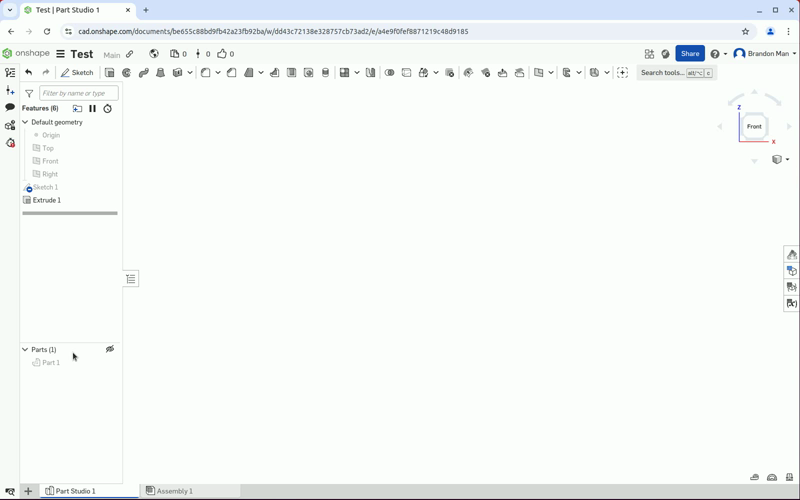
mouse_move(73, 352)
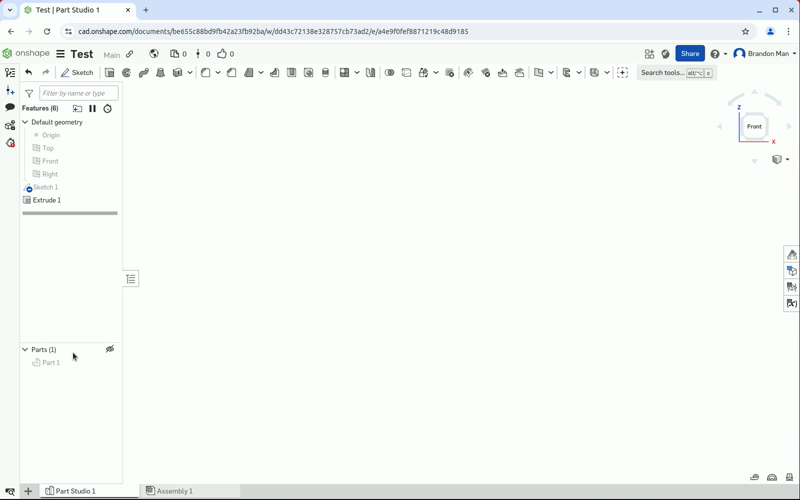
key(shift+y)
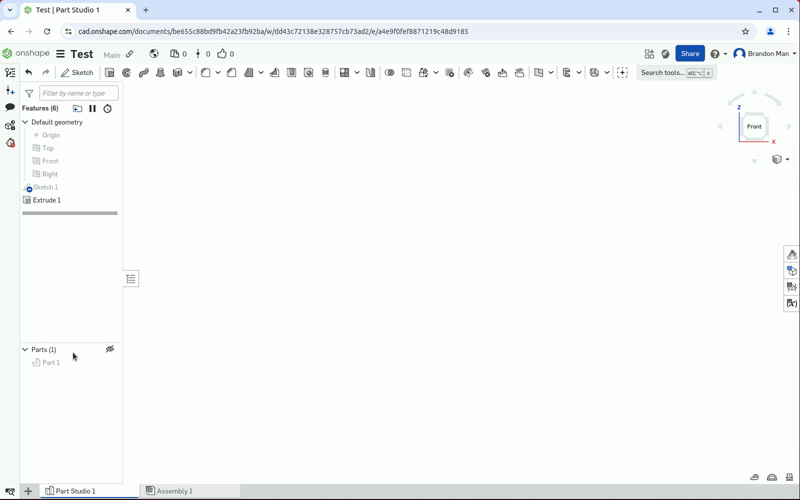
key(shift+s)
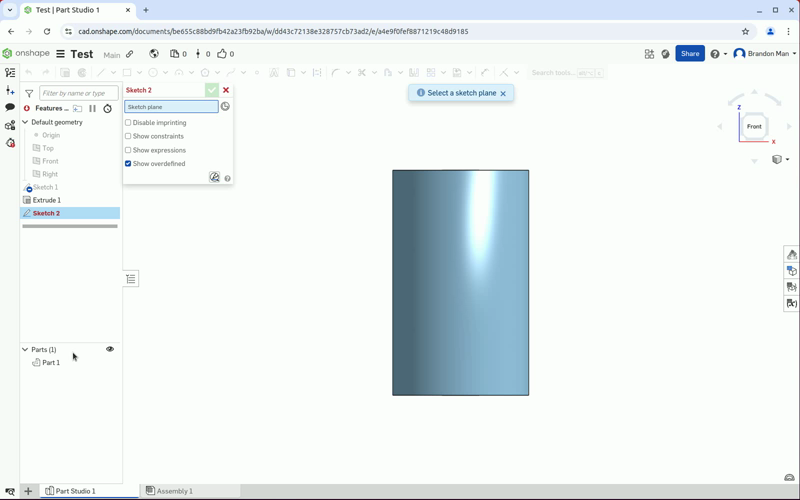
mouse_move(73, 163)
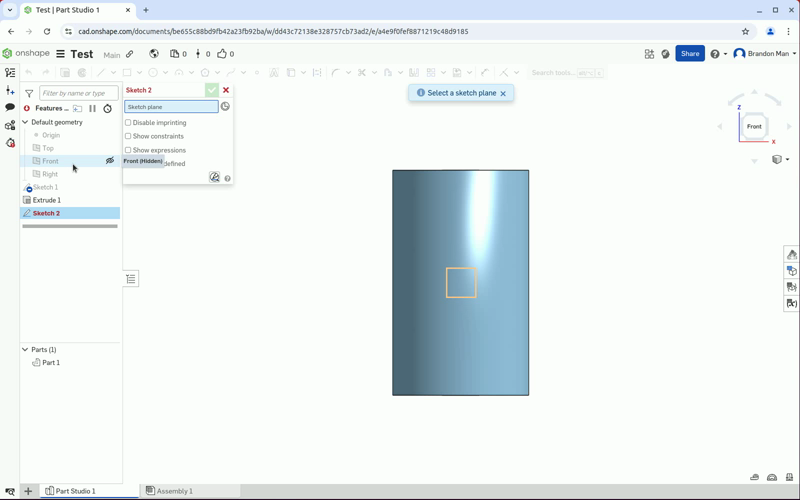
click(73, 163)
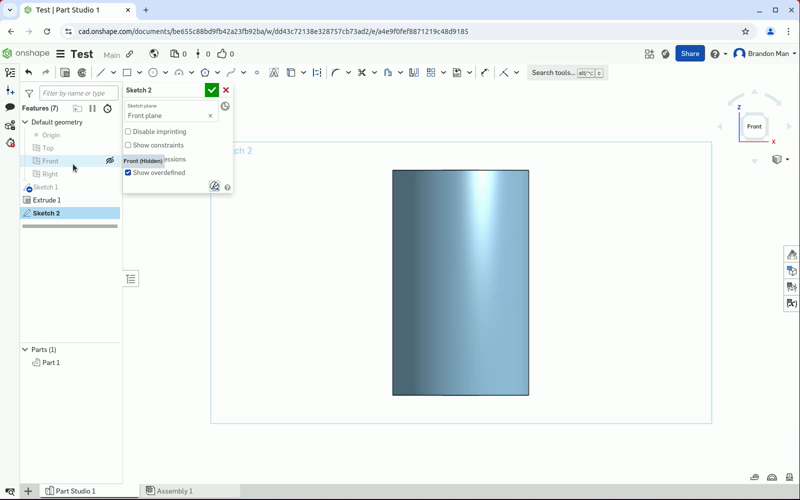
mouse_move(73, 352)
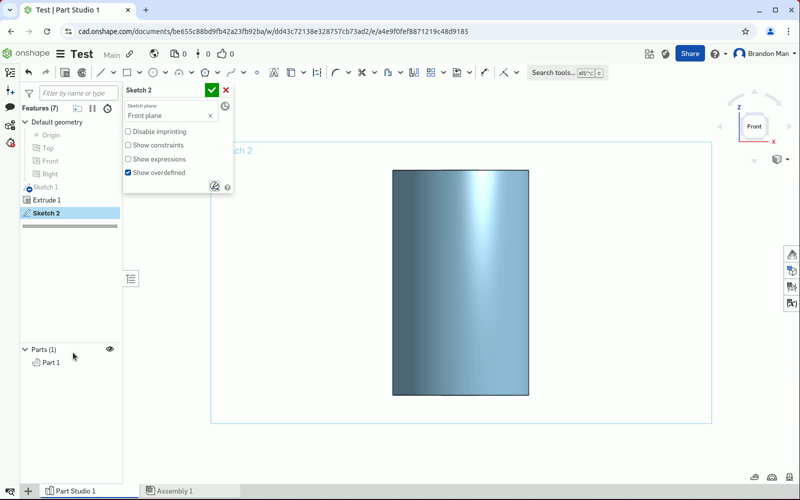
key(y)
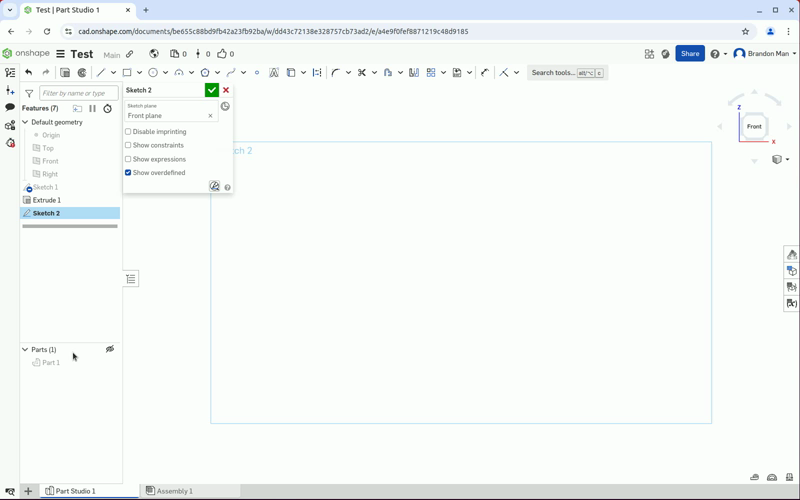
key(c)
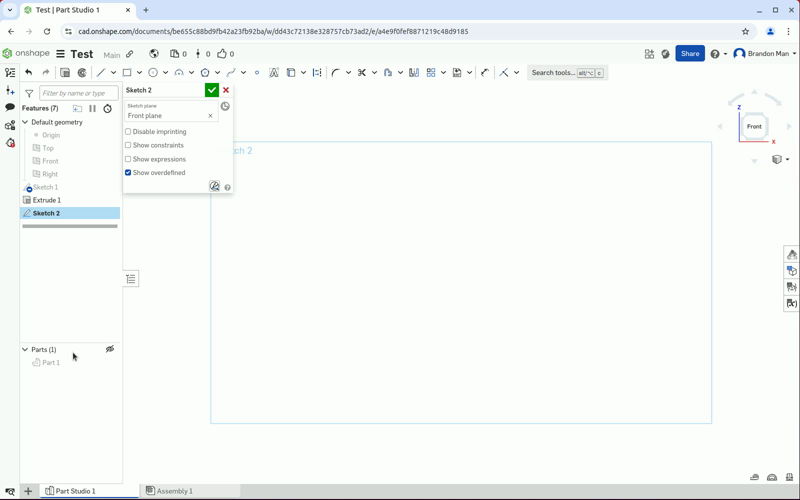
key_down(shift)
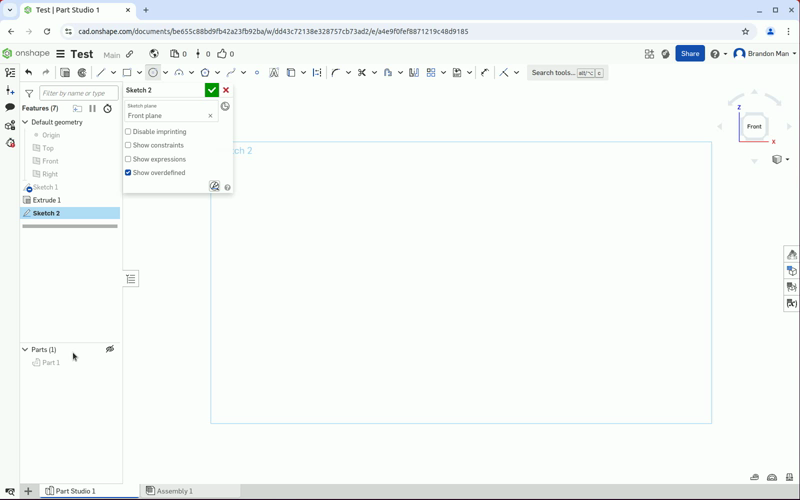
mouse_move(461, 215)
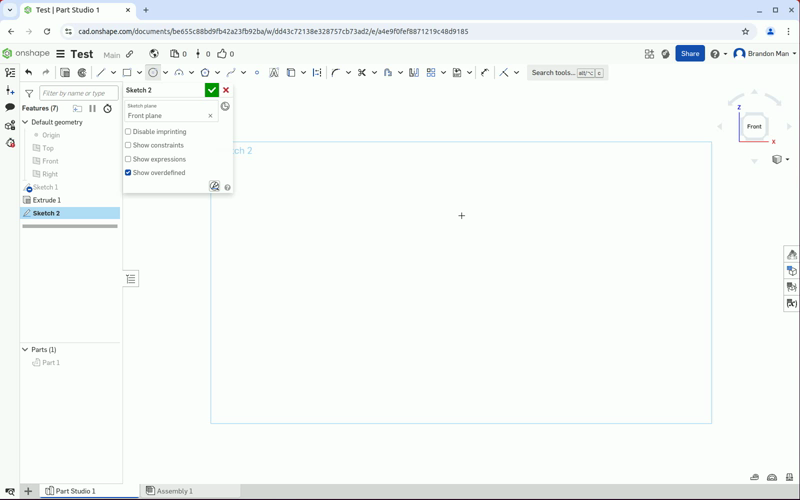
click(461, 215)
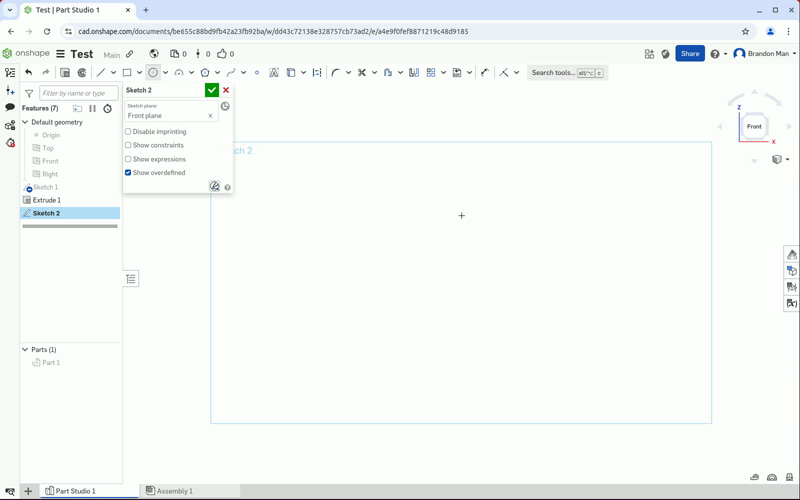
key_up(shift)
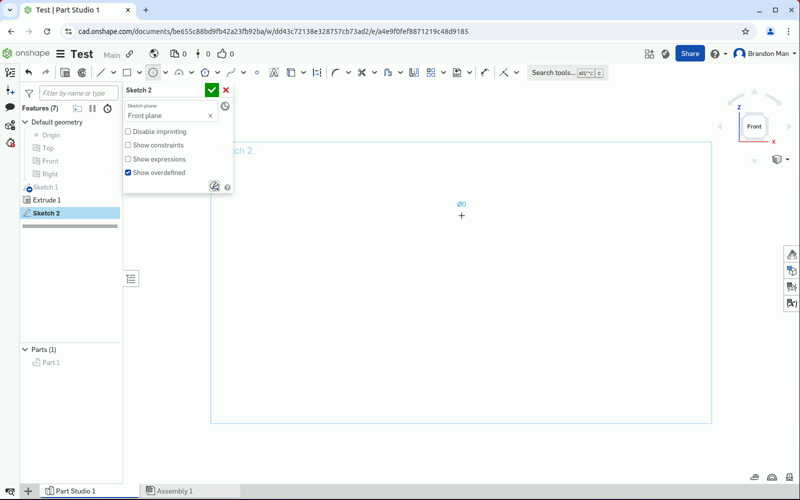
mouse_move(480, 215)
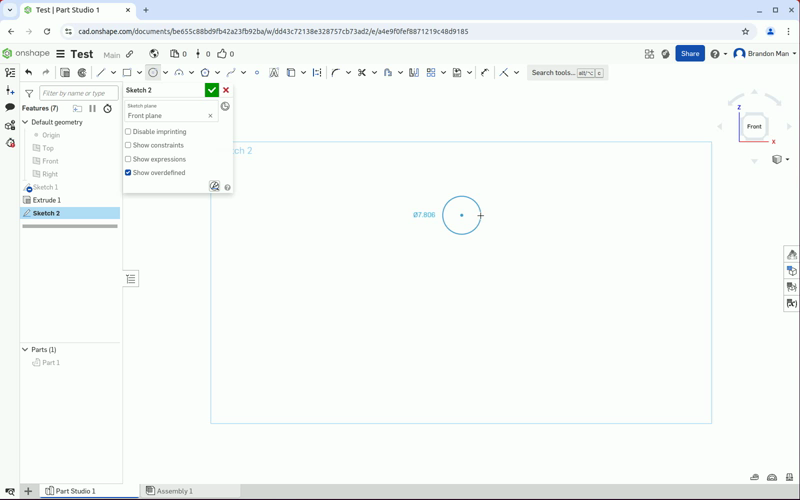
click(480, 215)
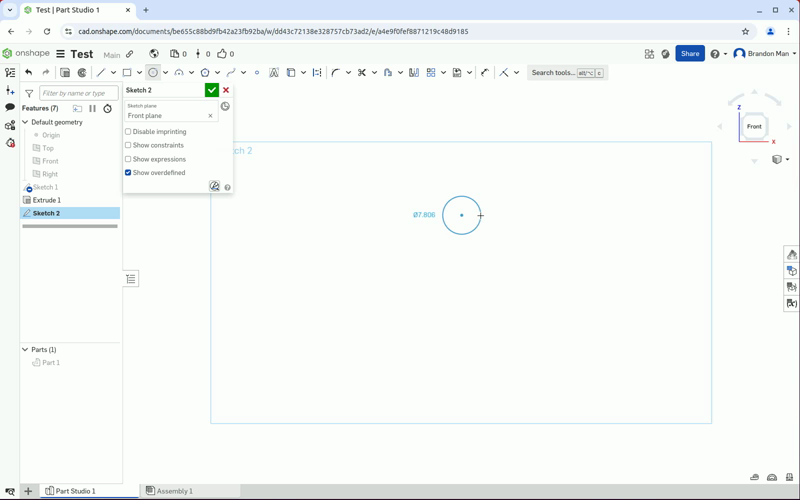
key(esc)
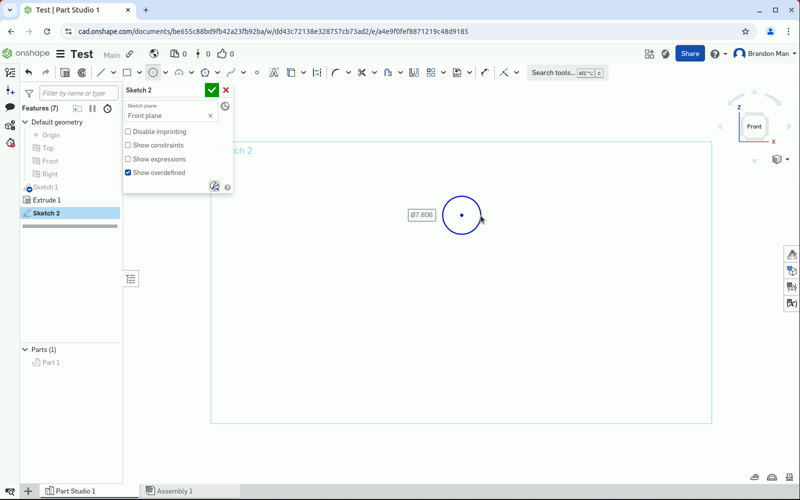
mouse_move(469, 211)
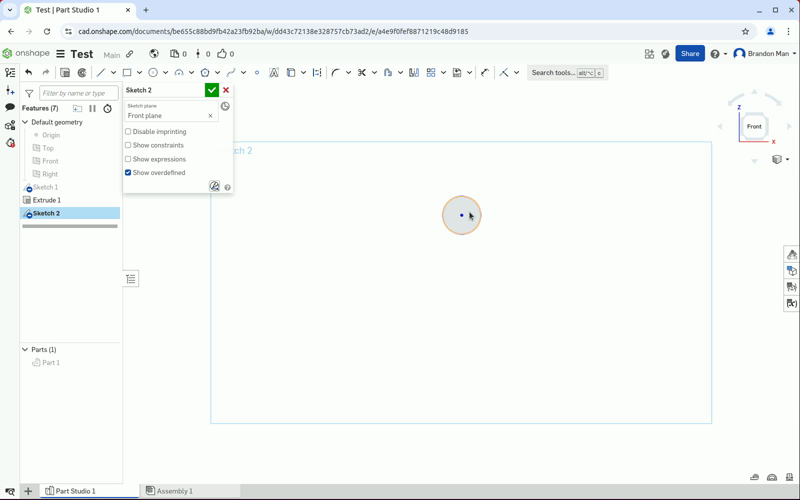
scroll(6)
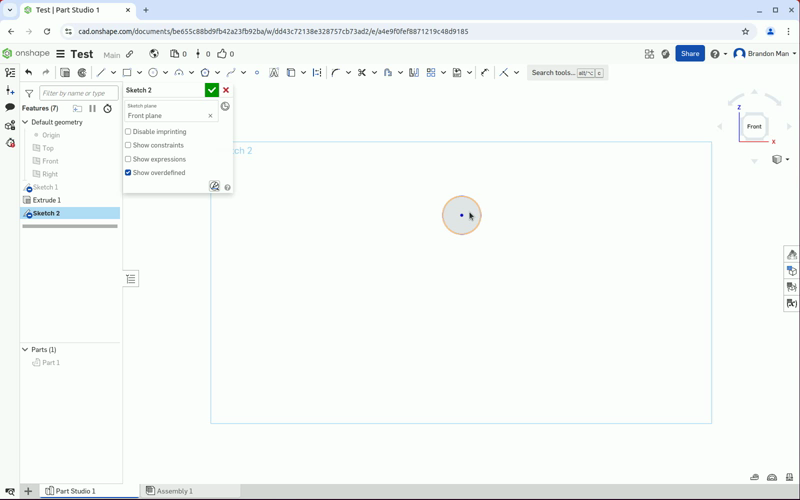
scroll(6)
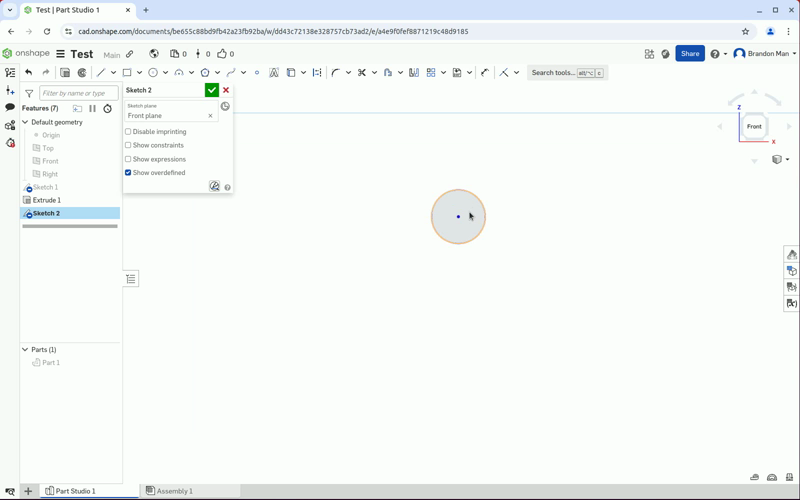
scroll(6)
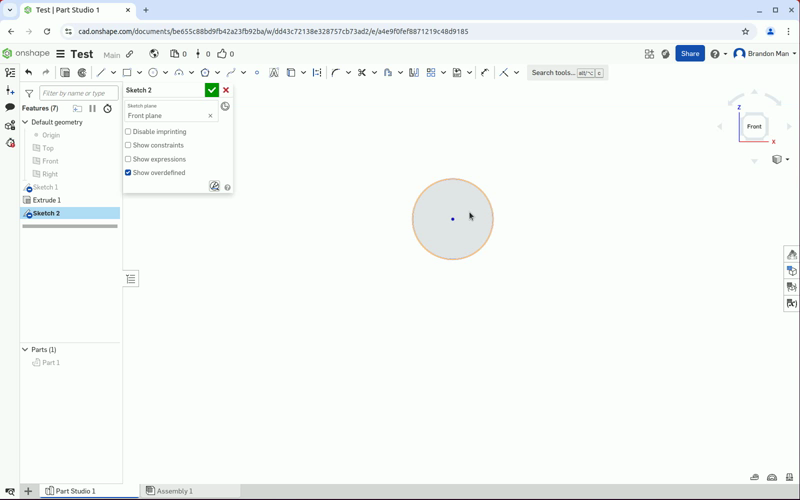
scroll(6)
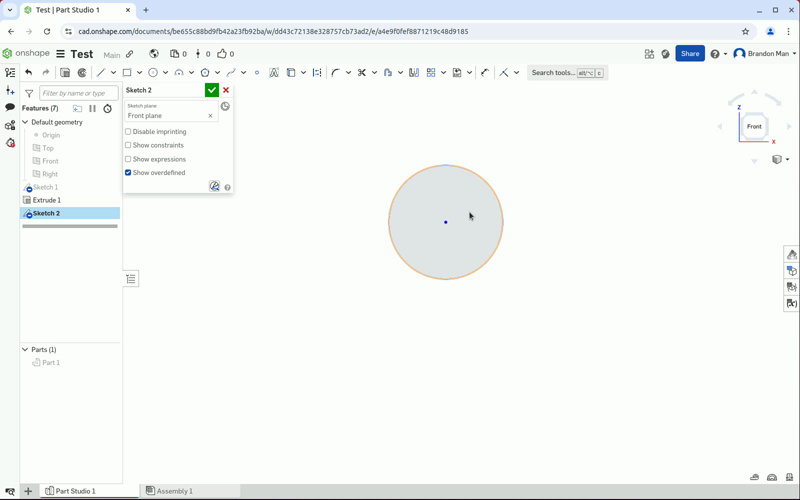
scroll(6)
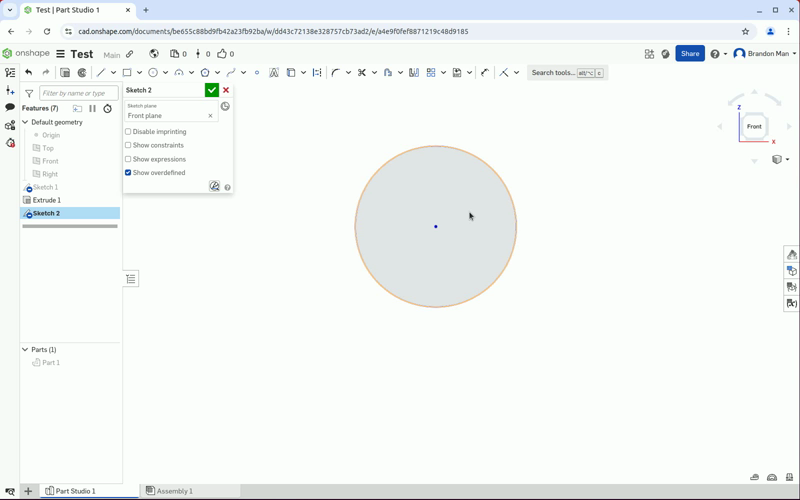
scroll(6)
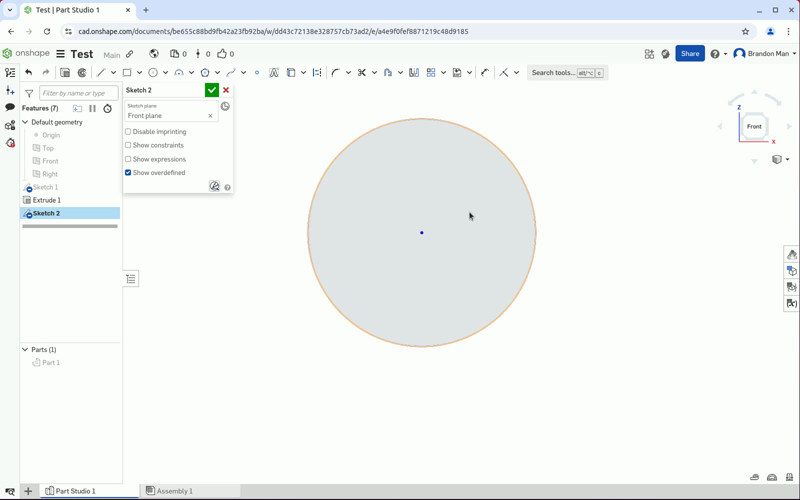
scroll(6)
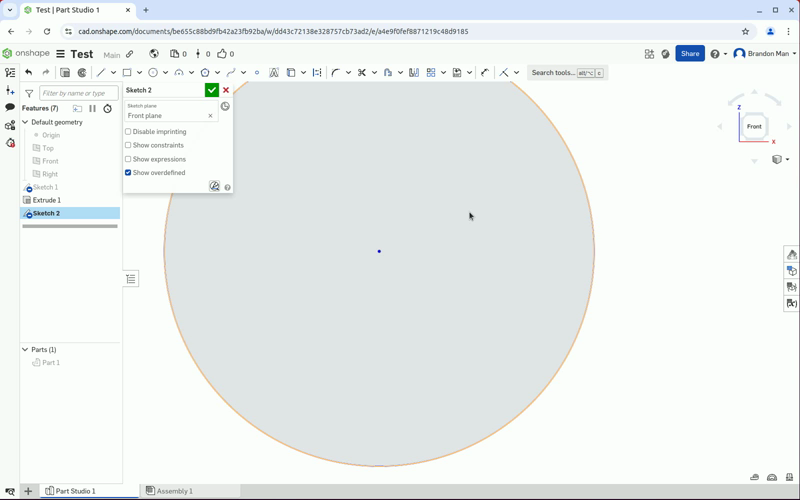
click(469, 211)
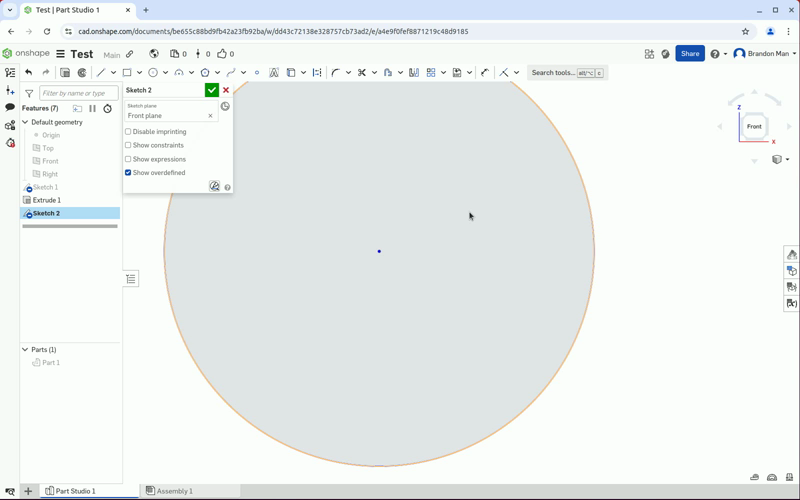
scroll(-6)
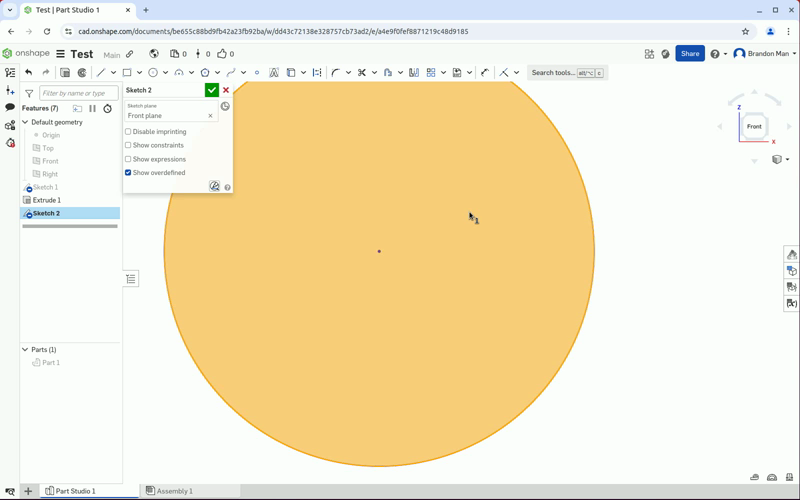
scroll(-6)
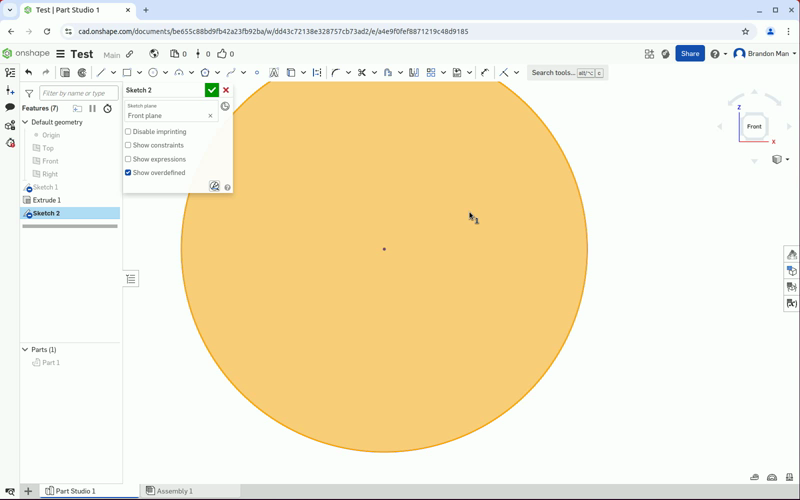
scroll(-6)
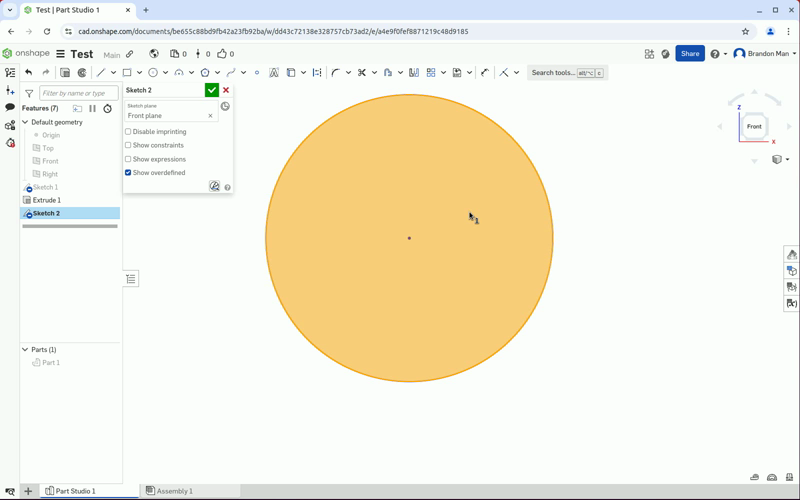
scroll(-6)
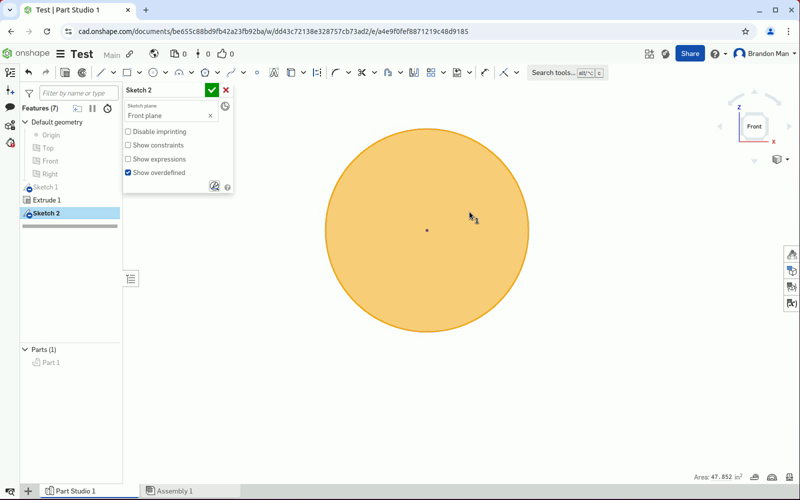
scroll(-6)
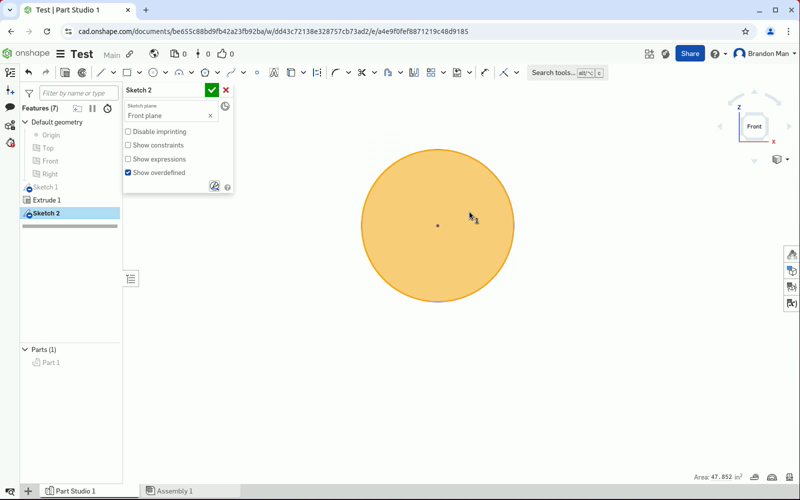
scroll(-6)
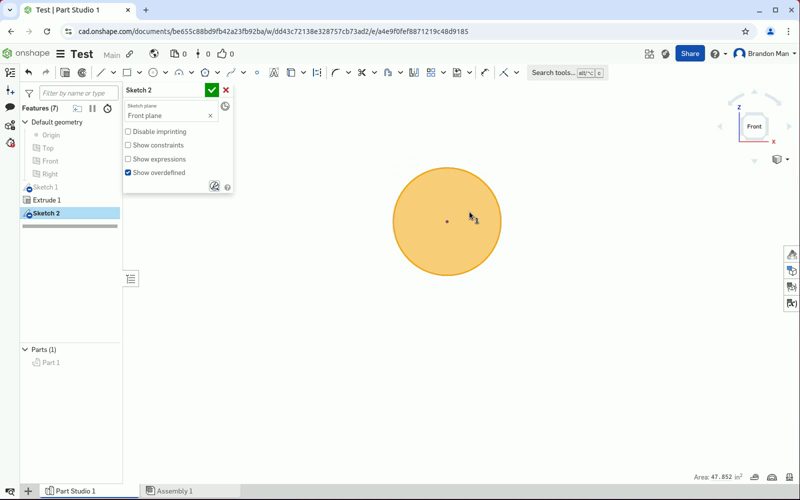
scroll(-6)
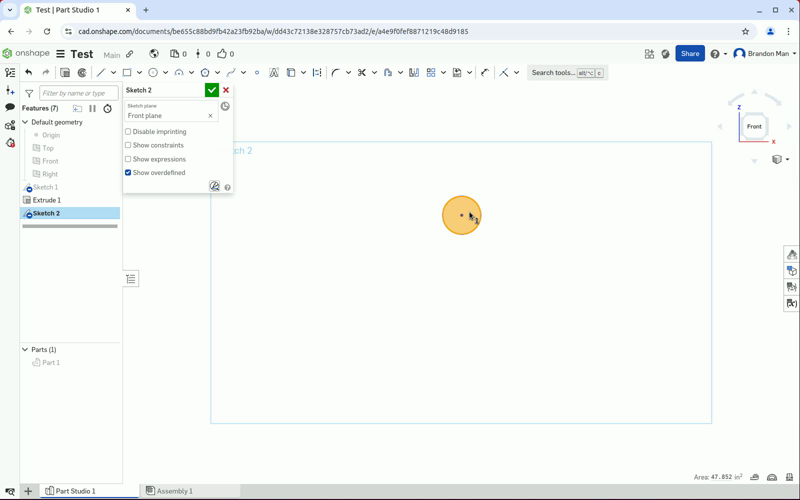
mouse_move(73, 352)
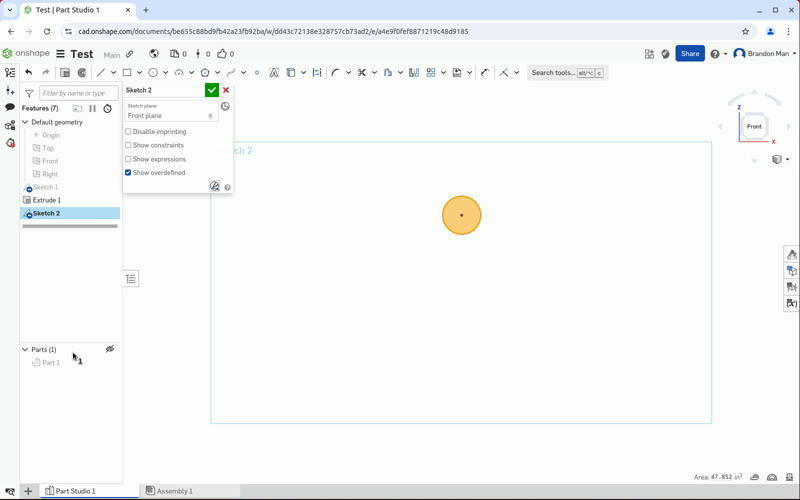
key(shift+y)
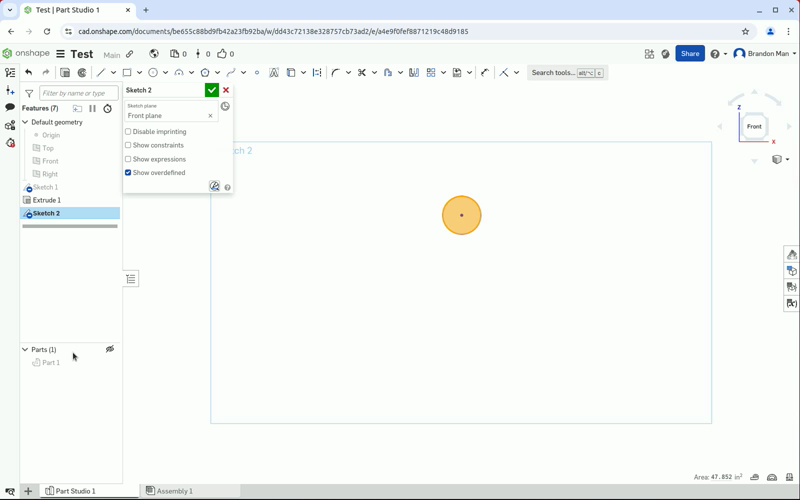
key(shift+e)
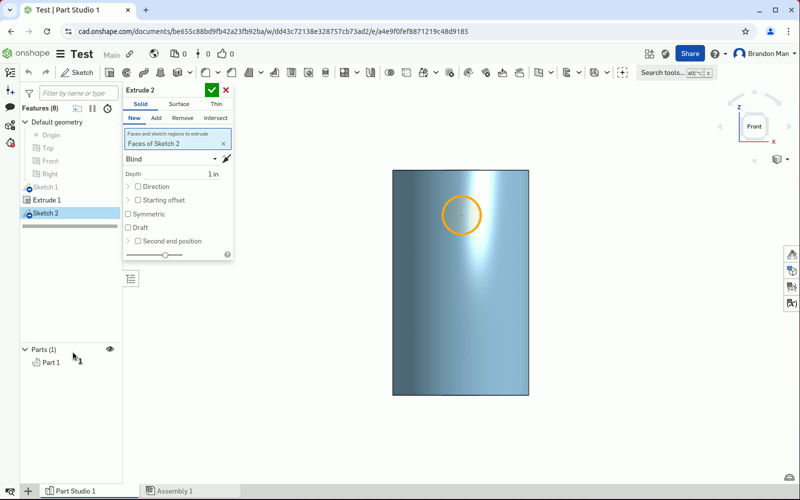
mouse_move(143, 106)
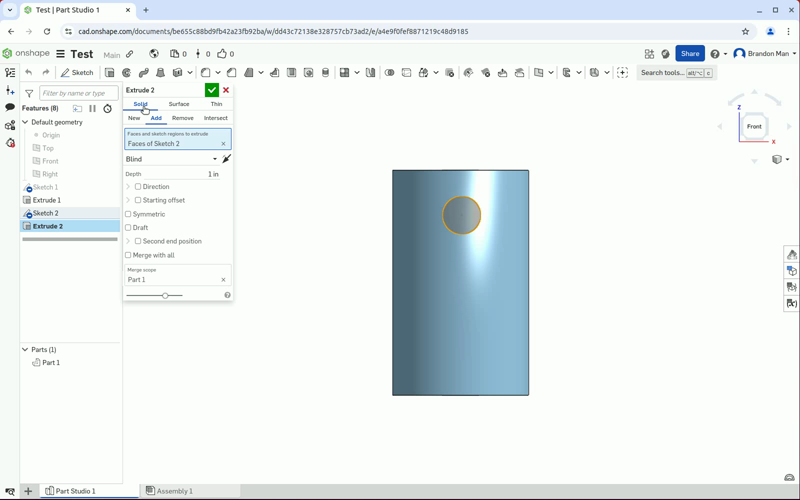
click(143, 106)
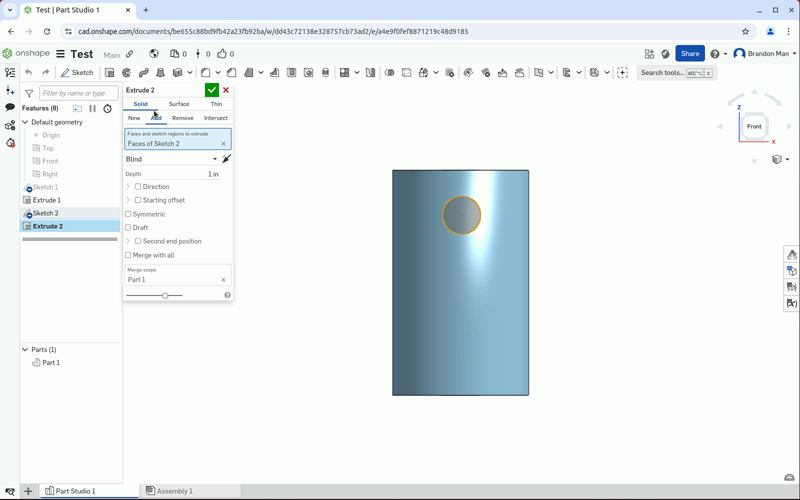
mouse_move(186, 120)
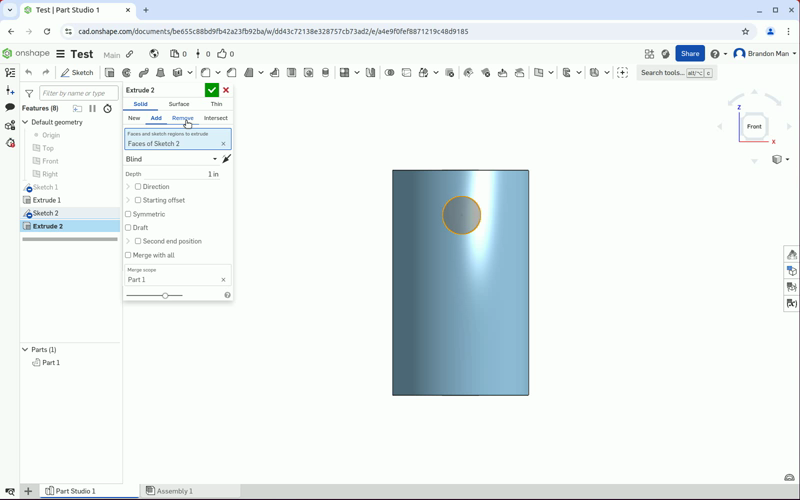
click(186, 120)
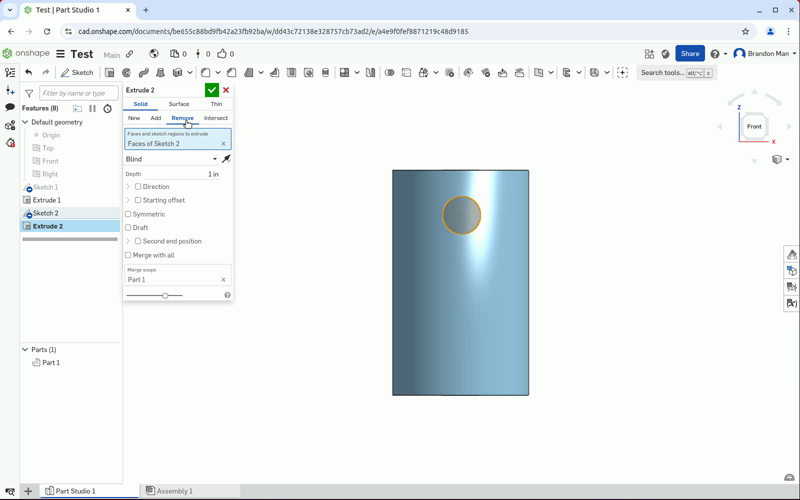
key(tab, 4)
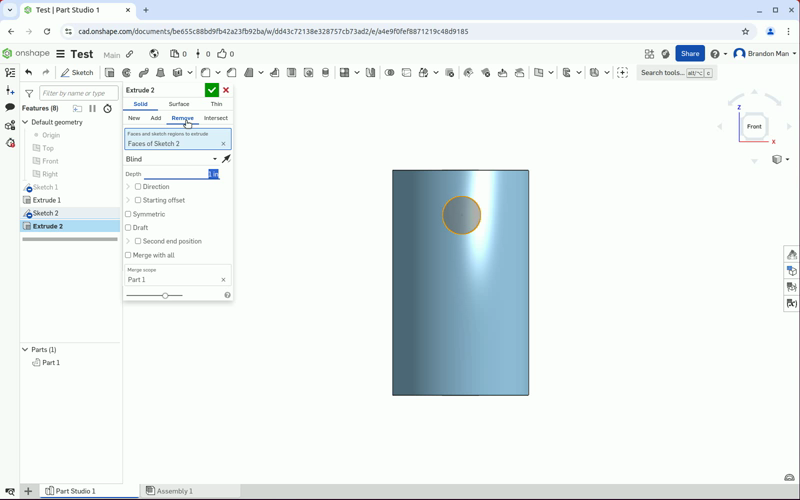
text(-30.57)
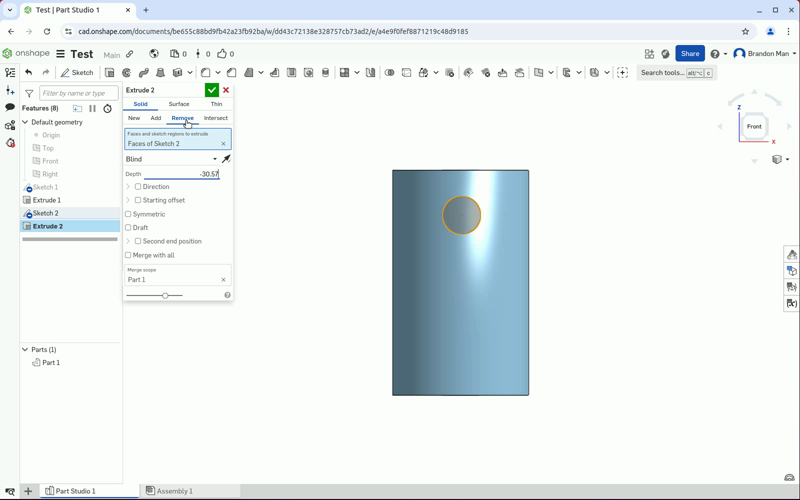
key(tab, 6)
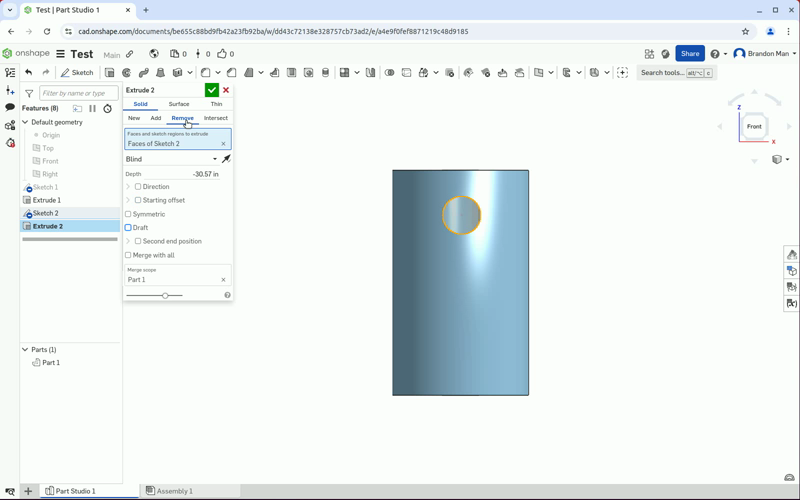
key(space)
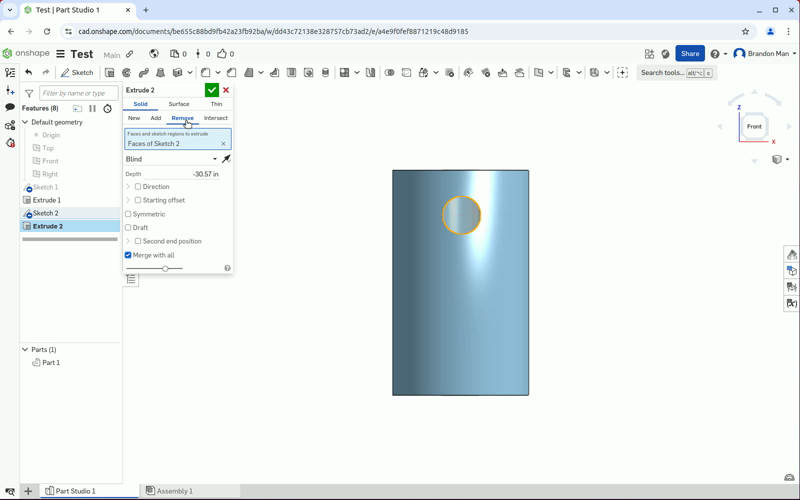
key(enter)
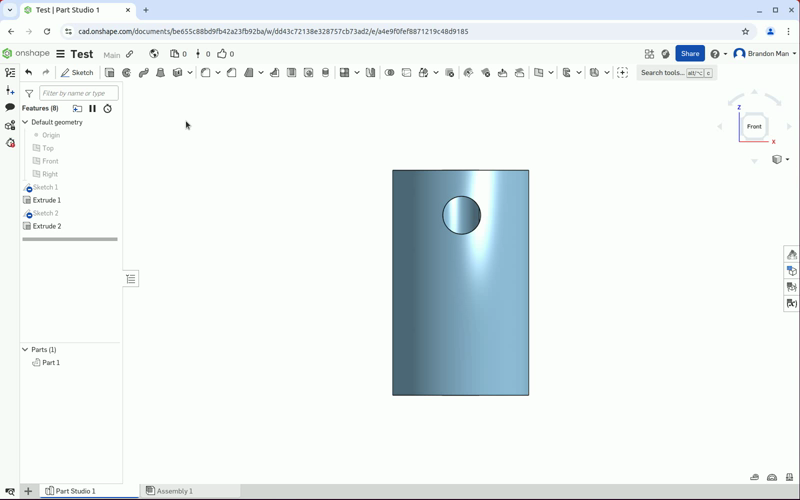
key(shift+h)
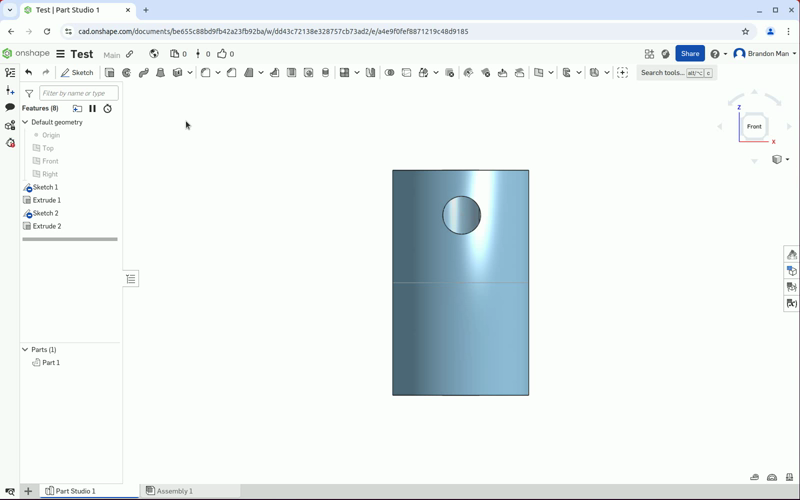
key(shift+h)
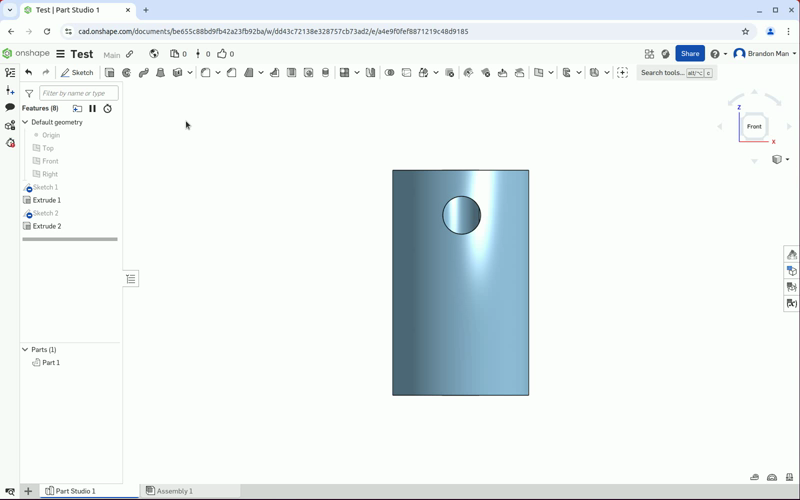
mouse_move(73, 189)
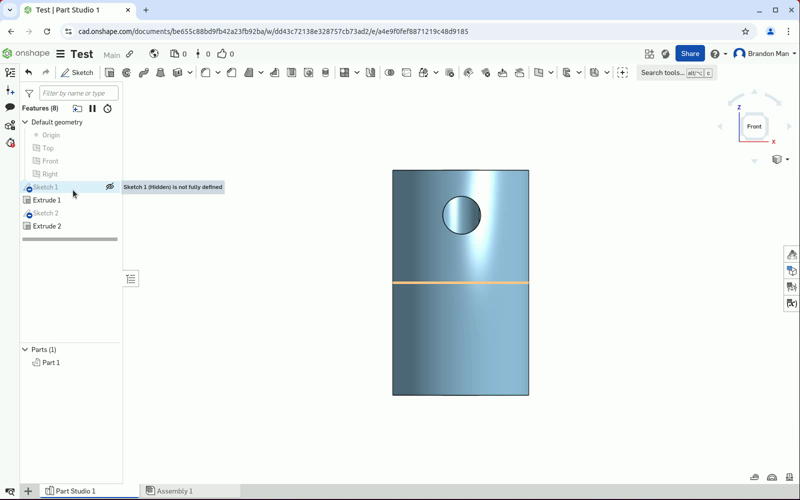
click(73, 189)
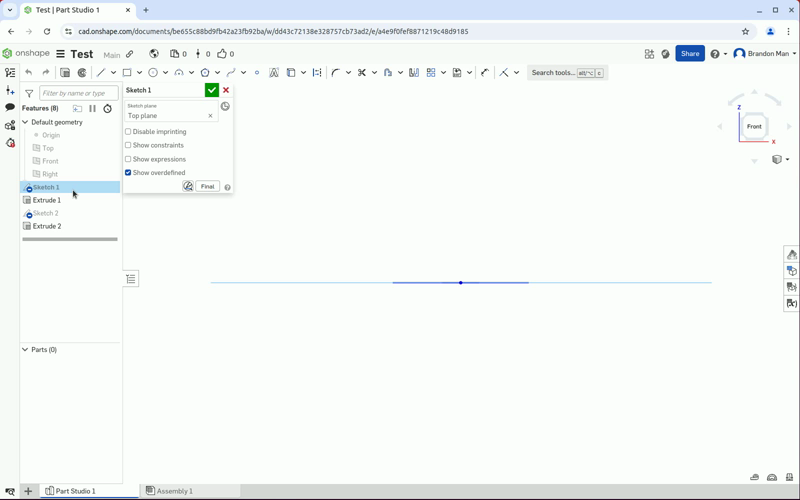
mouse_move(229, 92)
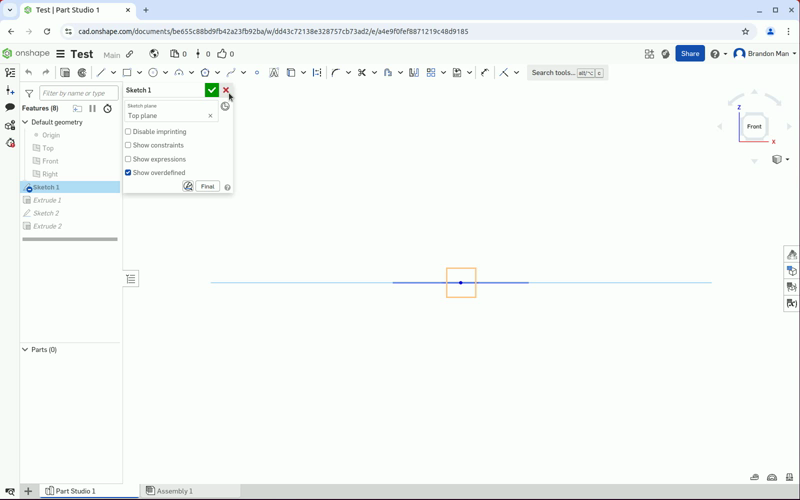
click(229, 92)
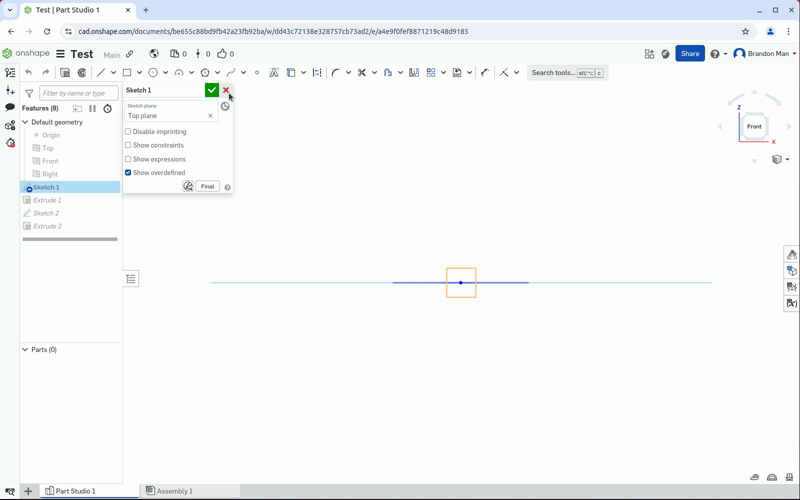
key(shift+s)
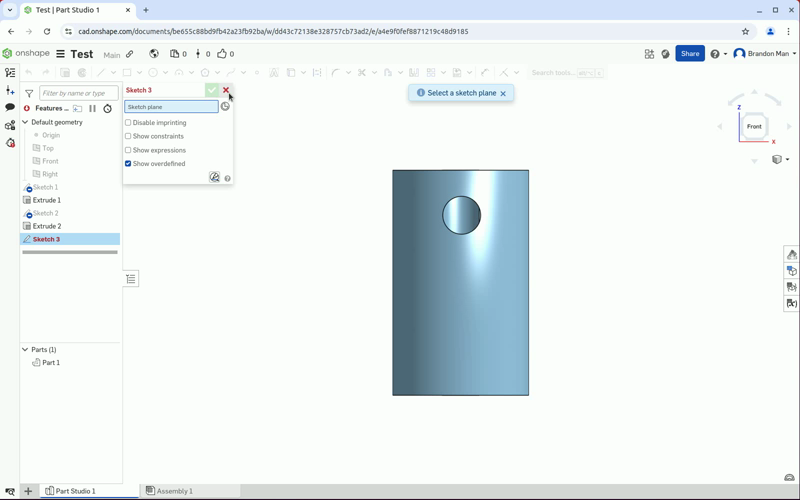
mouse_move(73, 163)
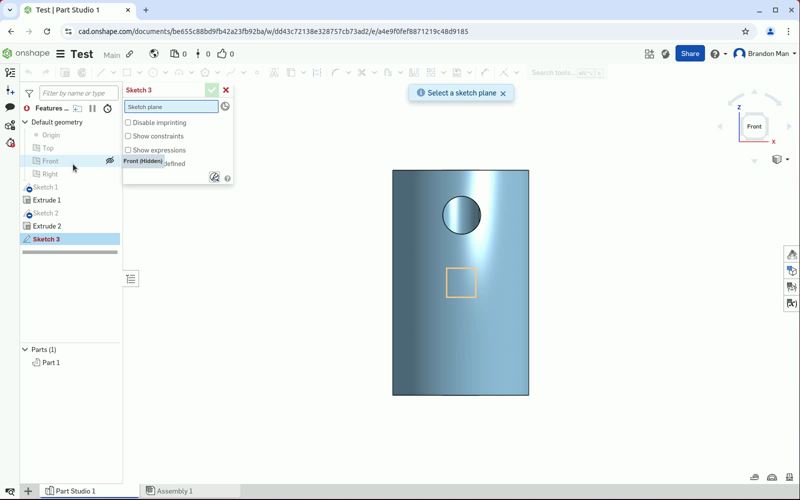
click(73, 163)
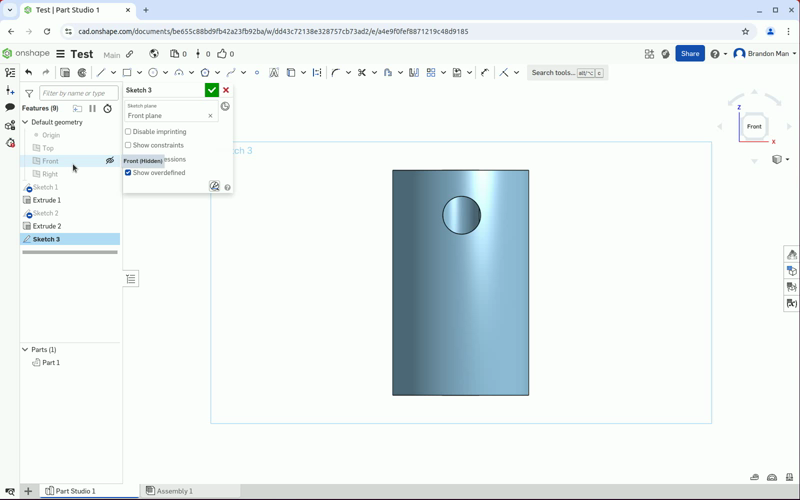
mouse_move(73, 352)
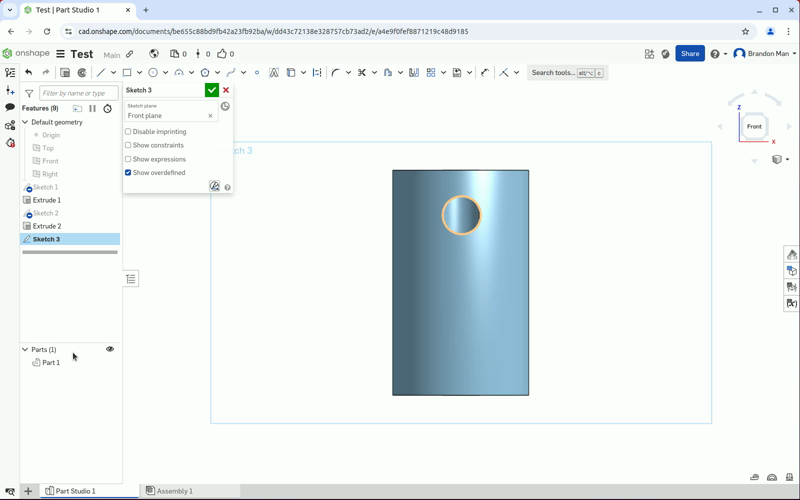
key(y)
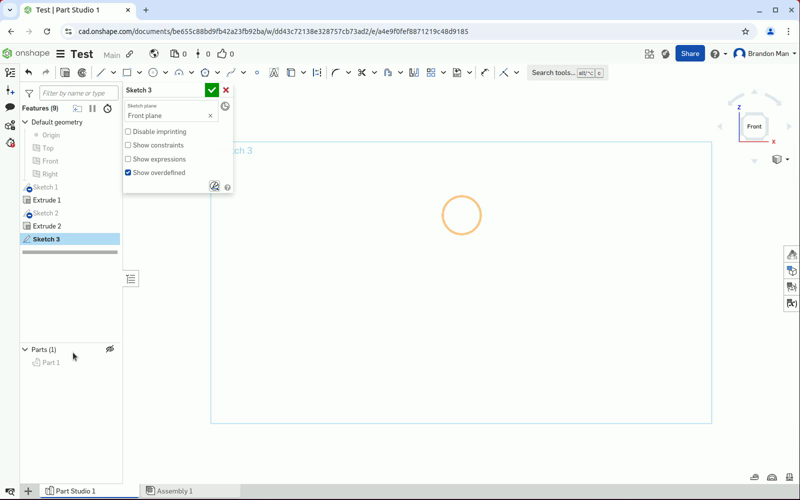
key(c)
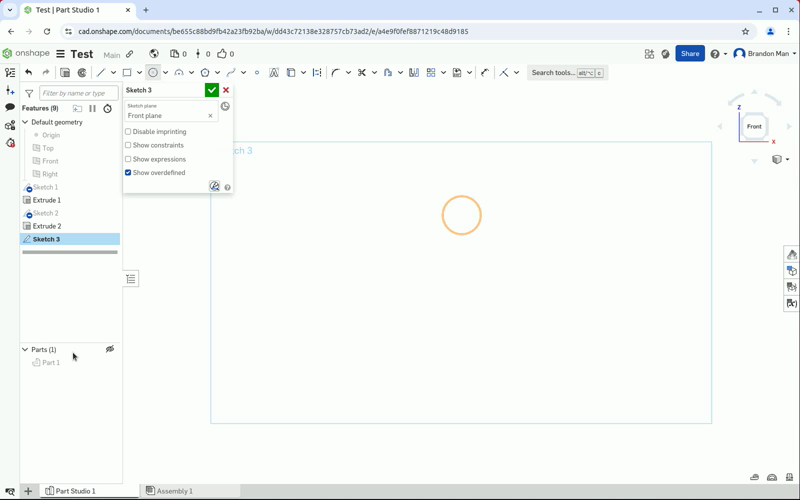
key_down(shift)
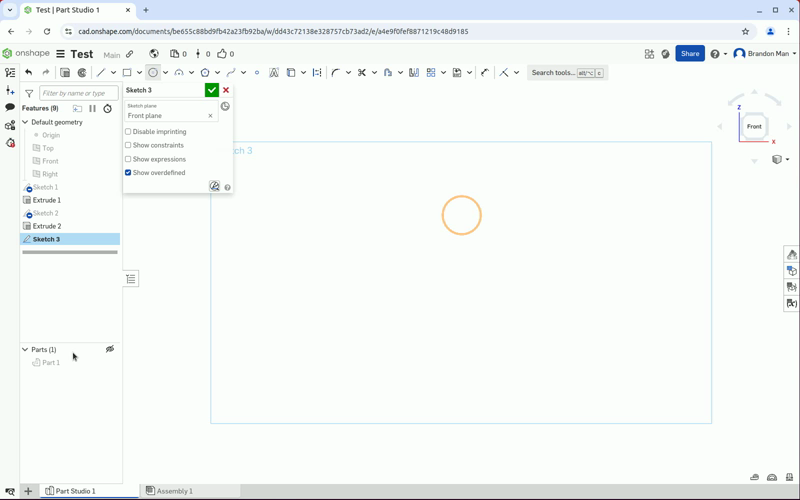
mouse_move(461, 351)
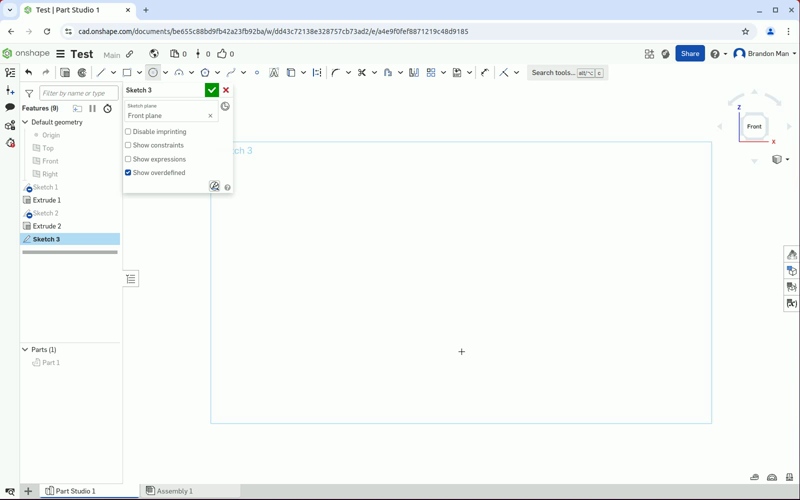
click(461, 351)
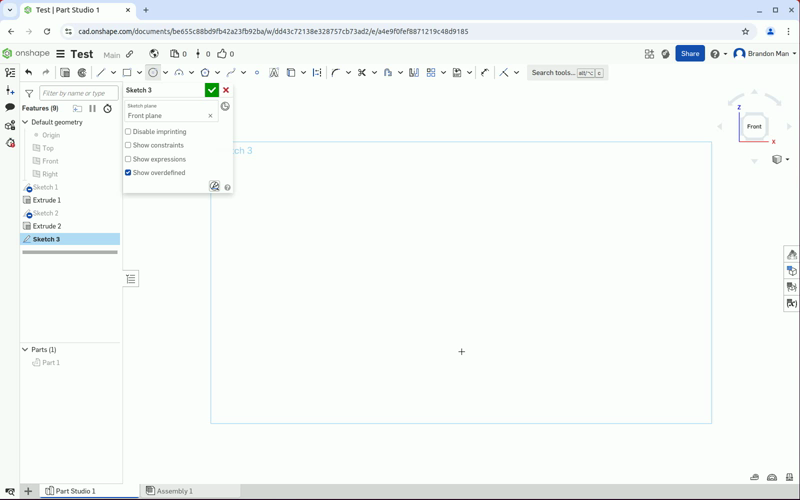
key_up(shift)
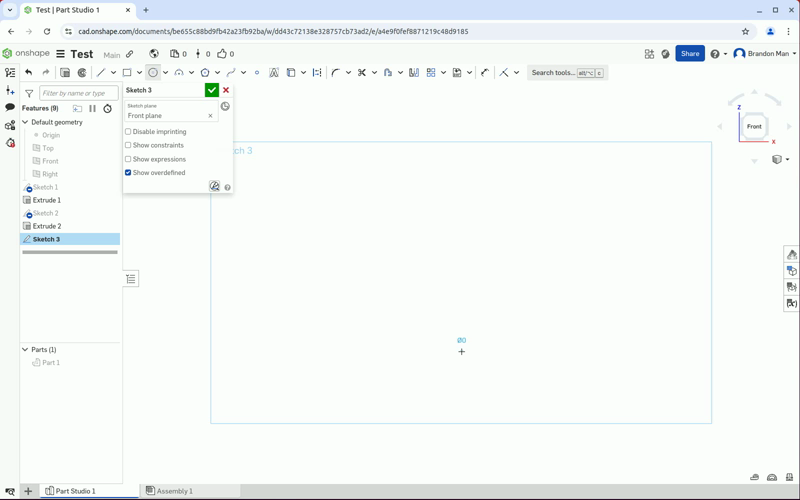
mouse_move(480, 351)
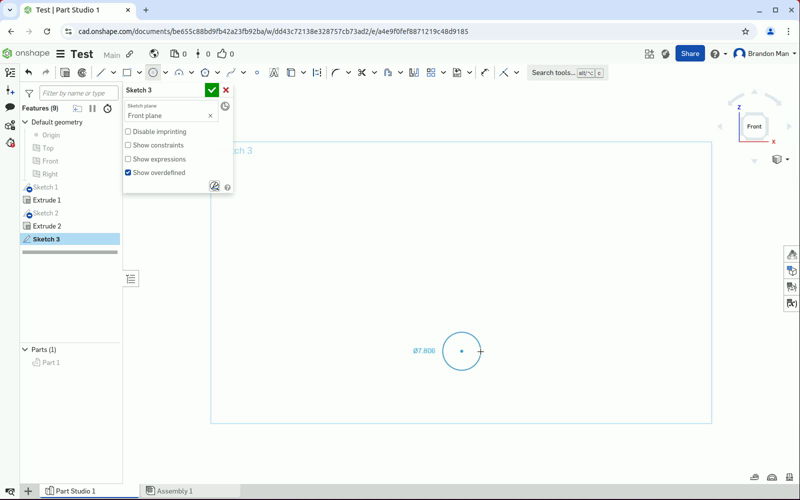
click(480, 351)
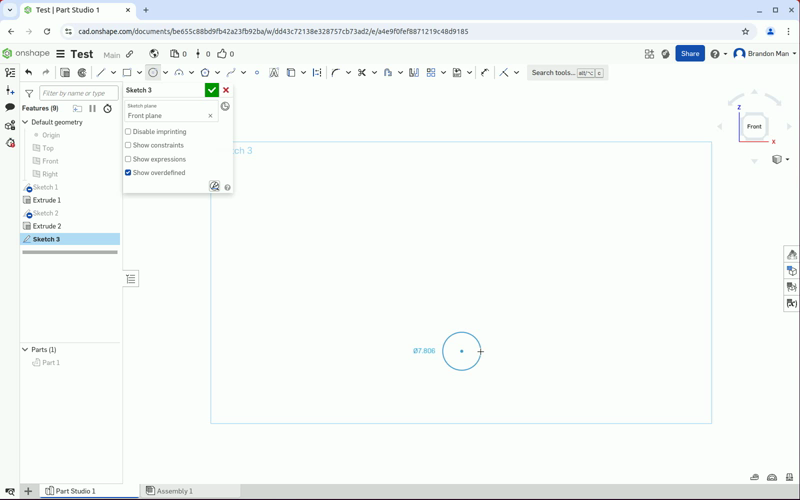
key(esc)
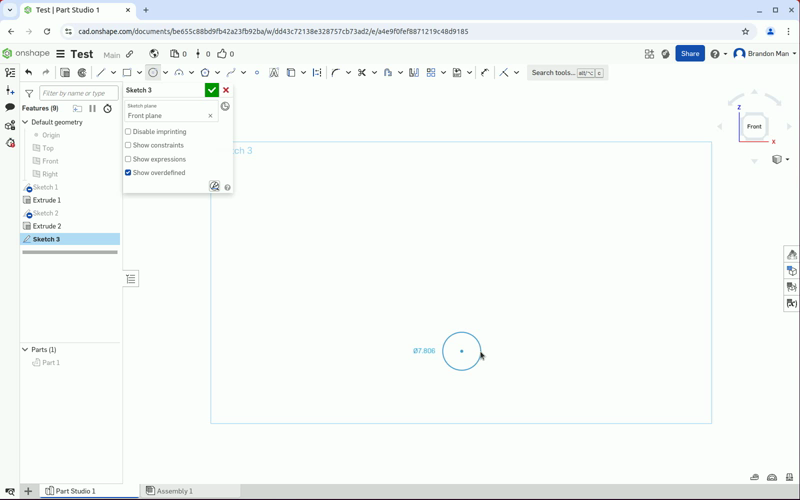
mouse_move(463, 358)
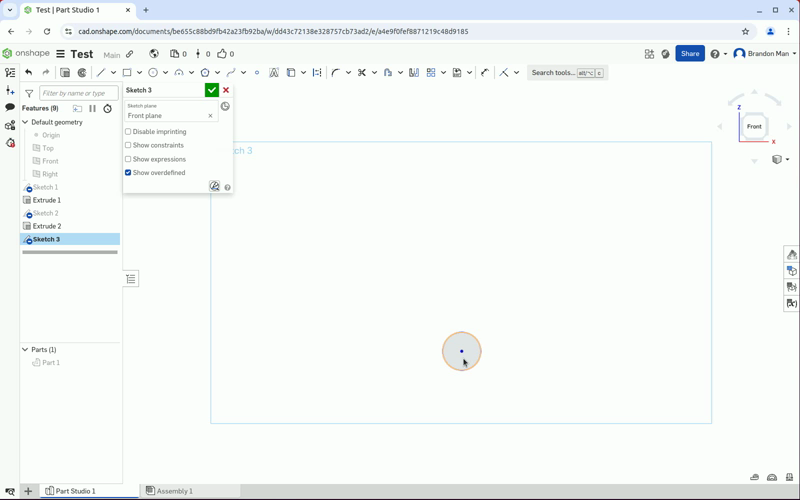
scroll(6)
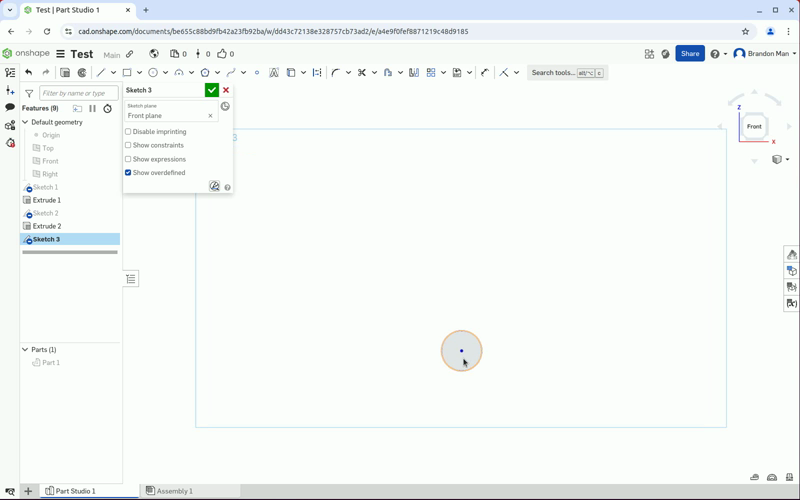
scroll(6)
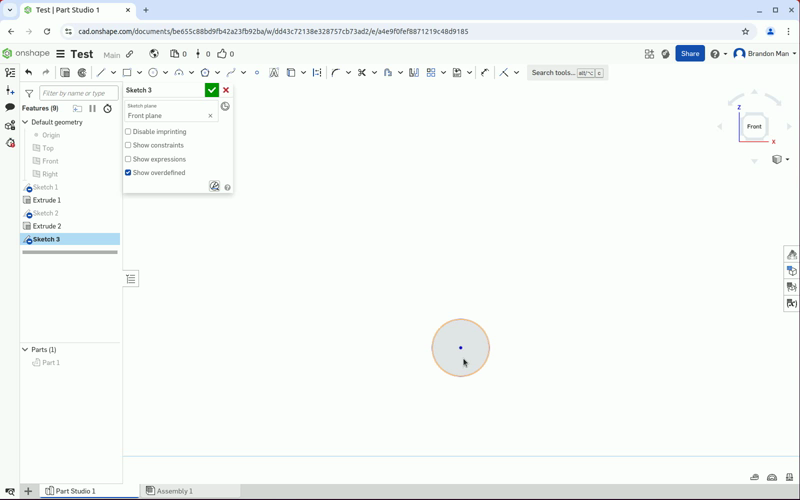
scroll(6)
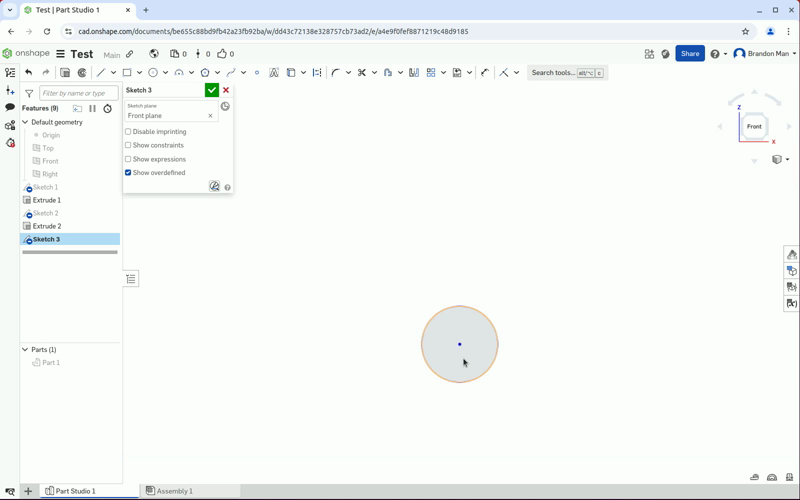
scroll(6)
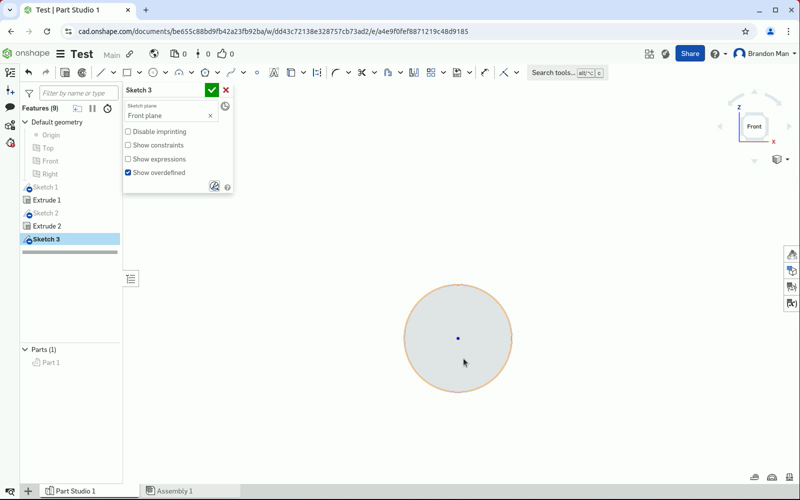
scroll(6)
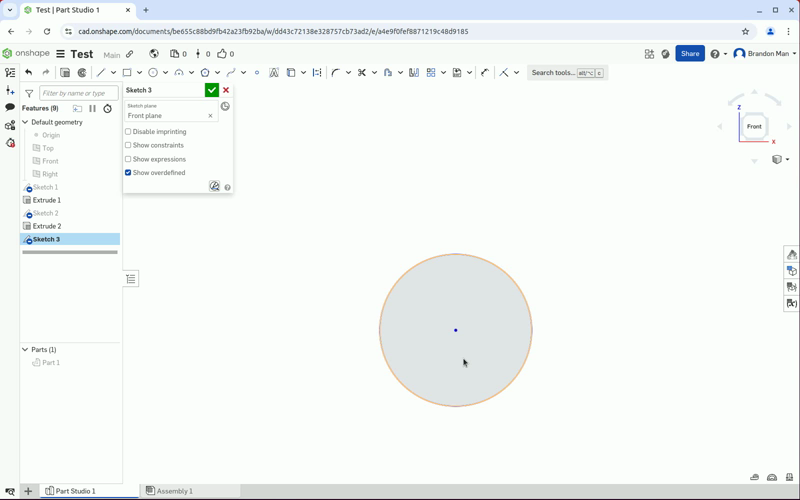
scroll(6)
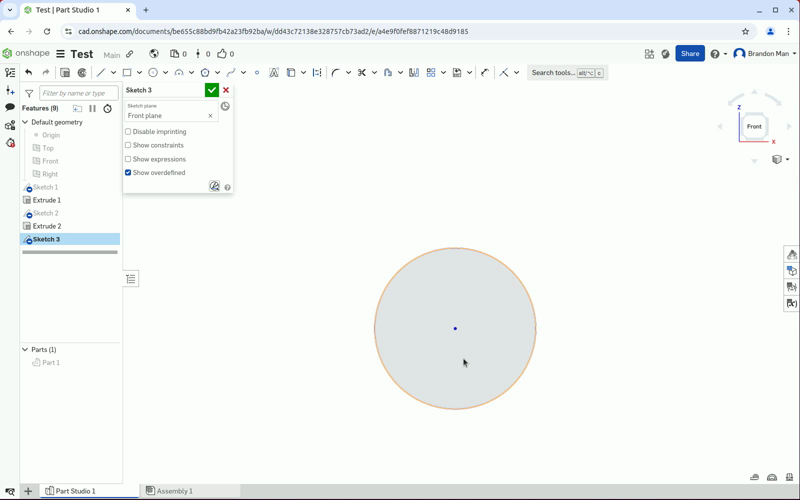
scroll(6)
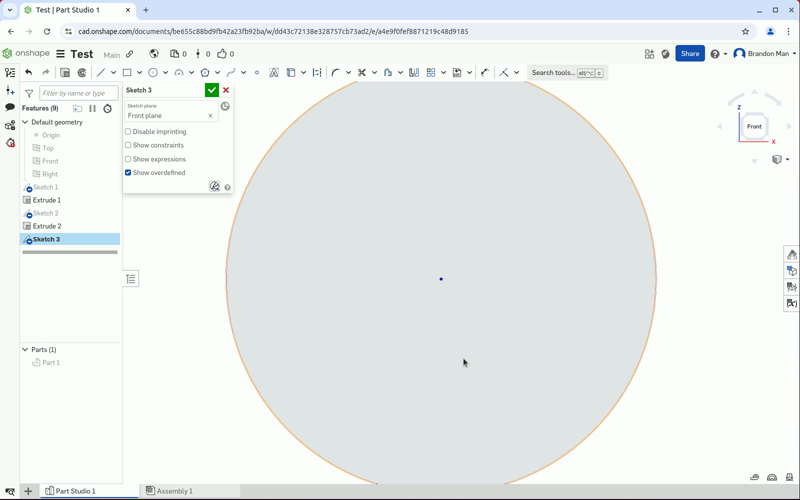
click(463, 358)
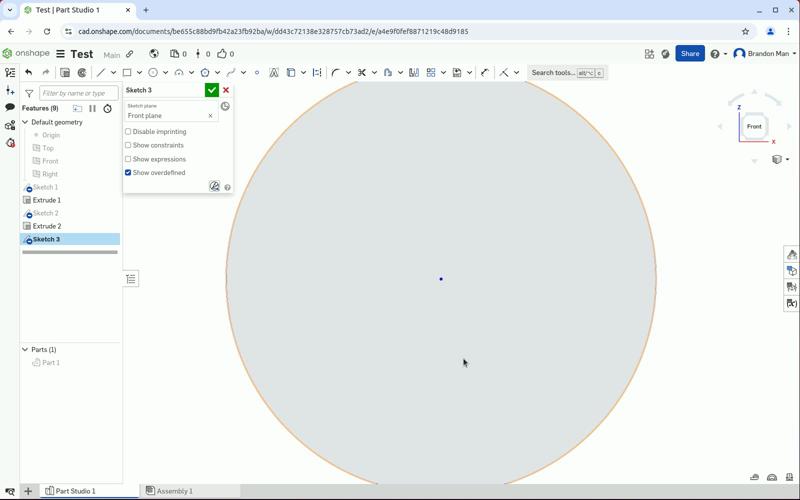
scroll(-6)
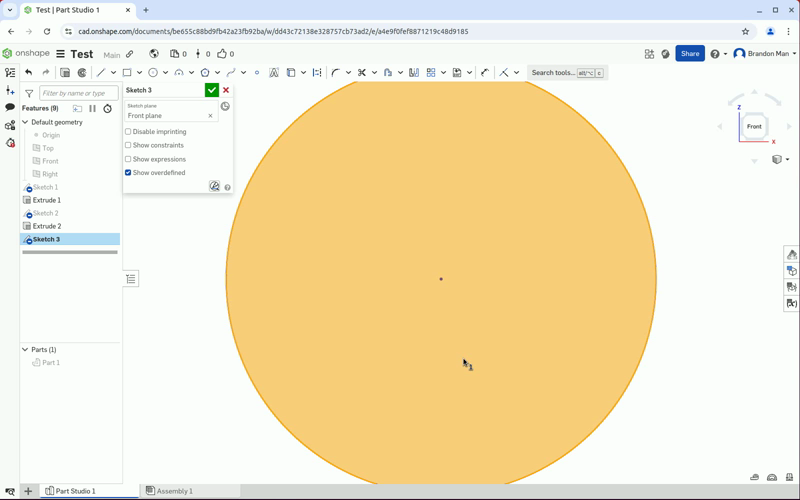
scroll(-6)
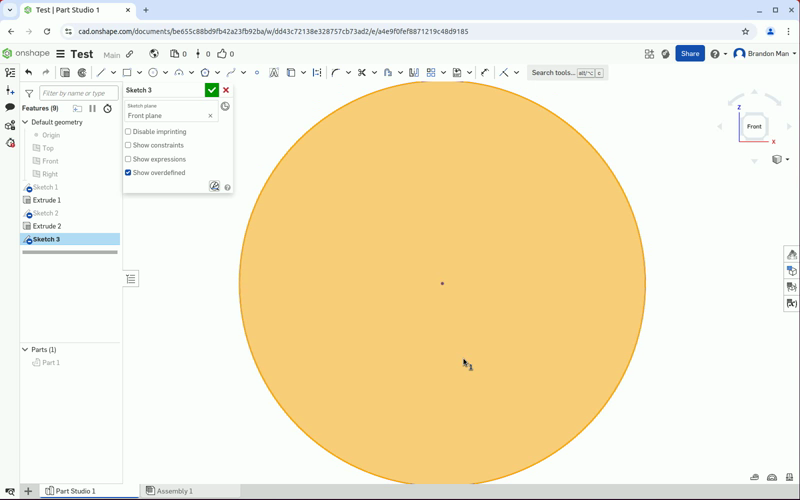
scroll(-6)
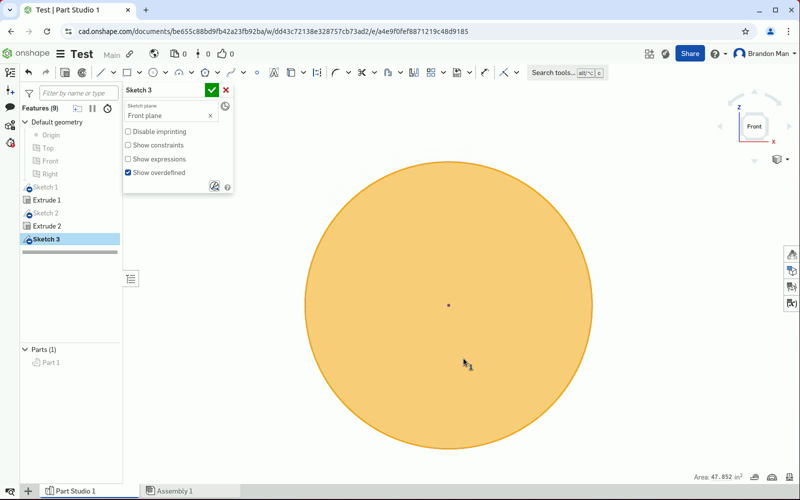
scroll(-6)
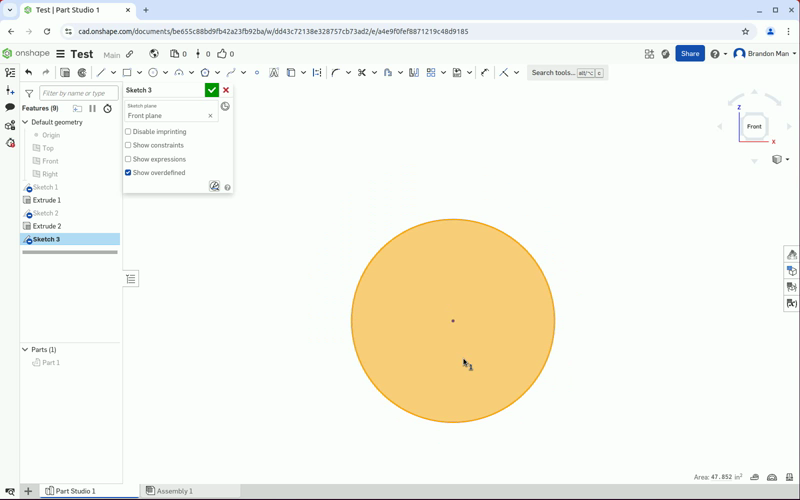
scroll(-6)
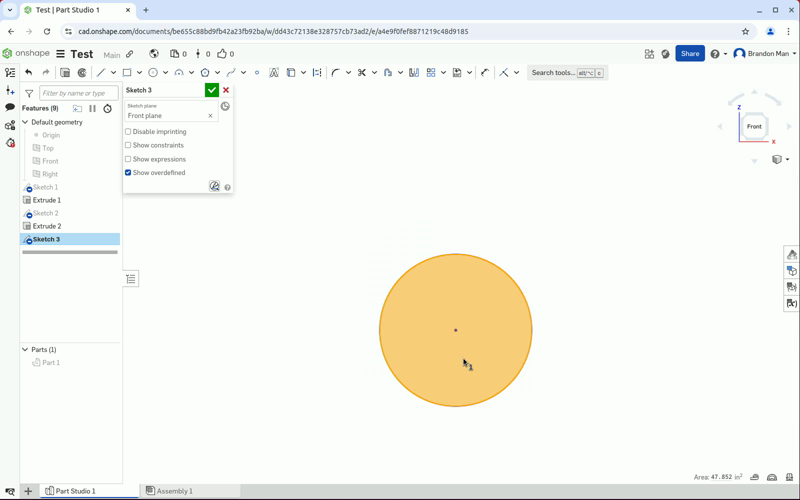
scroll(-6)
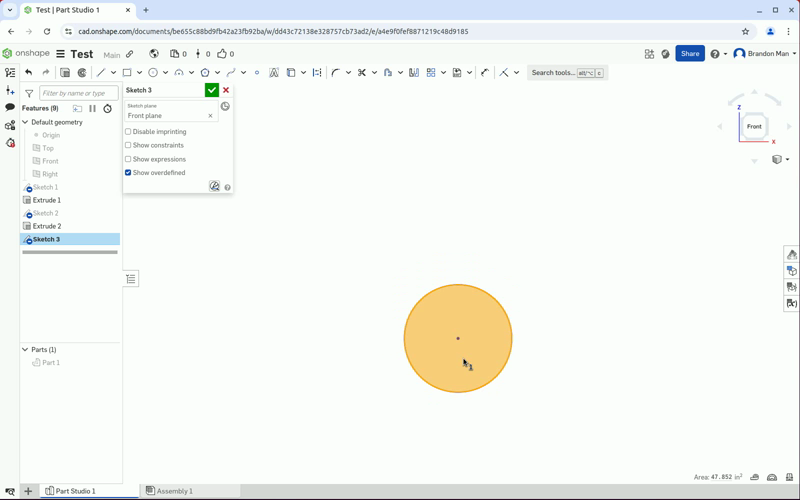
scroll(-6)
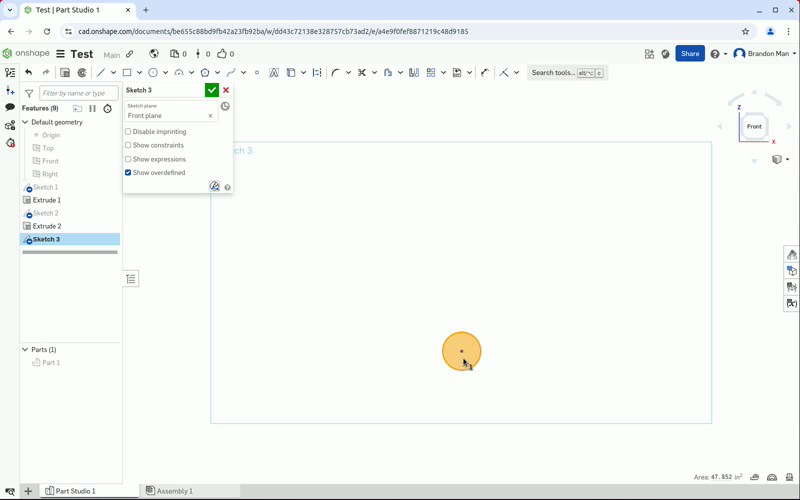
mouse_move(73, 352)
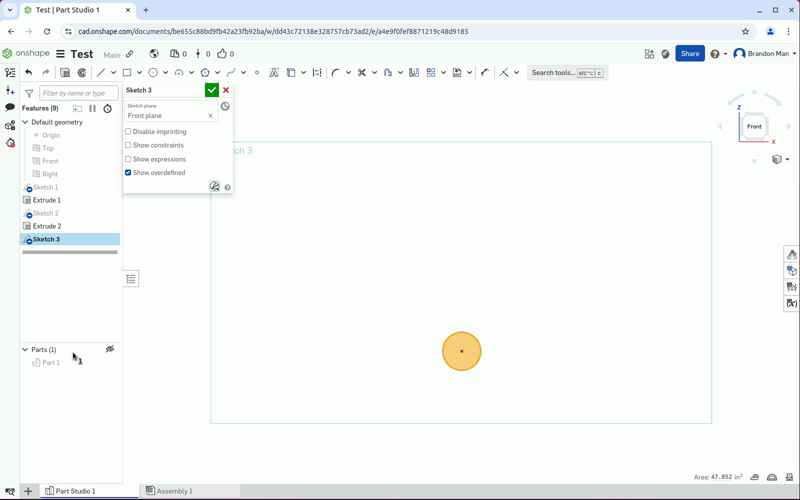
key(shift+y)
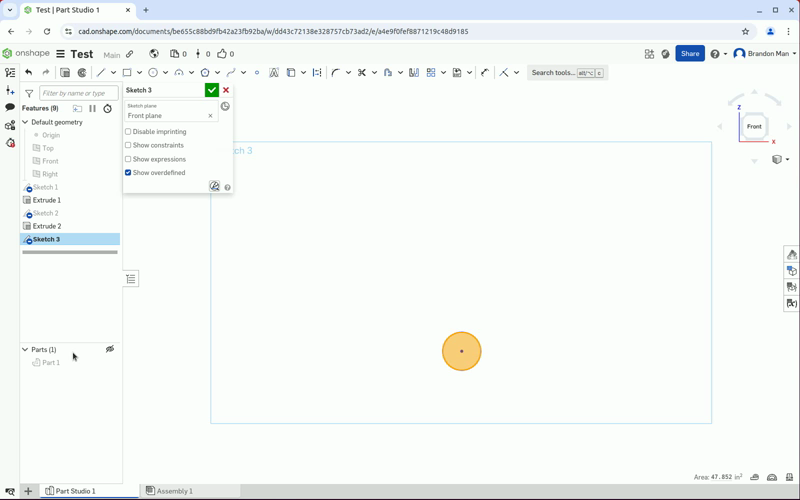
key(shift+e)
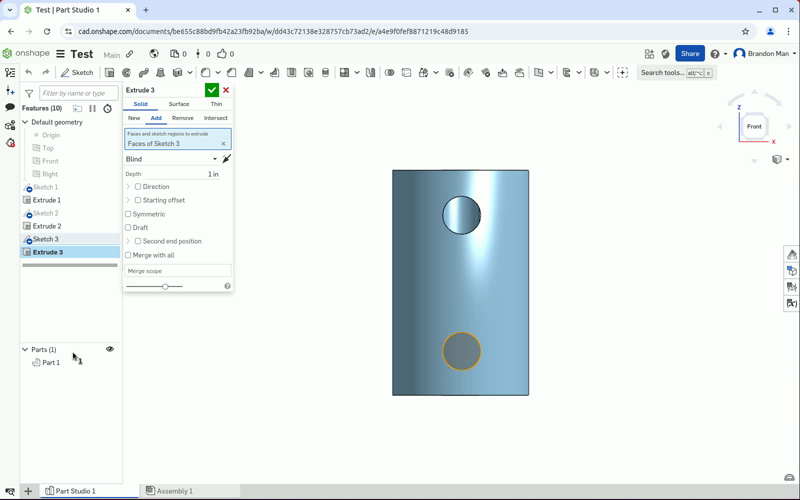
mouse_move(143, 106)
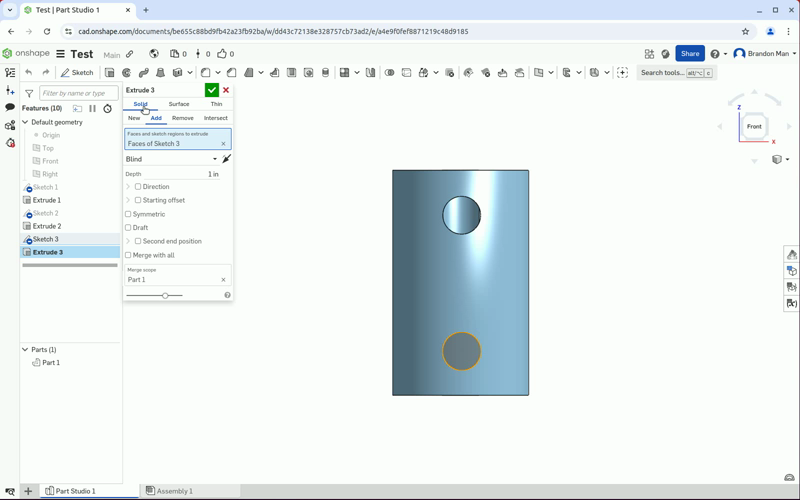
click(143, 106)
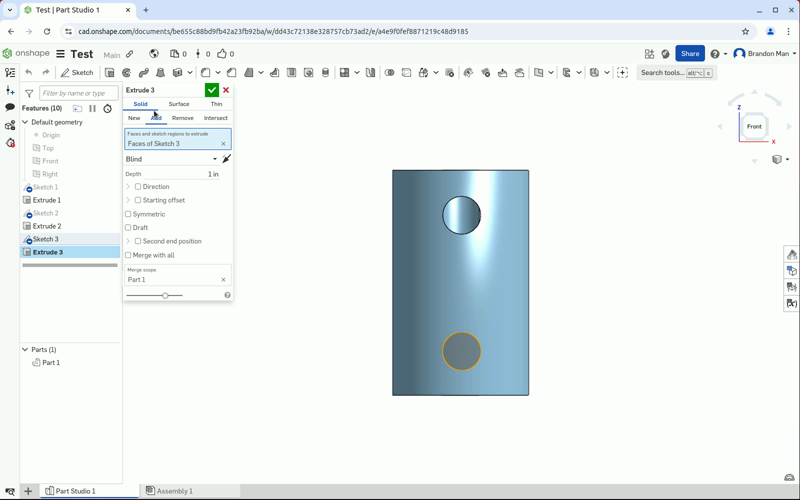
mouse_move(186, 120)
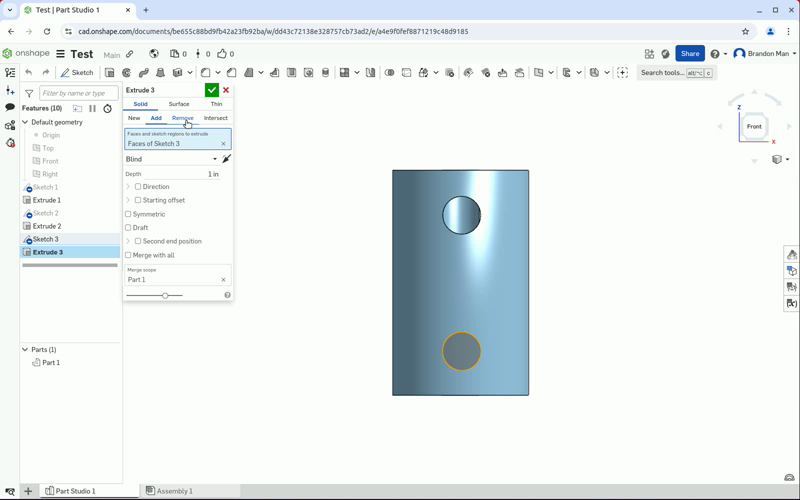
click(186, 120)
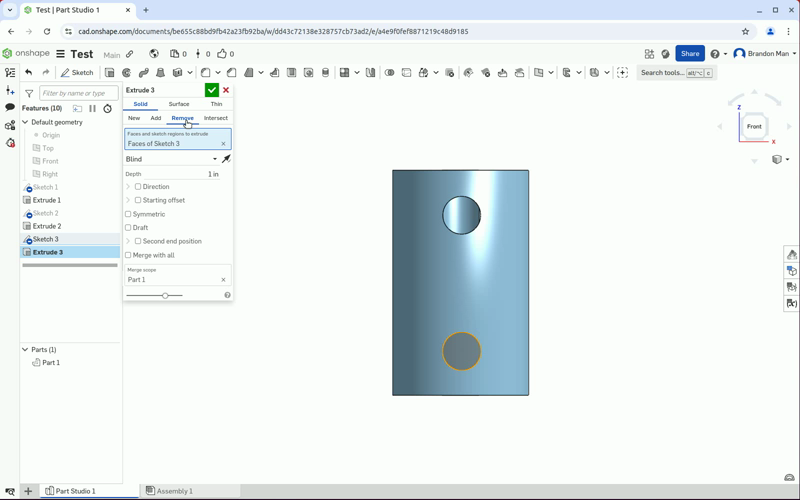
key(tab, 4)
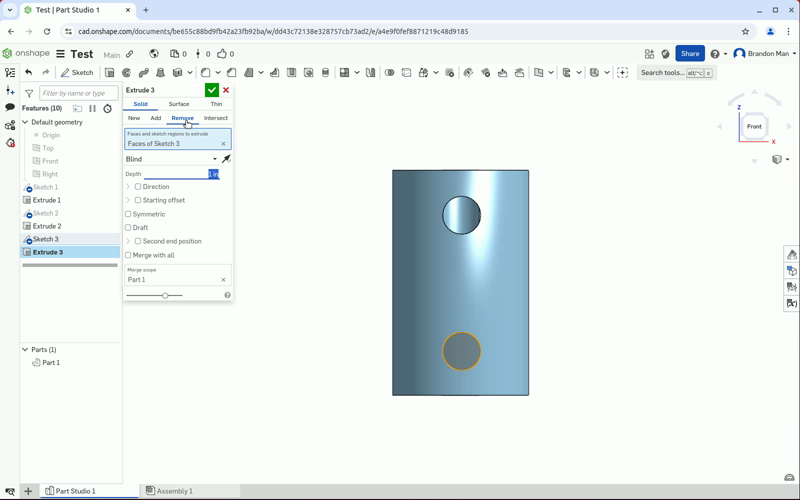
text(-30.57)
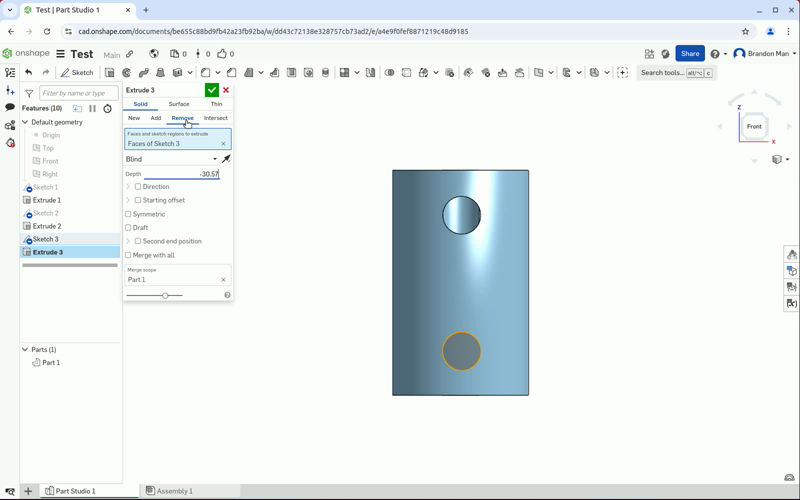
key(tab, 6)
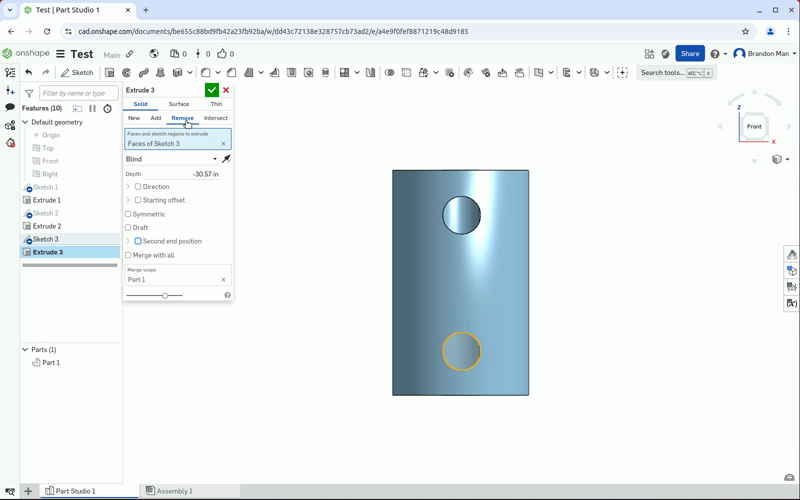
key(space)
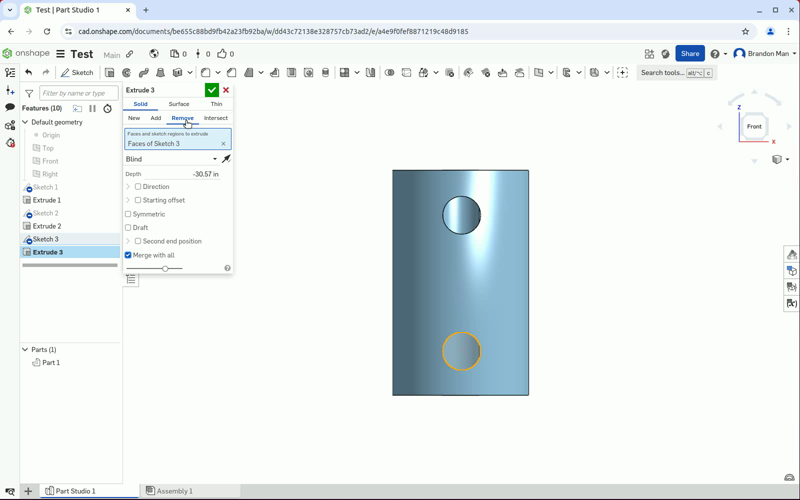
key(enter)
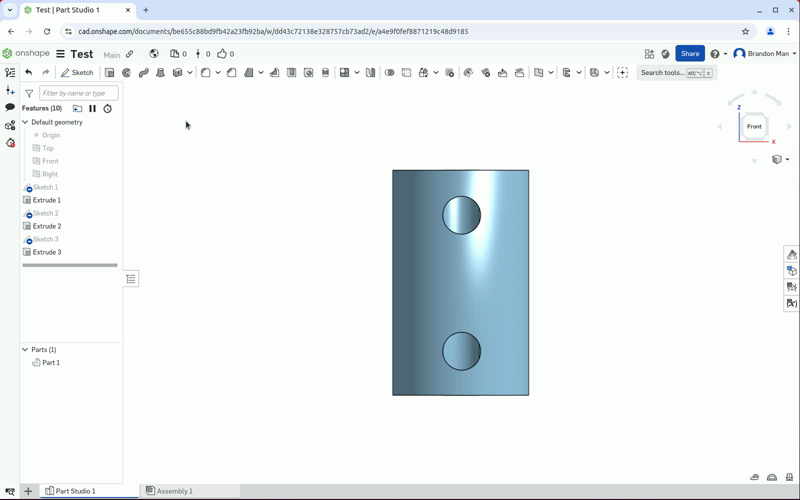
key(shift+h)
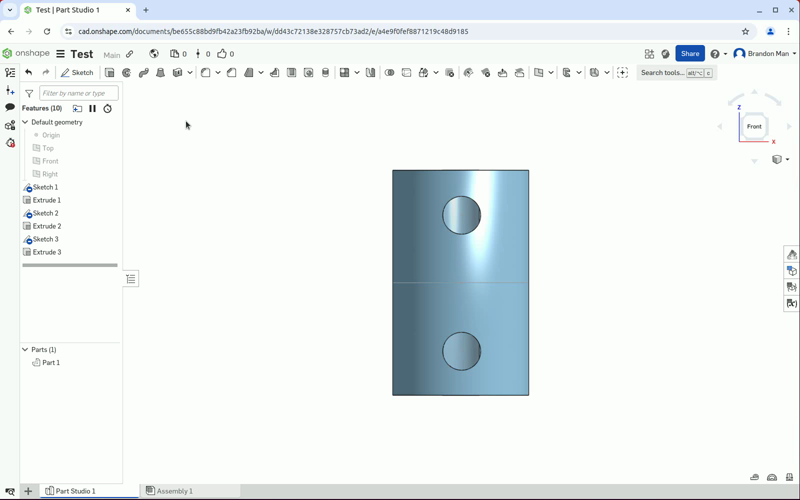
key(shift+h)
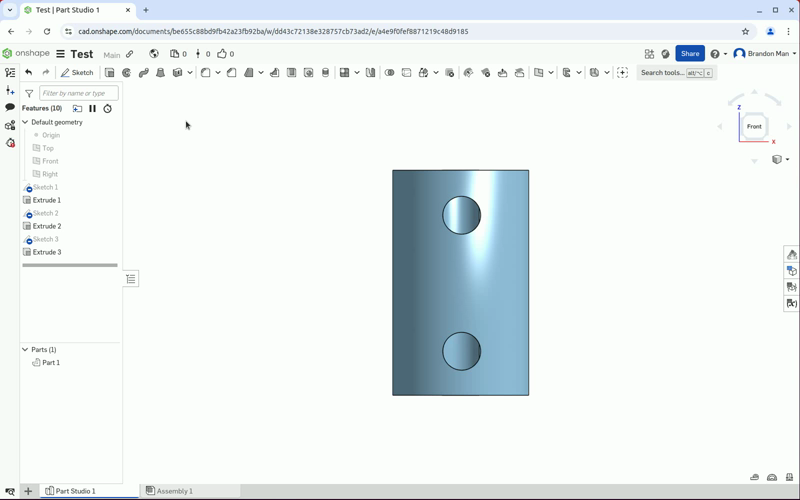
mouse_move(73, 189)
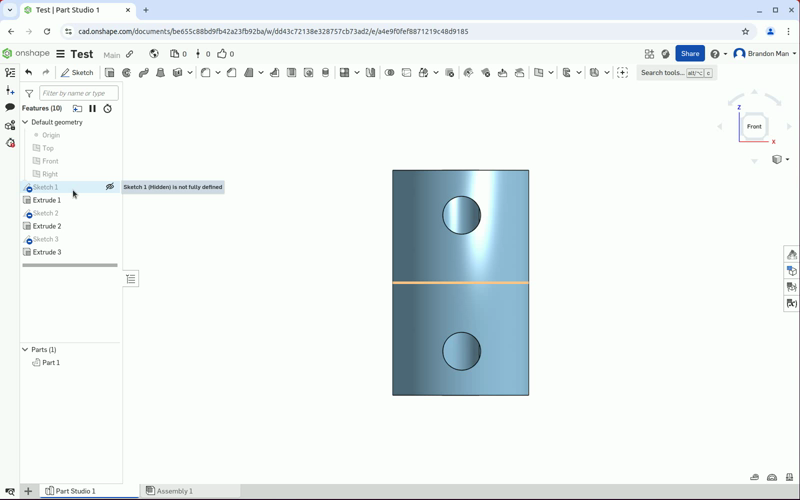
click(73, 189)
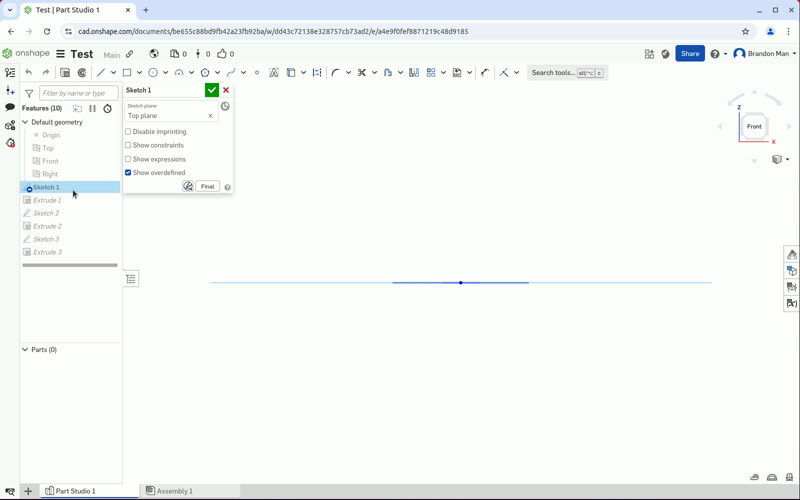
mouse_move(229, 92)
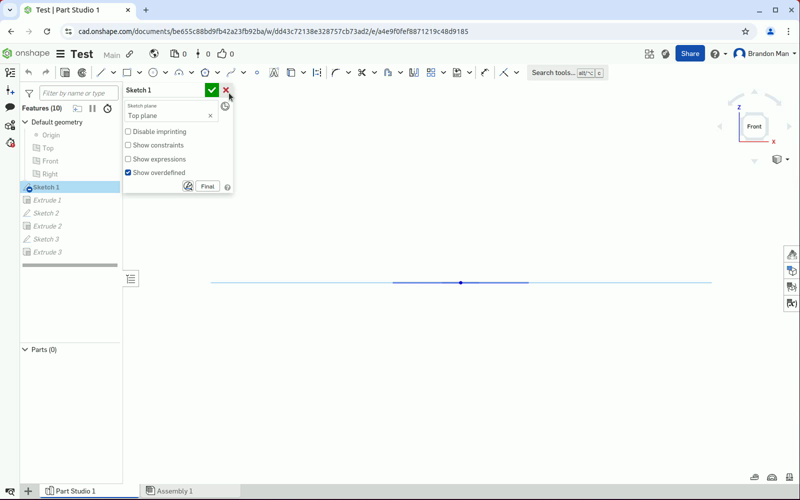
click(229, 92)
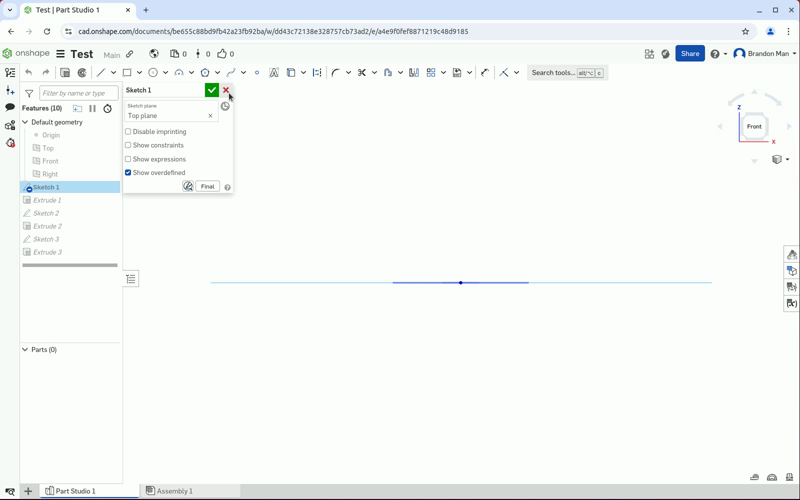
key(shift+s)
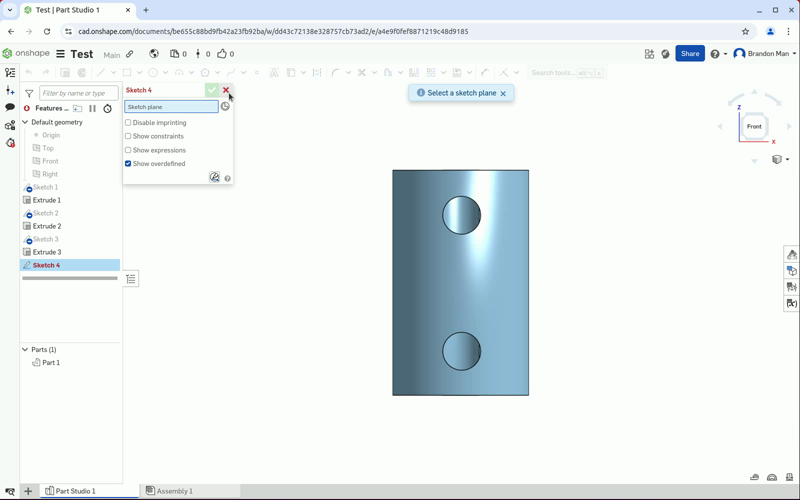
mouse_move(73, 163)
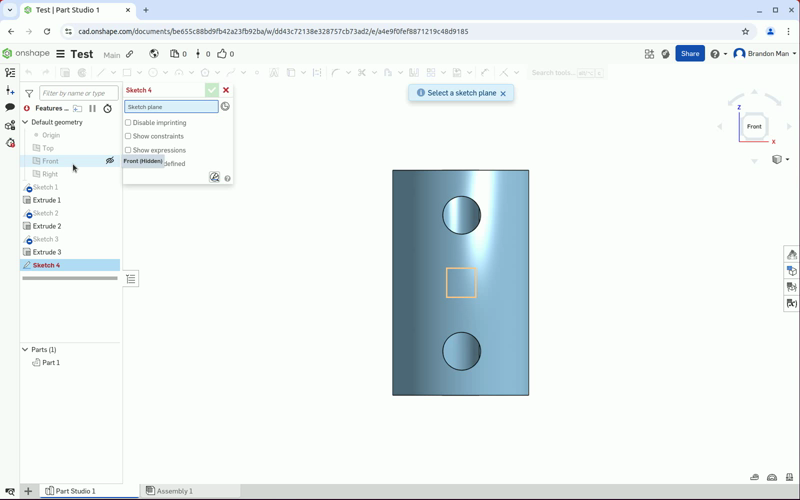
click(73, 163)
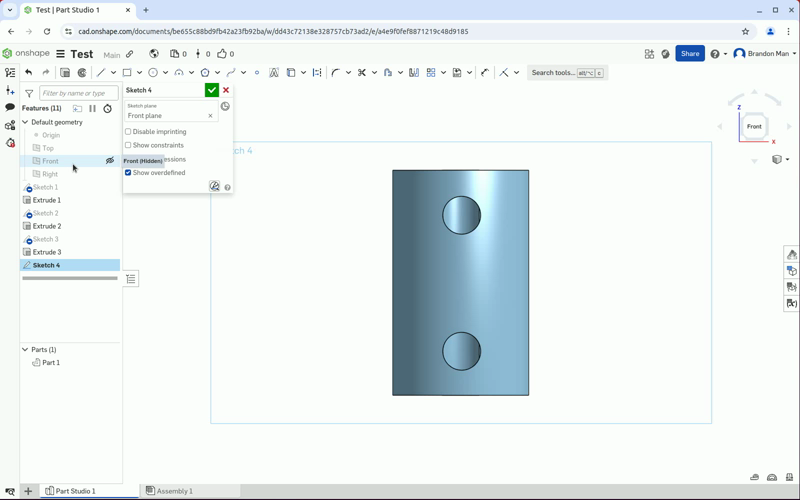
mouse_move(73, 352)
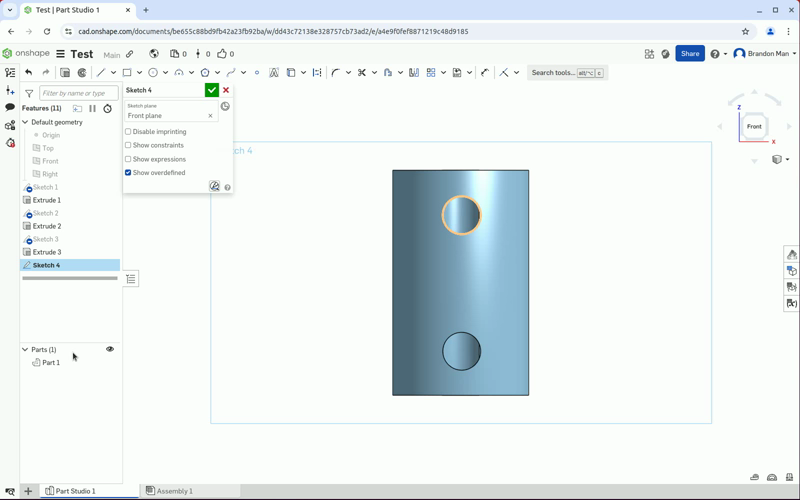
key(y)
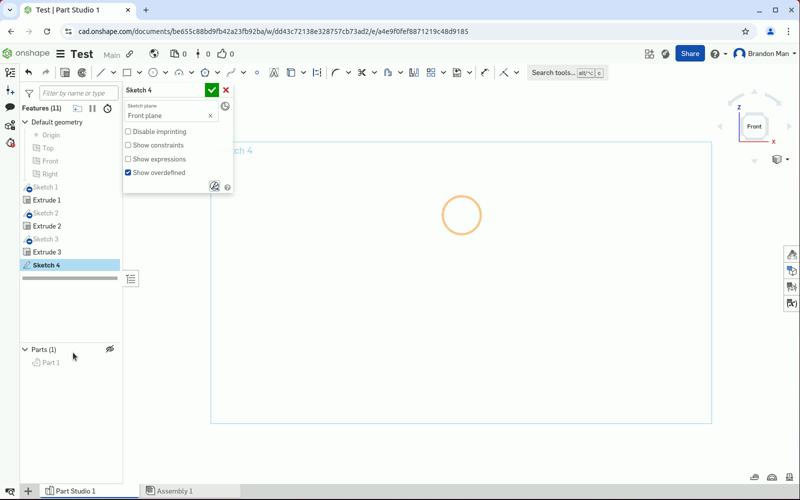
key(c)
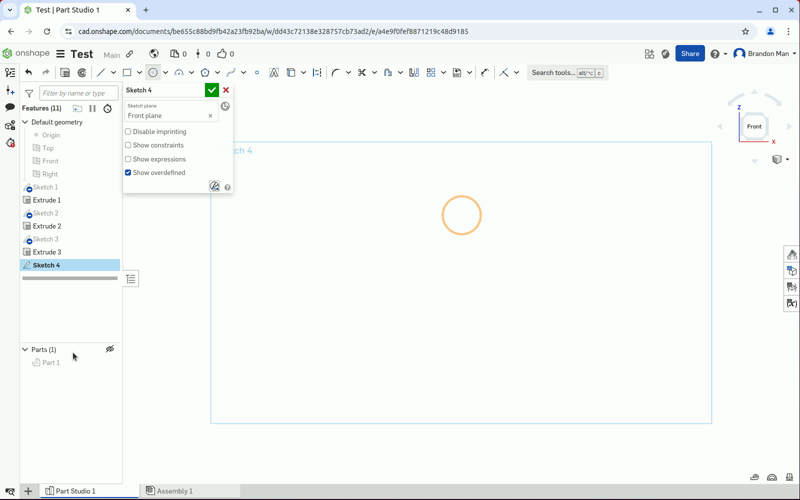
key_down(shift)
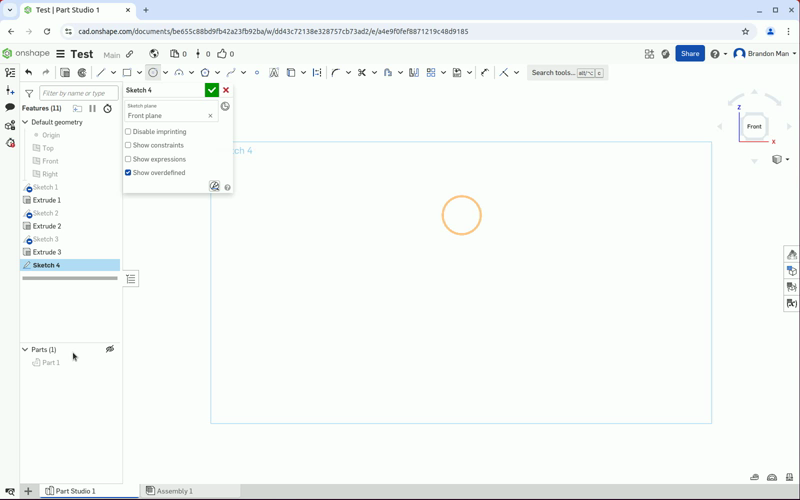
mouse_move(461, 282)
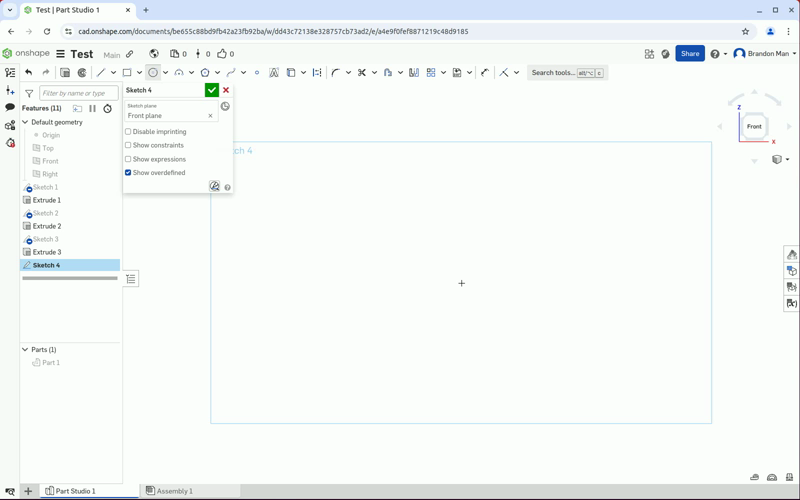
click(461, 282)
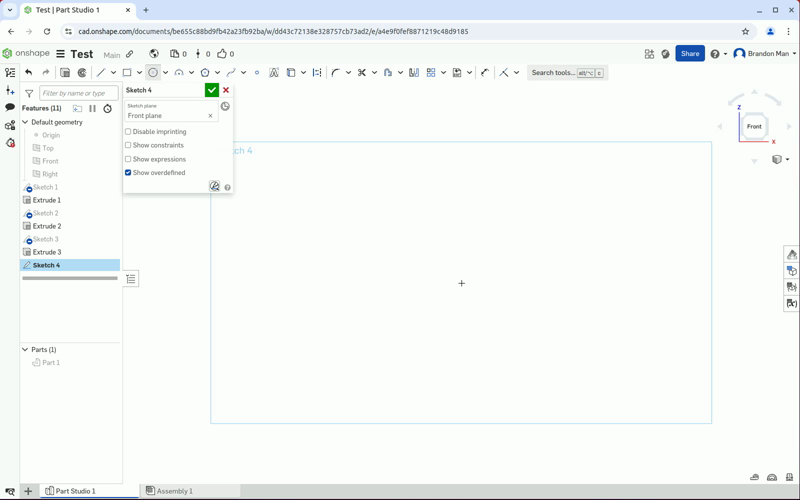
key_up(shift)
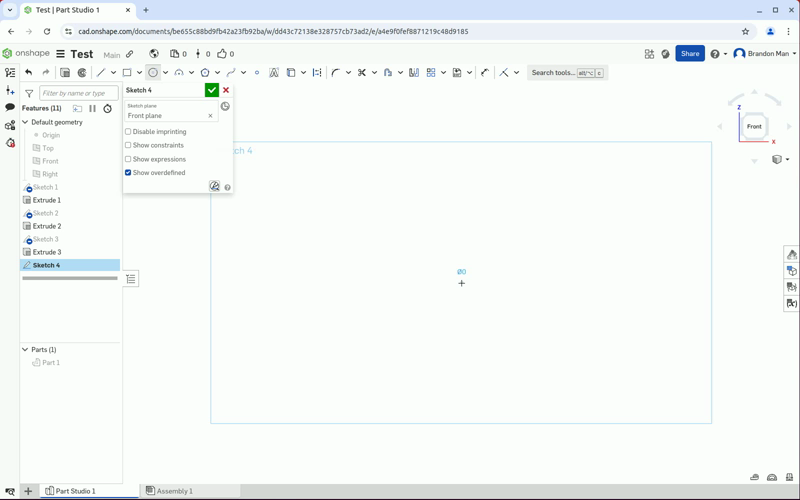
mouse_move(480, 282)
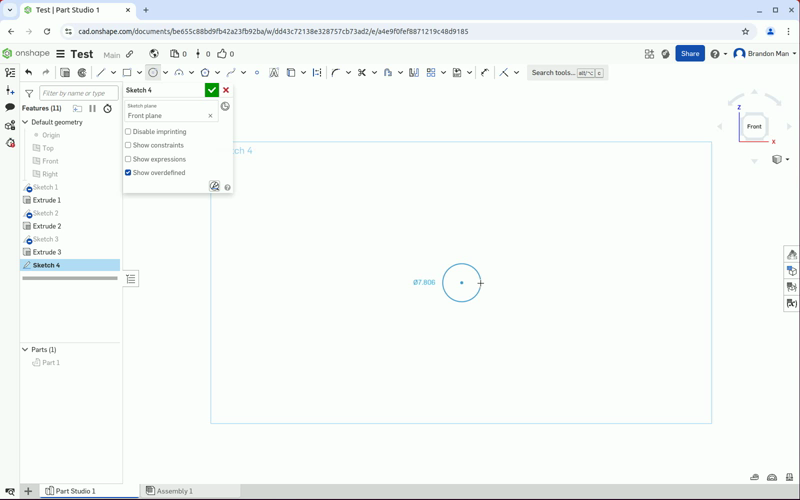
click(480, 282)
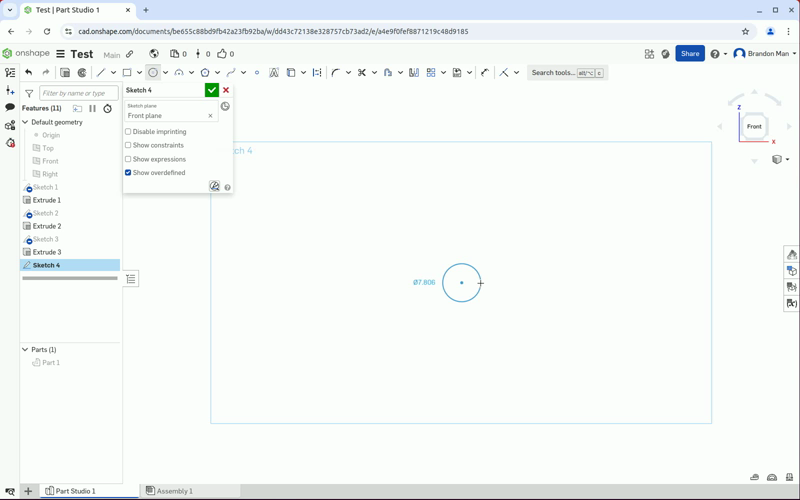
key(esc)
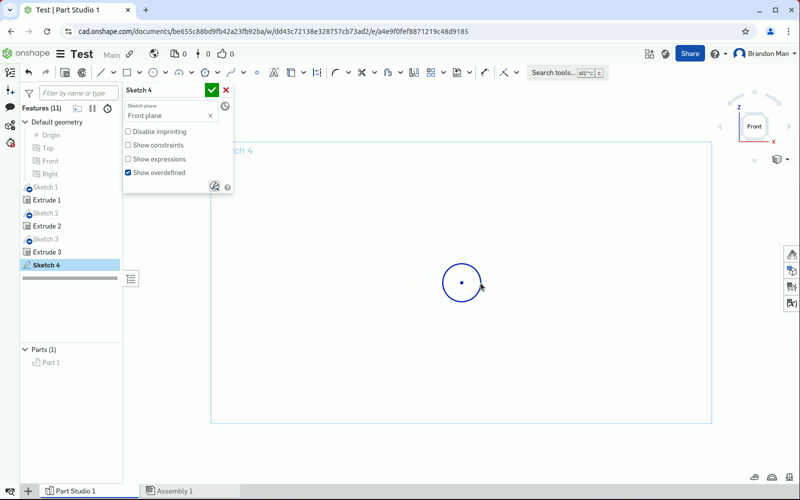
mouse_move(469, 269)
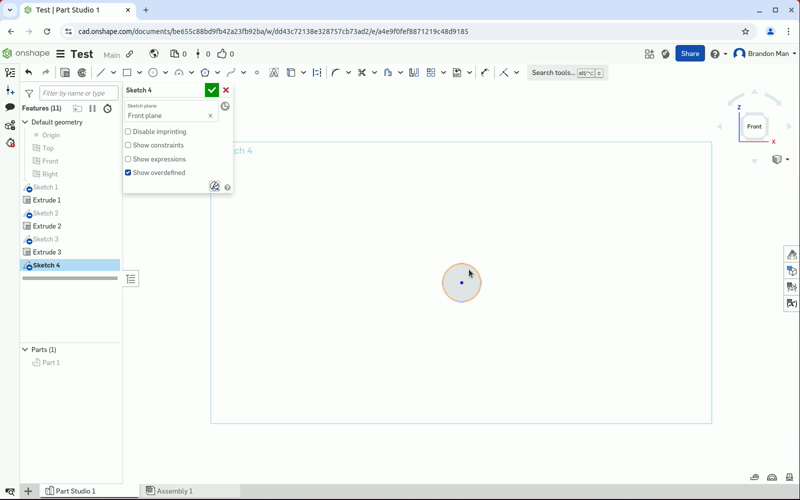
scroll(6)
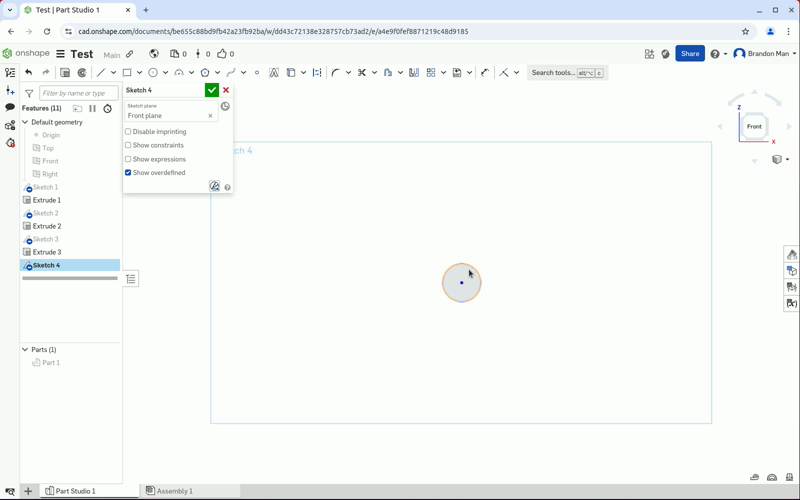
scroll(6)
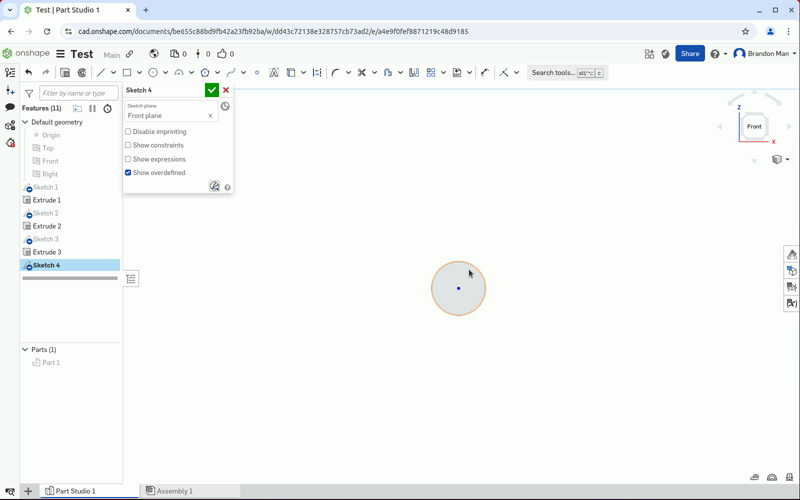
scroll(6)
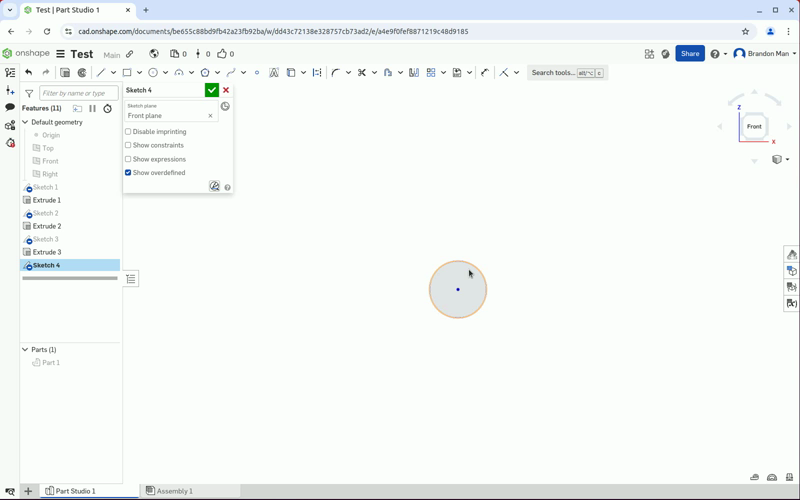
scroll(6)
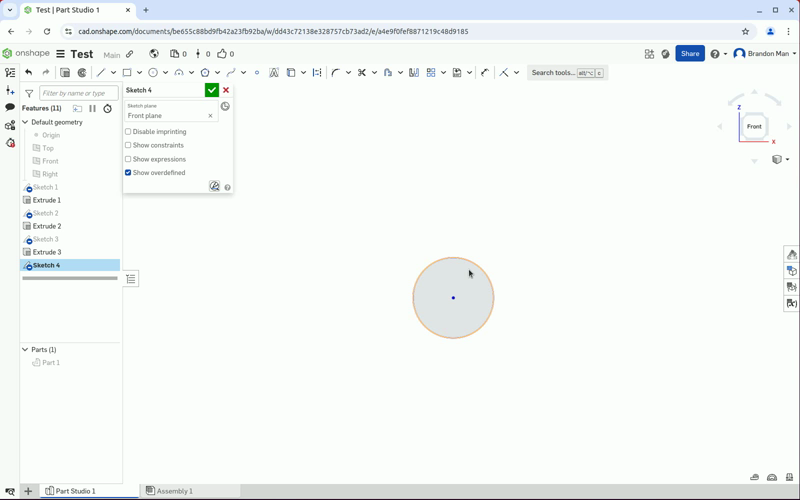
scroll(6)
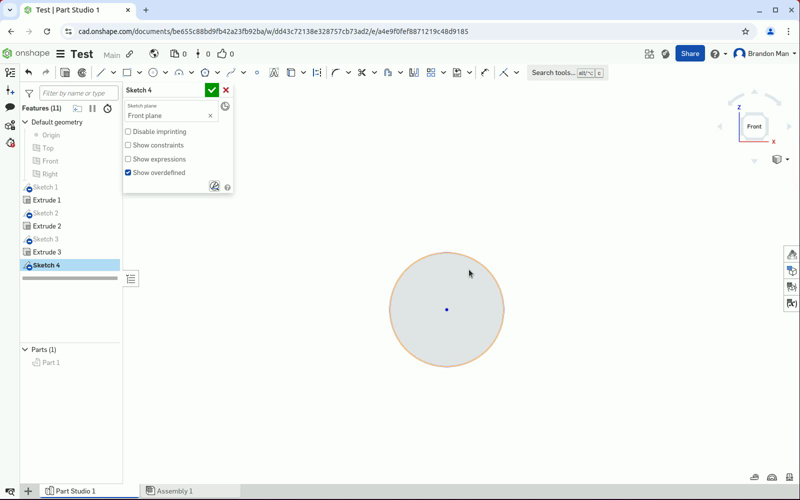
scroll(6)
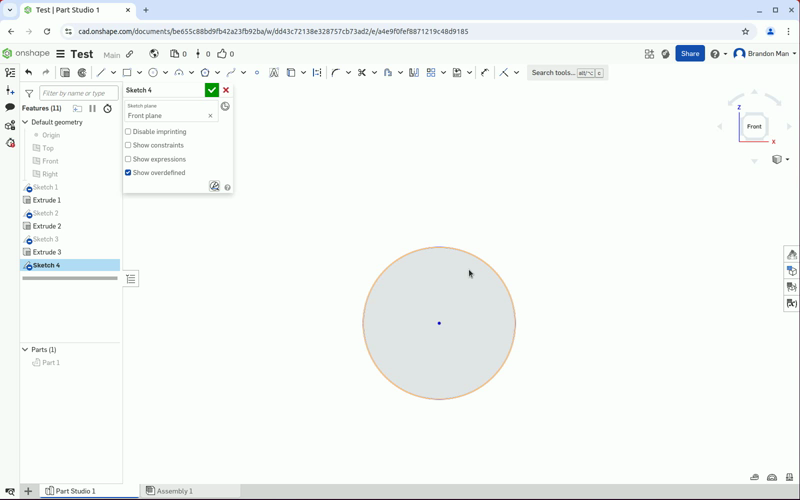
scroll(6)
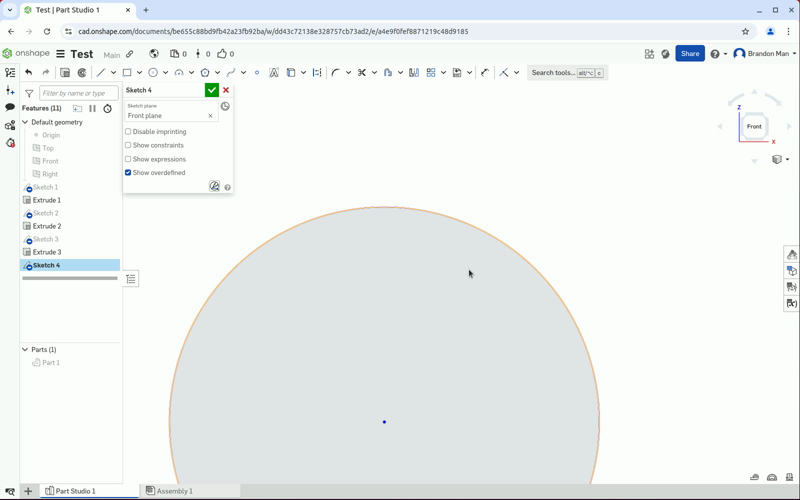
click(469, 269)
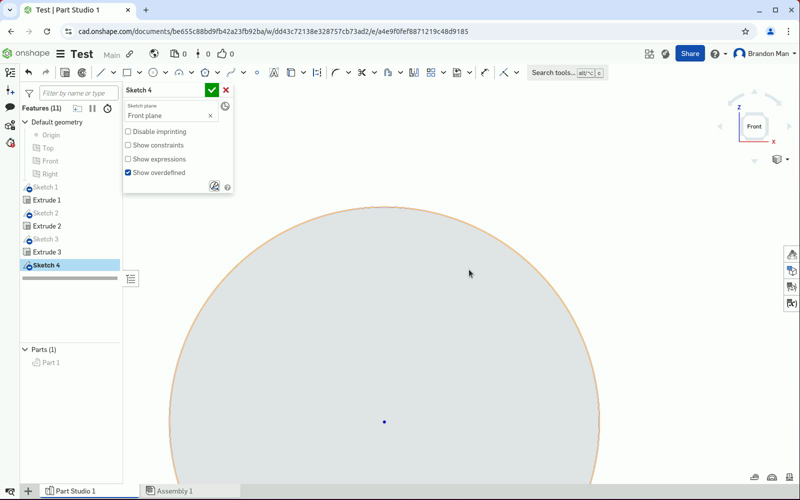
scroll(-6)
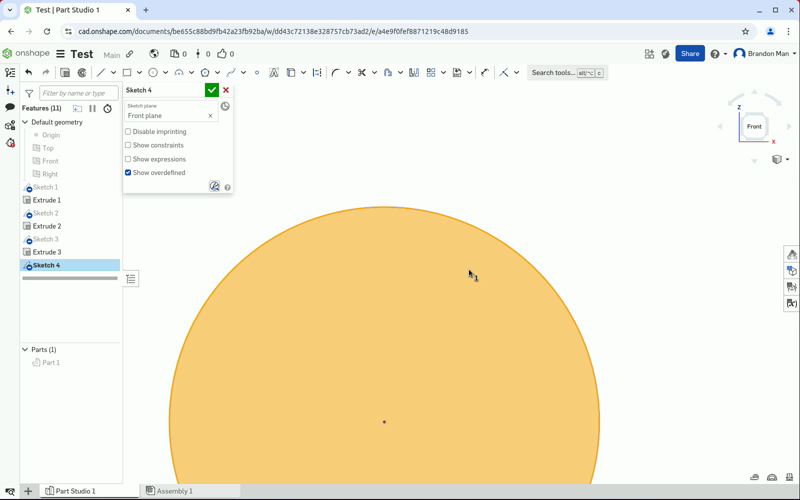
scroll(-6)
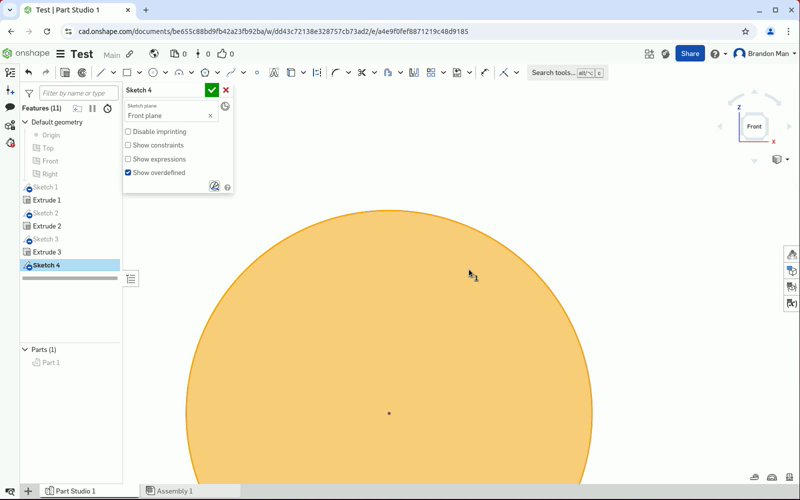
scroll(-6)
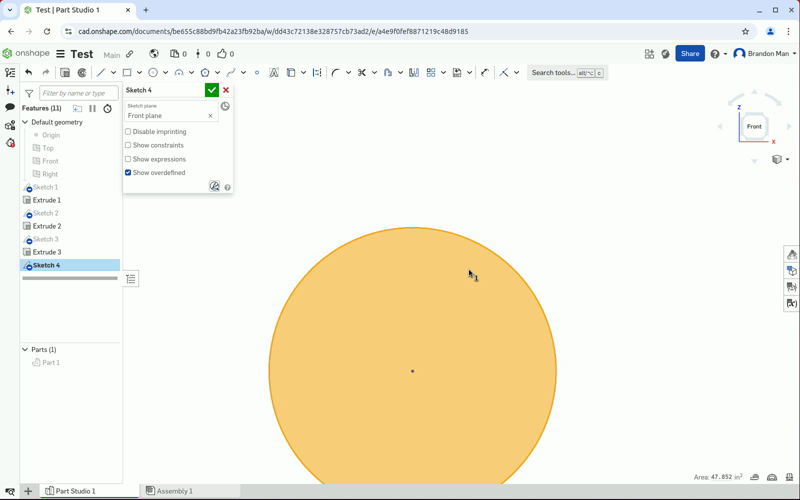
scroll(-6)
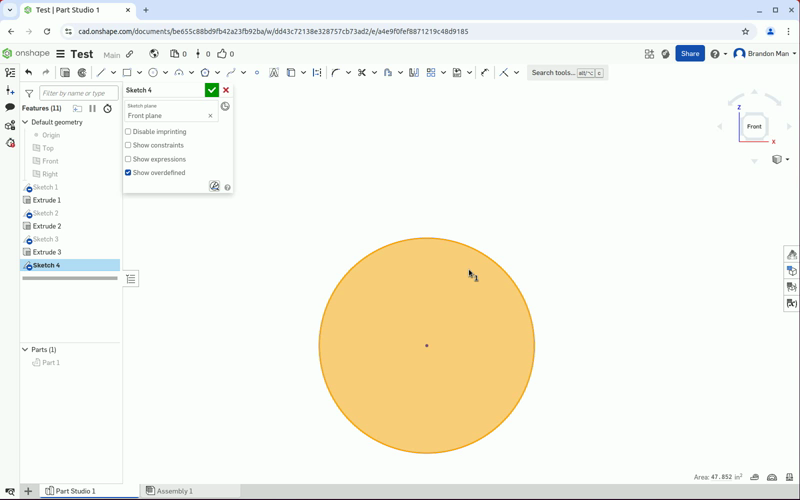
scroll(-6)
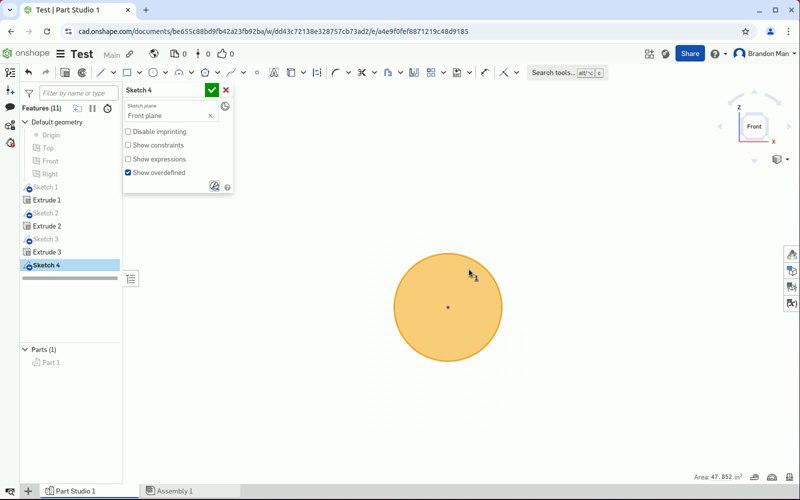
scroll(-6)
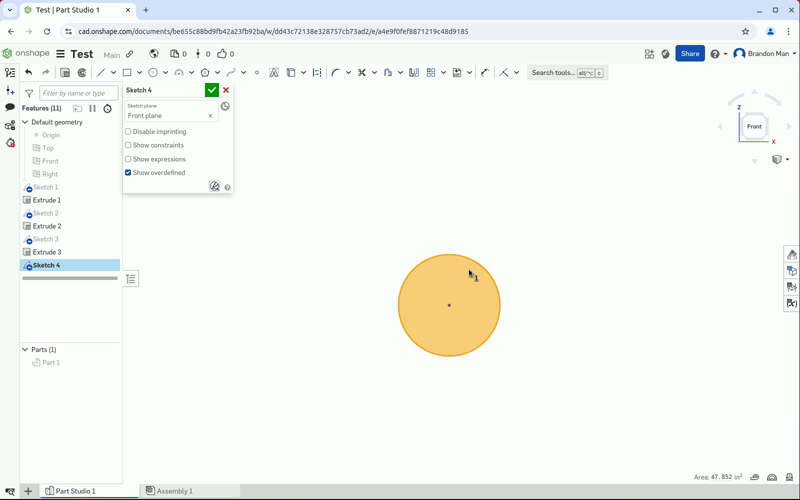
scroll(-6)
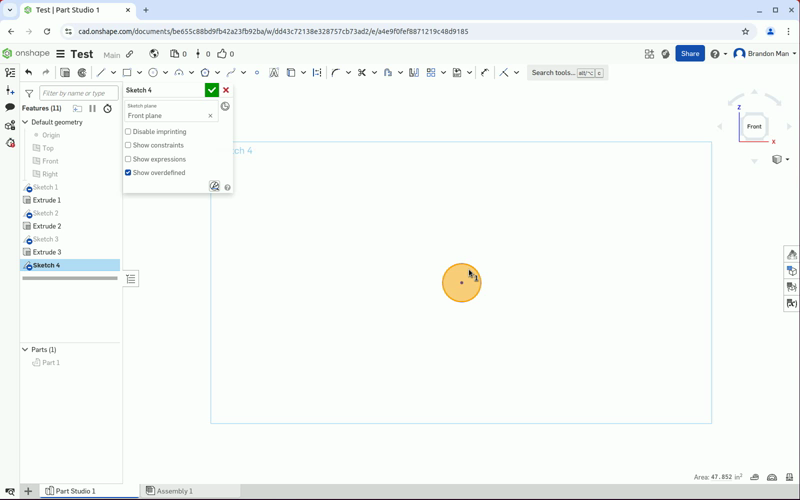
mouse_move(73, 352)
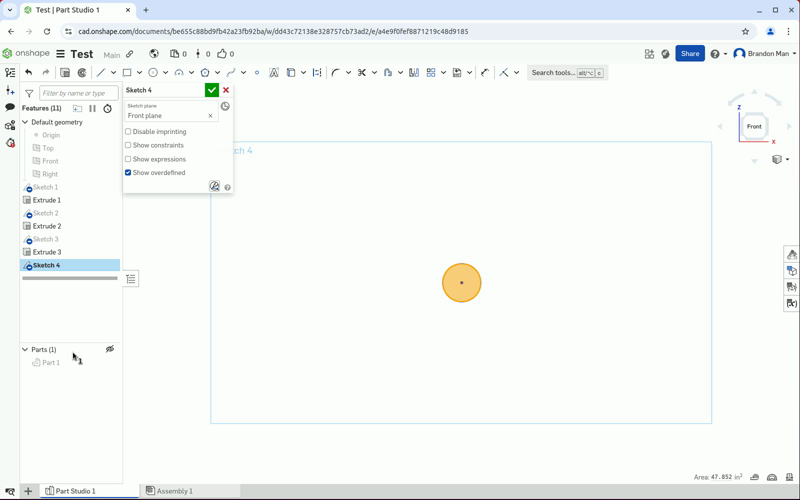
key(shift+y)
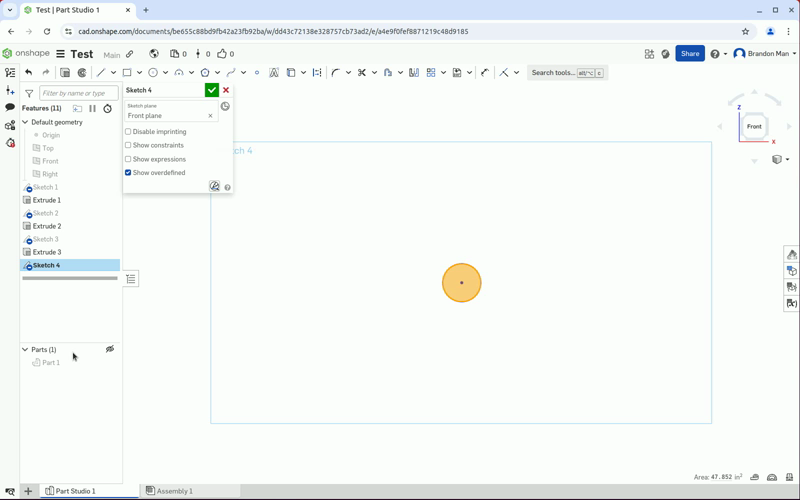
key(shift+e)
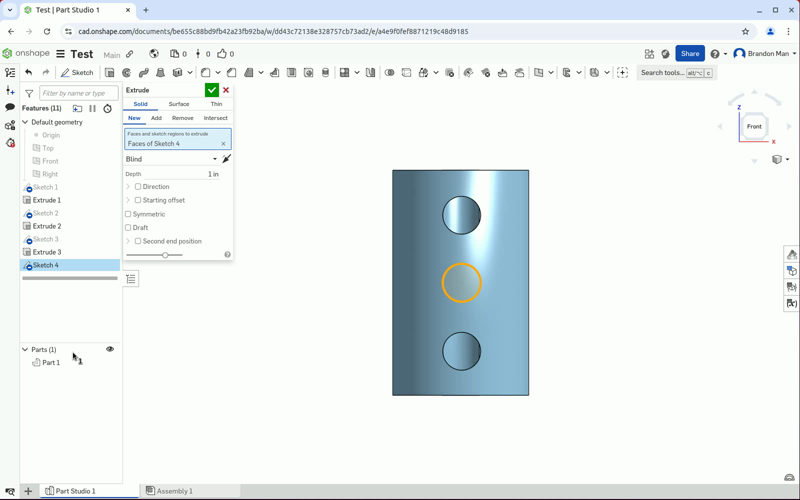
mouse_move(143, 106)
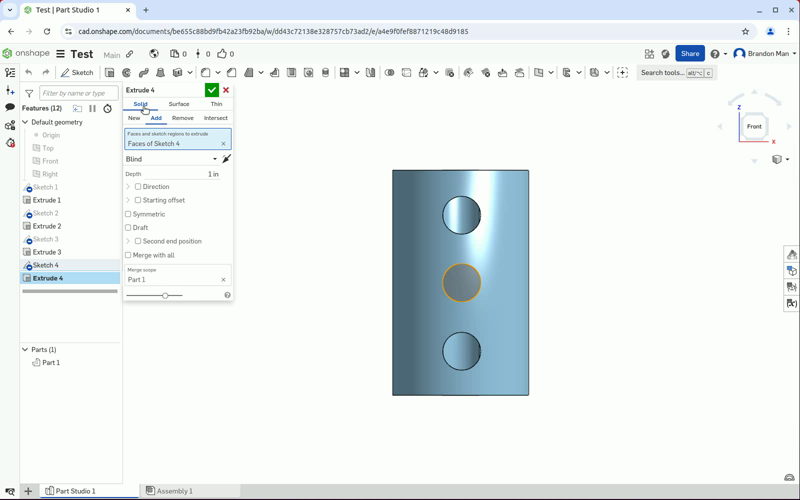
click(143, 106)
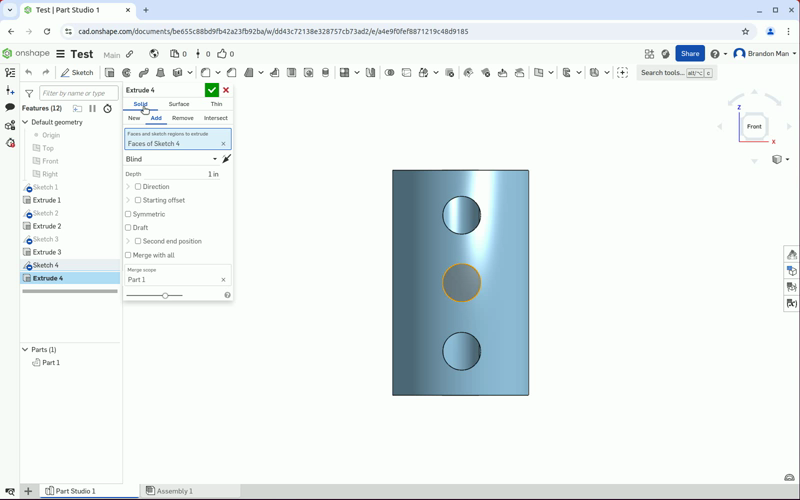
mouse_move(186, 120)
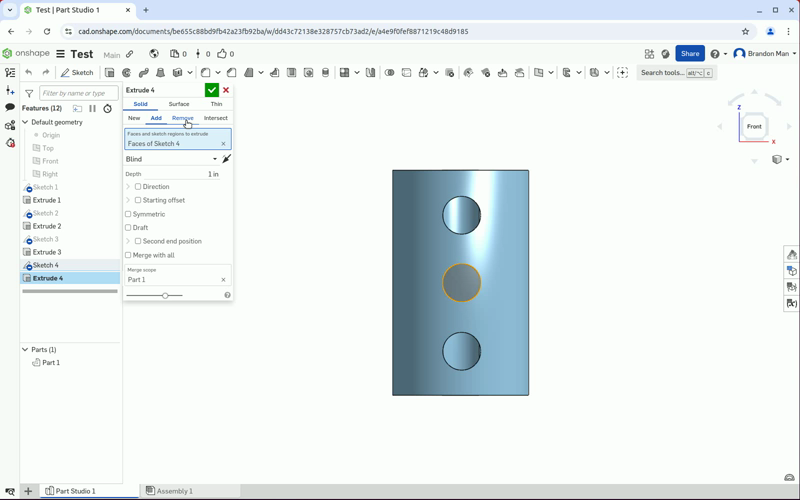
click(186, 120)
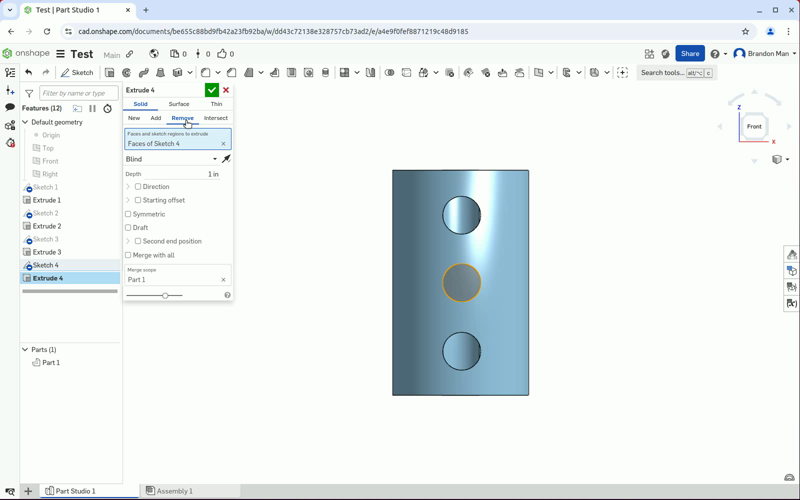
key(tab, 4)
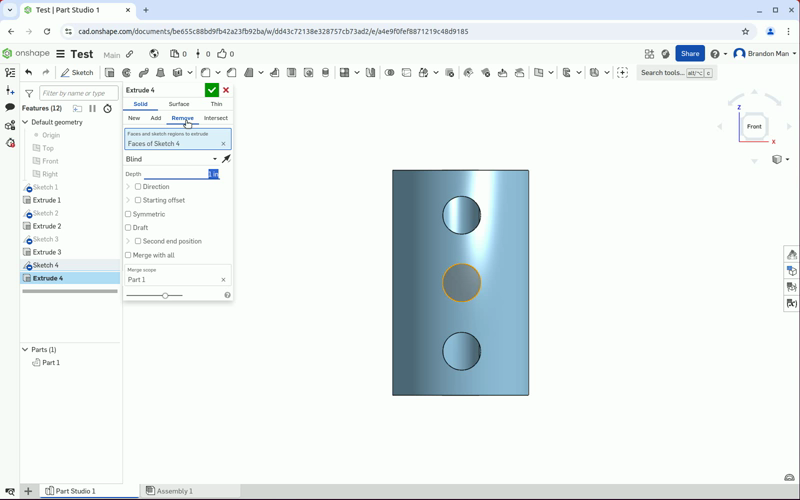
text(-30.57)
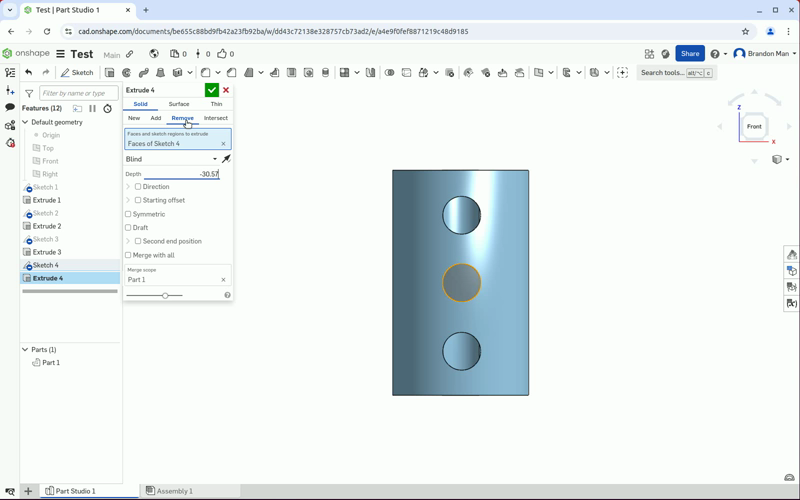
key(tab, 6)
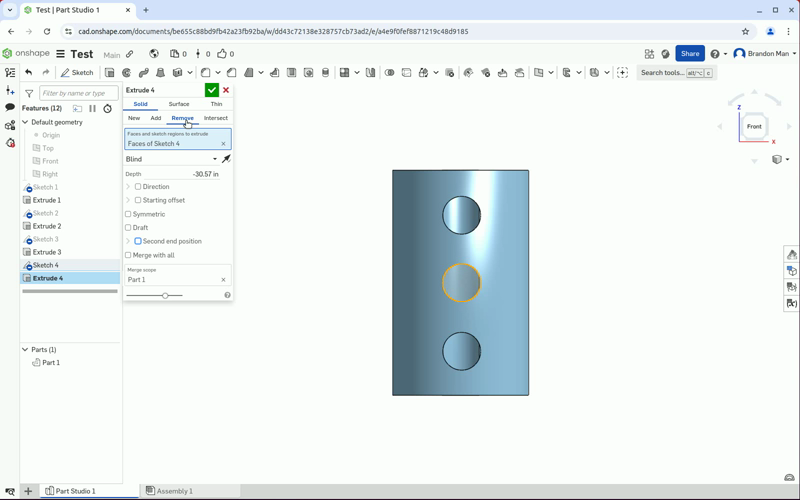
key(space)
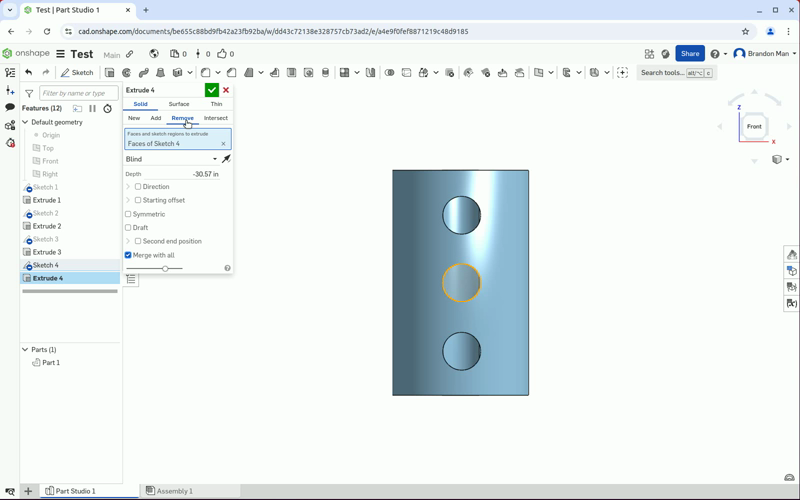
key(enter)
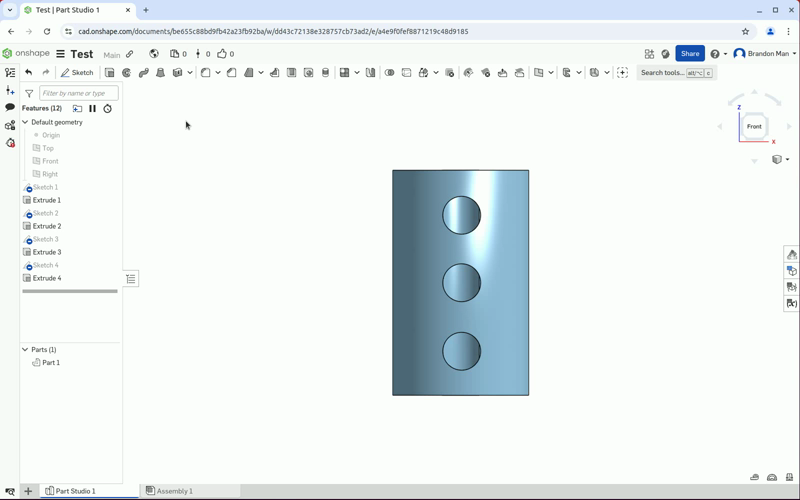
key(shift+h)
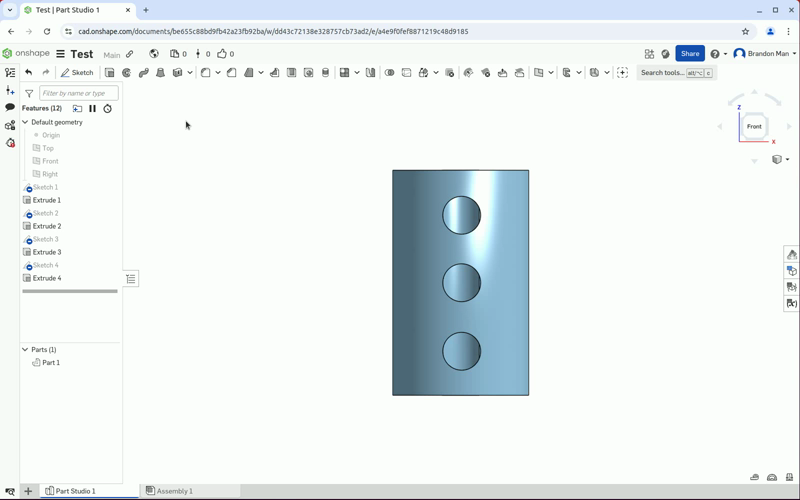
key(shift+h)
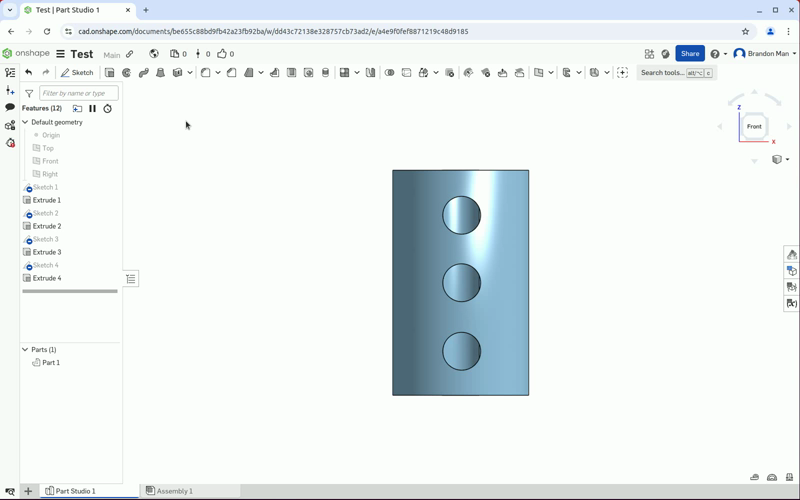
mouse_move(73, 189)
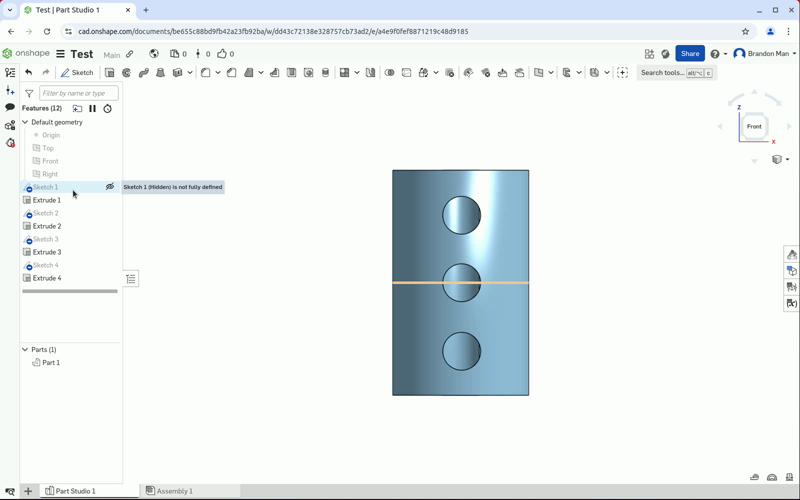
click(73, 189)
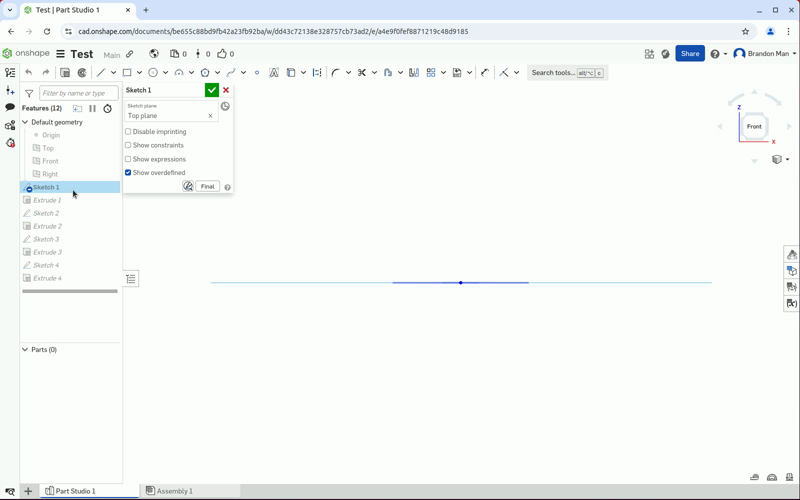
mouse_move(229, 92)
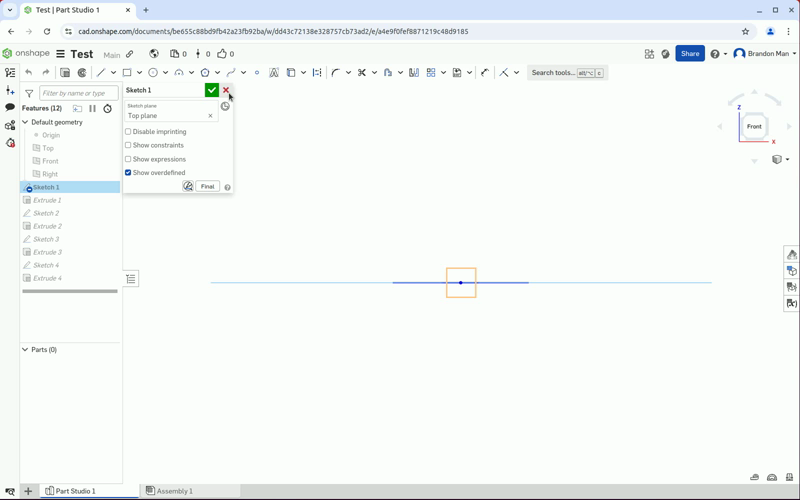
click(229, 92)
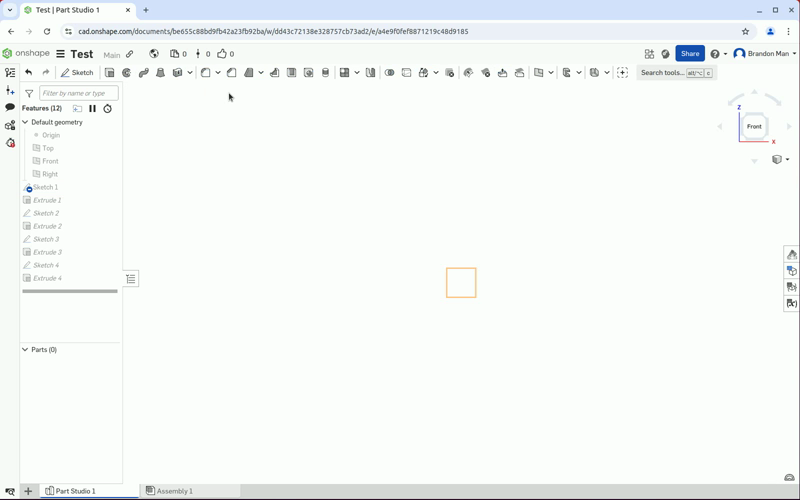
mouse_move(73, 352)
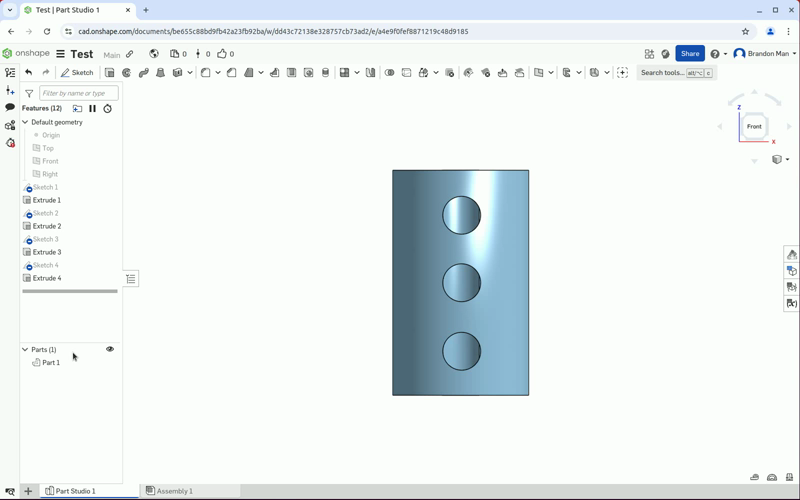
key(y)
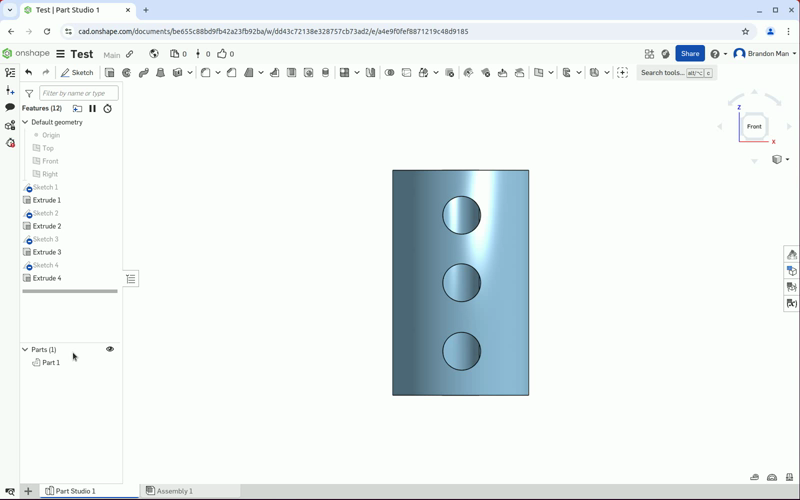
key(shift+p)
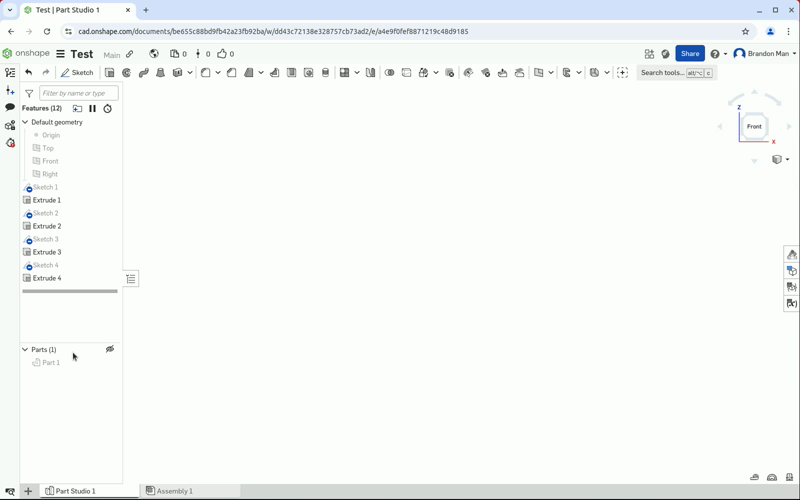
key(space)
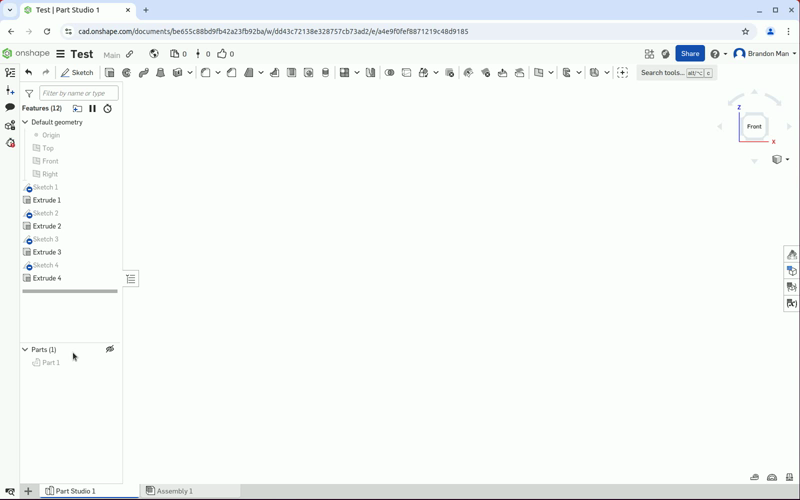
key_down(shift)
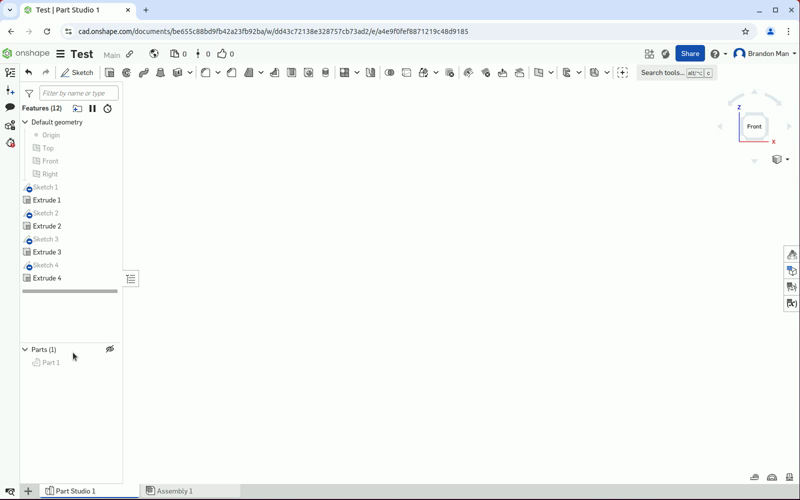
key(down)
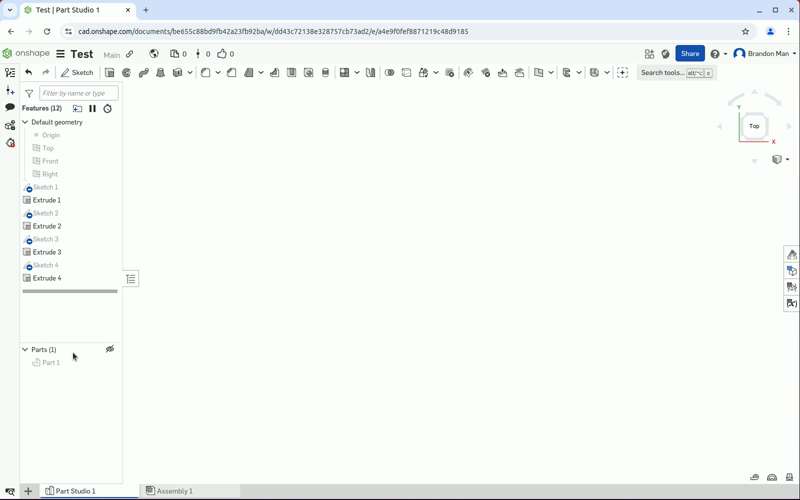
key_up(shift)
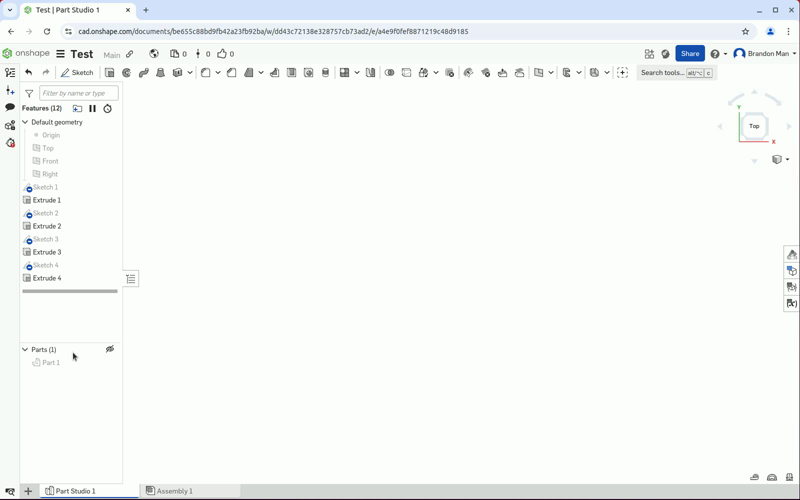
mouse_move(73, 352)
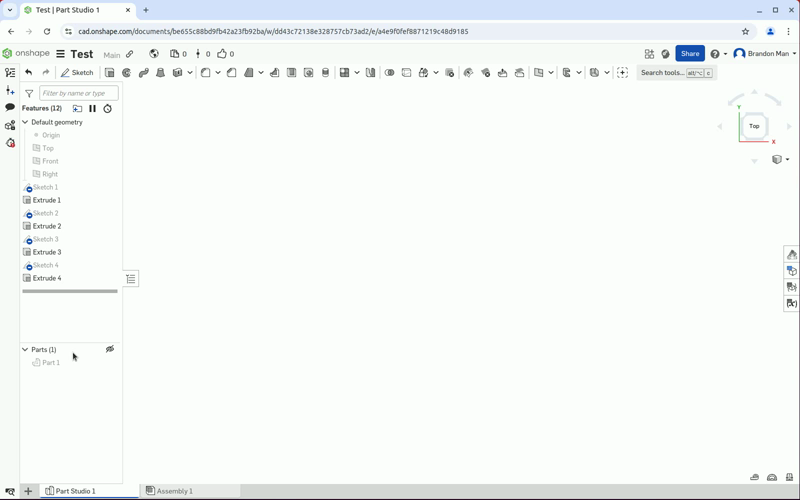
key(shift+y)
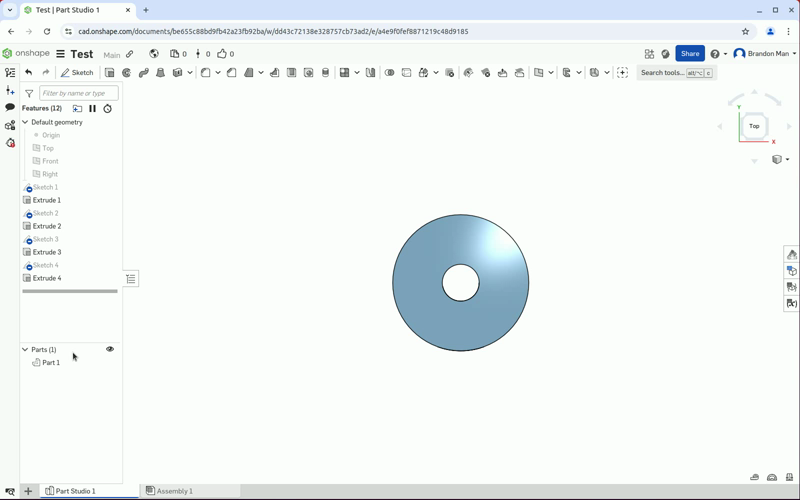
mouse_move(541, 75)
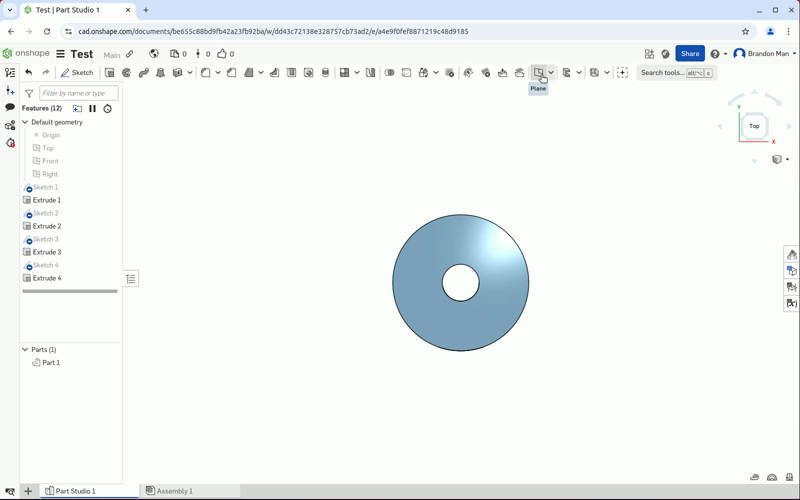
click(541, 75)
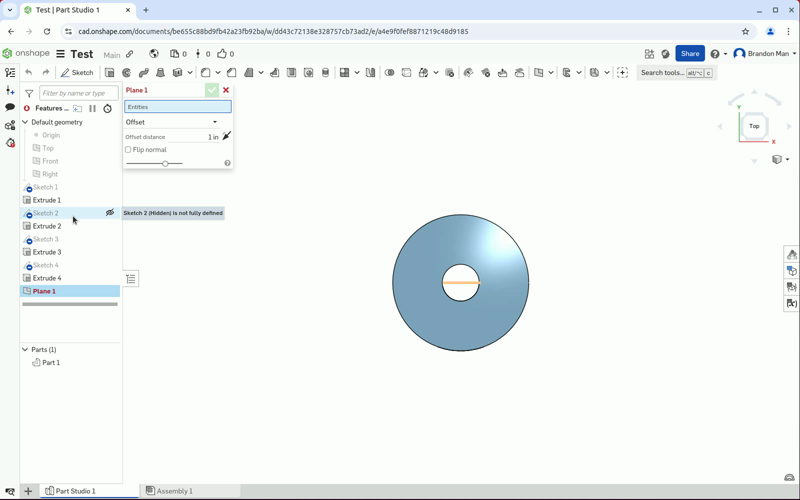
scroll(3)
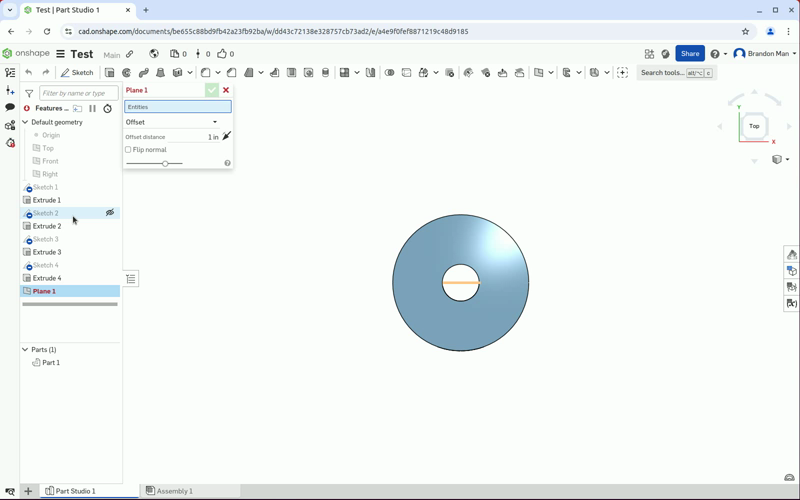
mouse_move(73, 150)
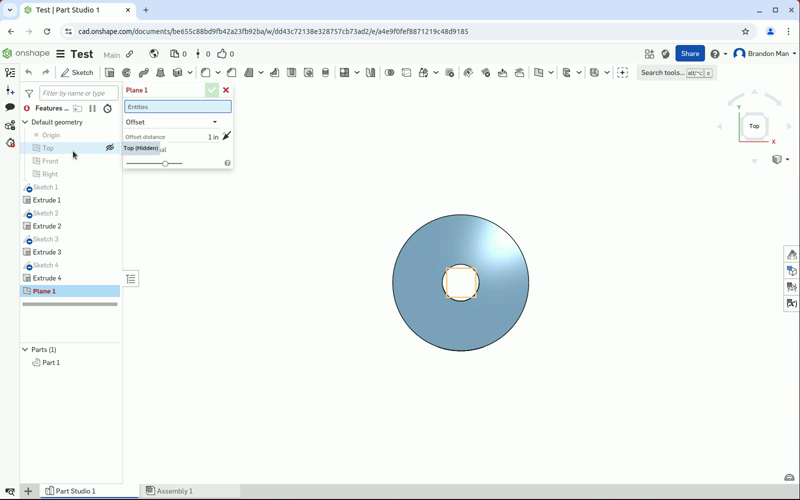
click(73, 150)
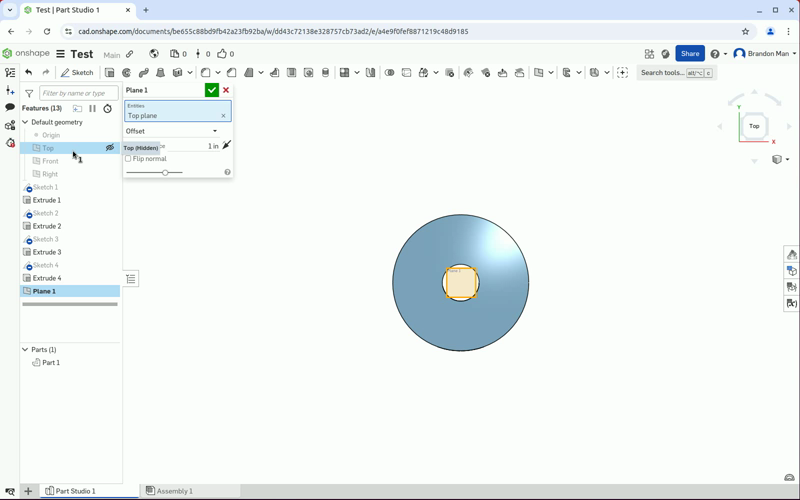
key(tab, 2)
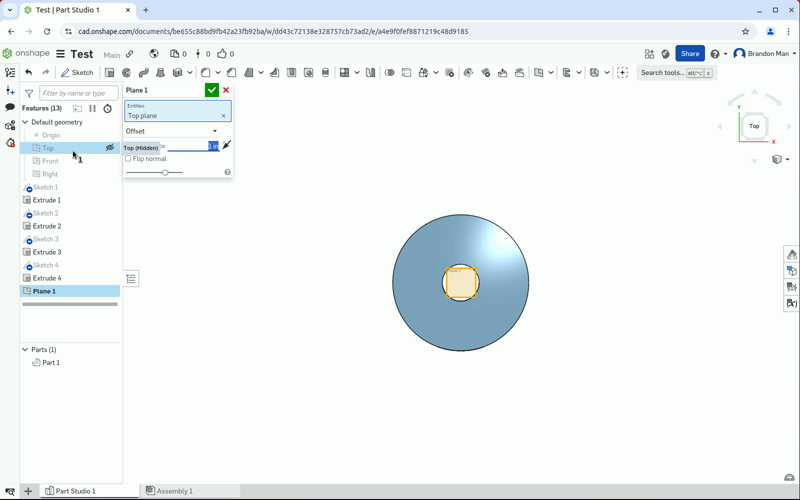
text(23.108)
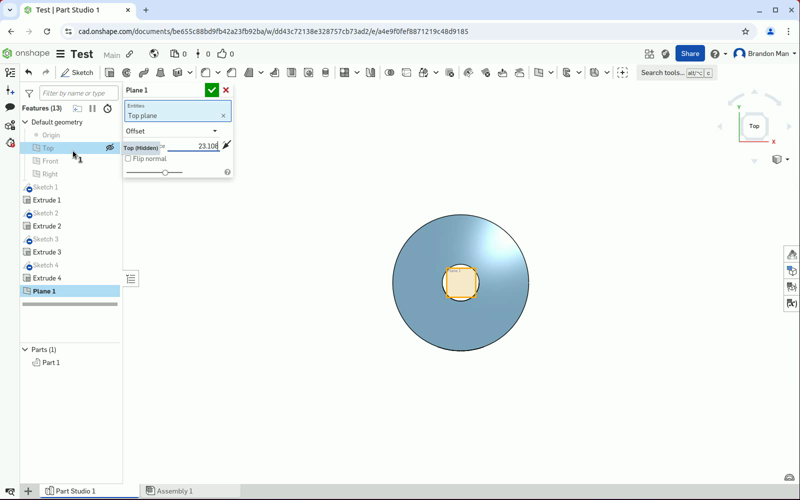
key(enter, 2)
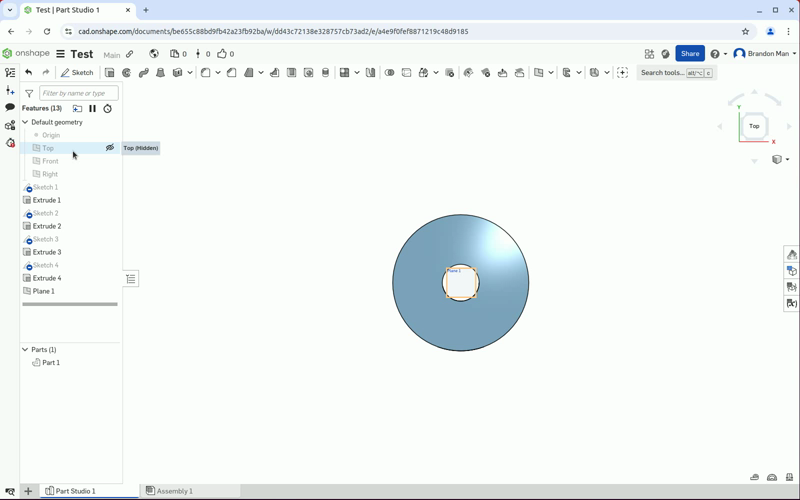
key(shift+s)
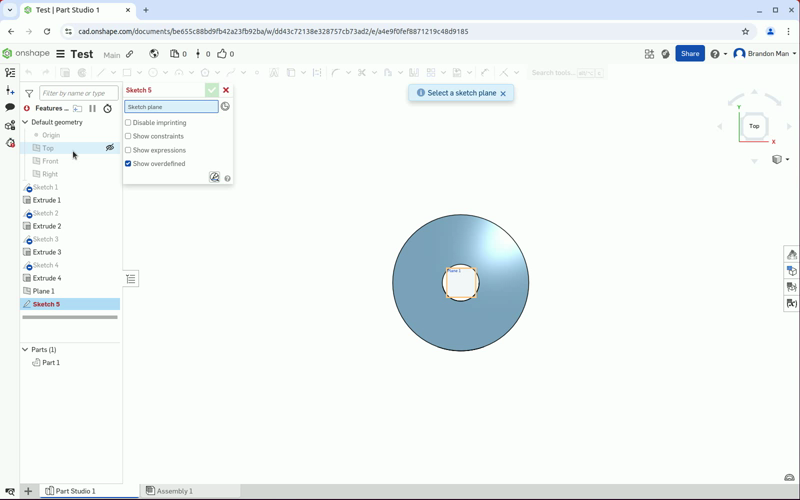
mouse_move(73, 293)
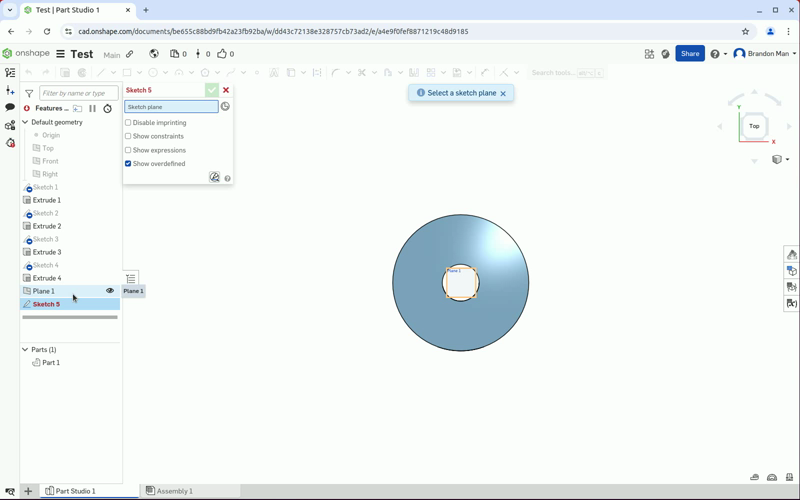
click(73, 293)
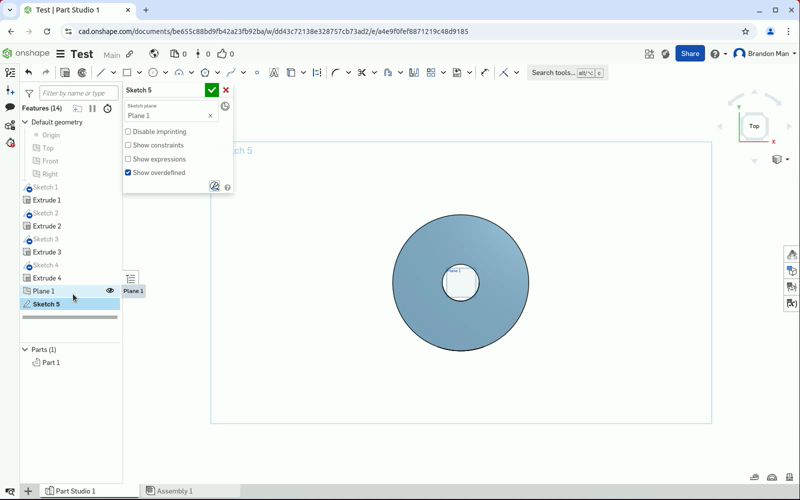
mouse_move(73, 352)
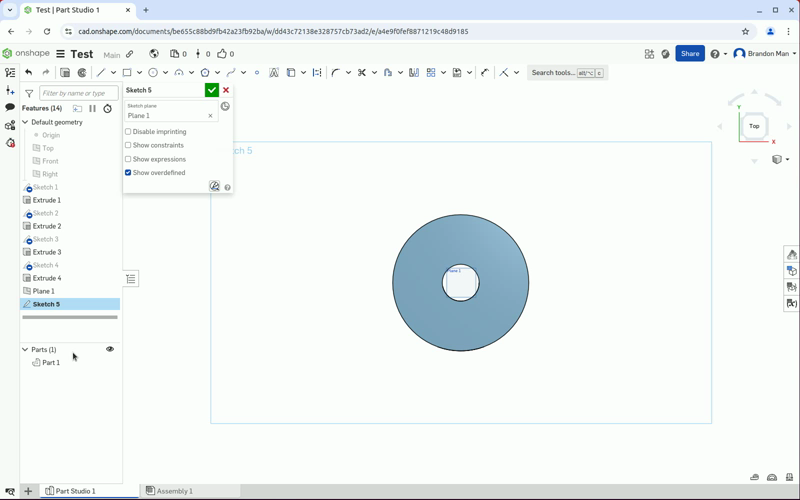
key(y)
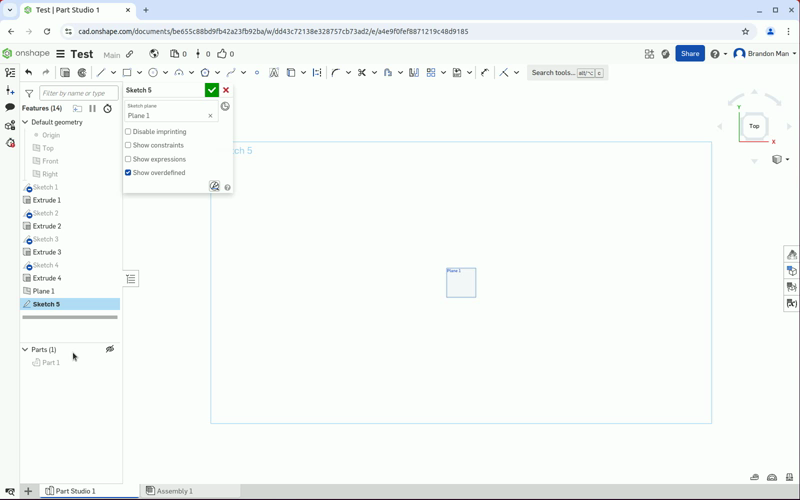
key(c)
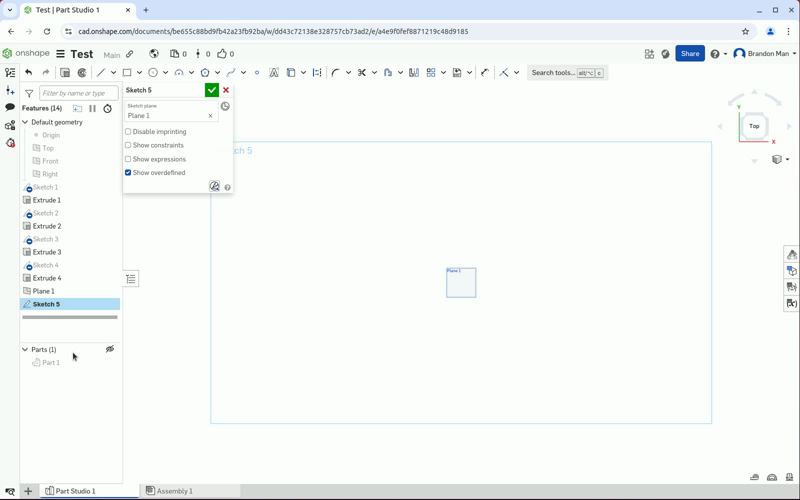
key_down(shift)
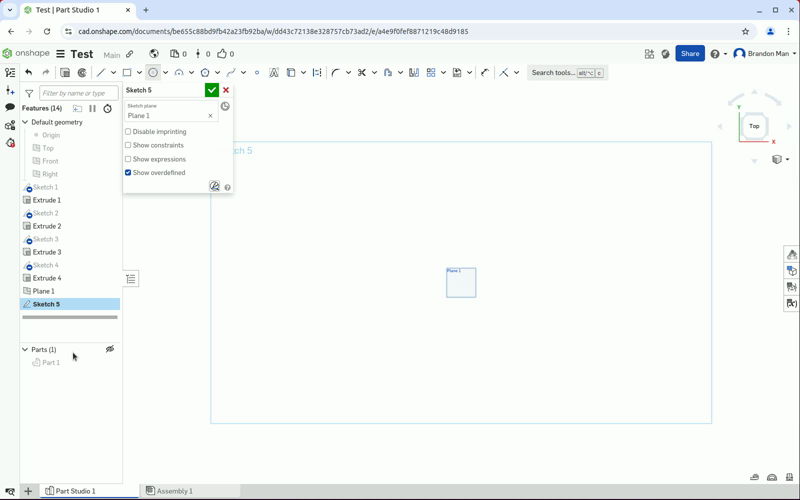
mouse_move(461, 282)
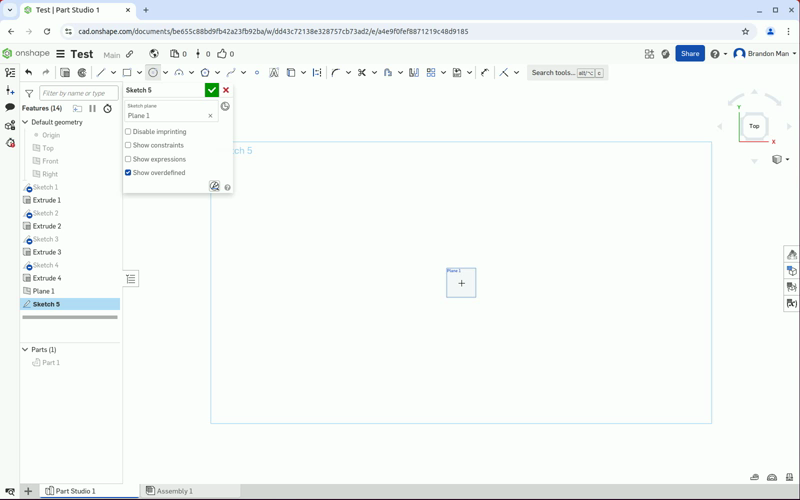
click(461, 282)
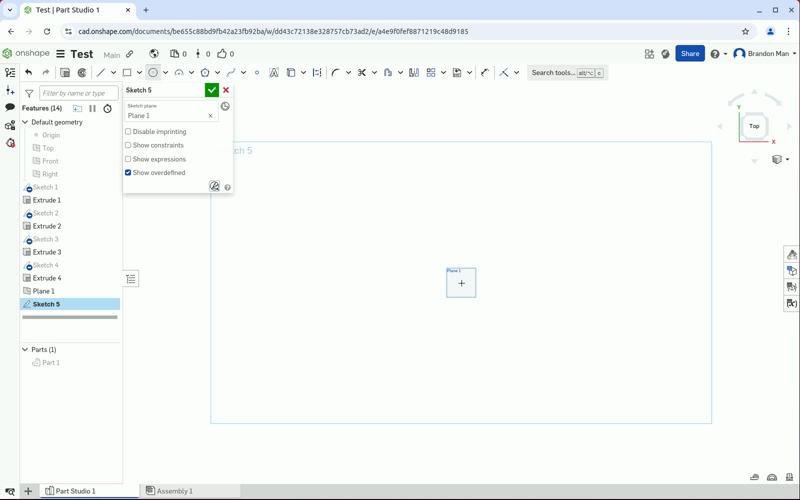
key_up(shift)
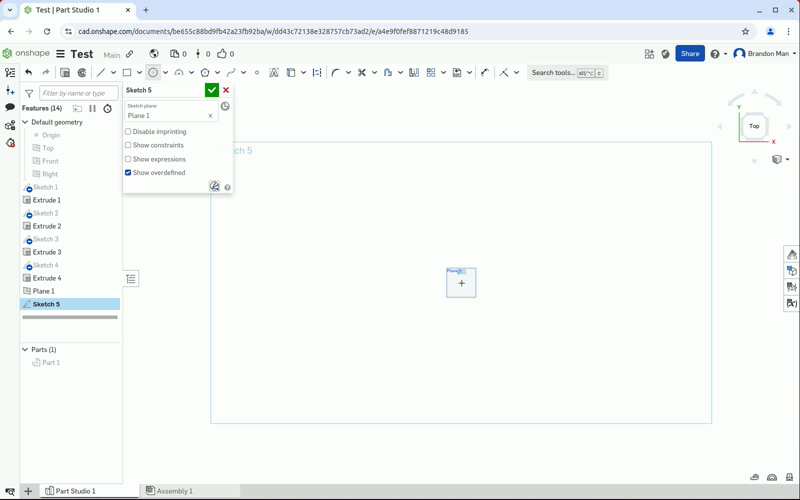
mouse_move(480, 282)
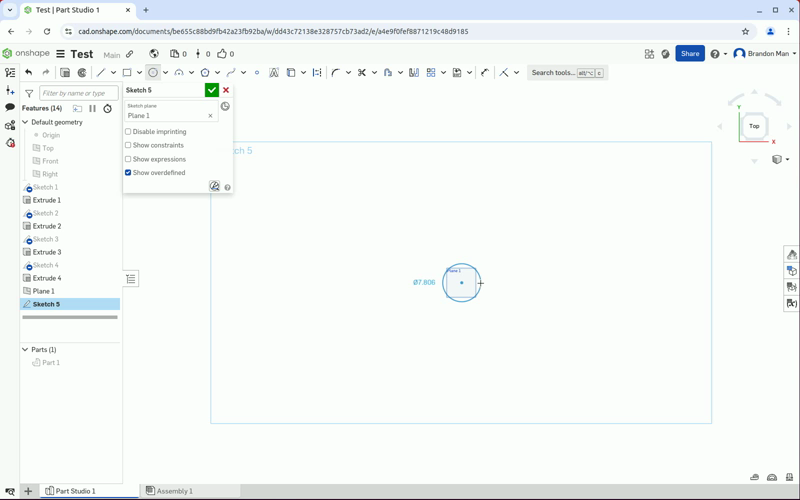
click(480, 282)
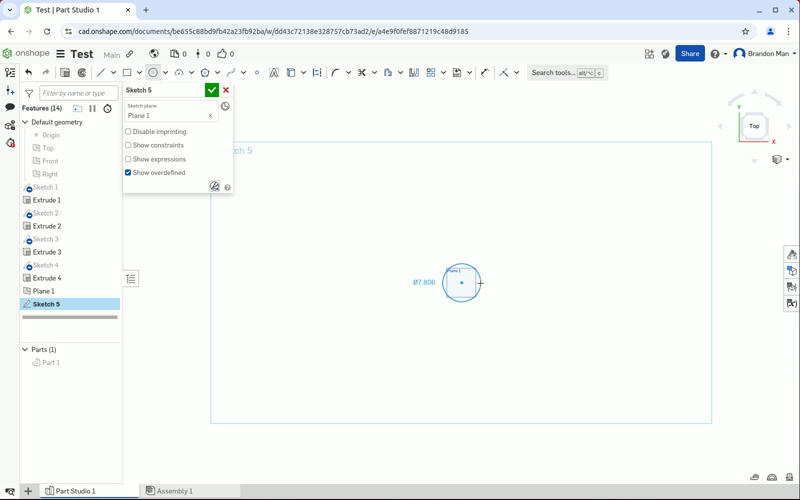
key(esc)
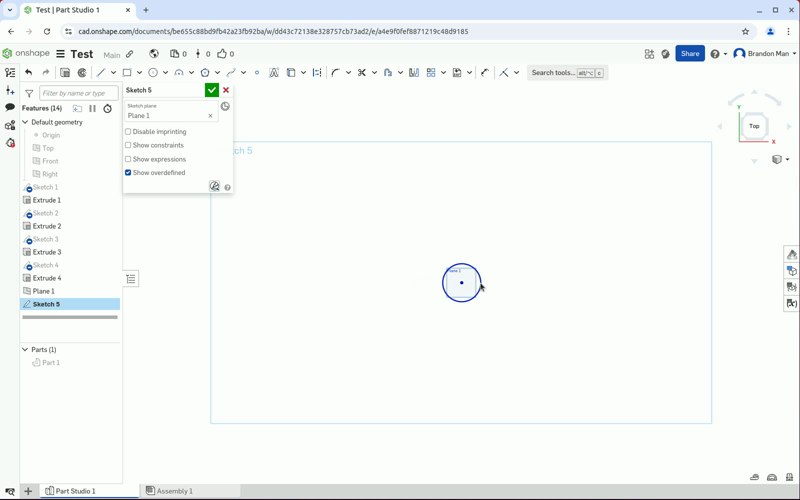
mouse_move(459, 276)
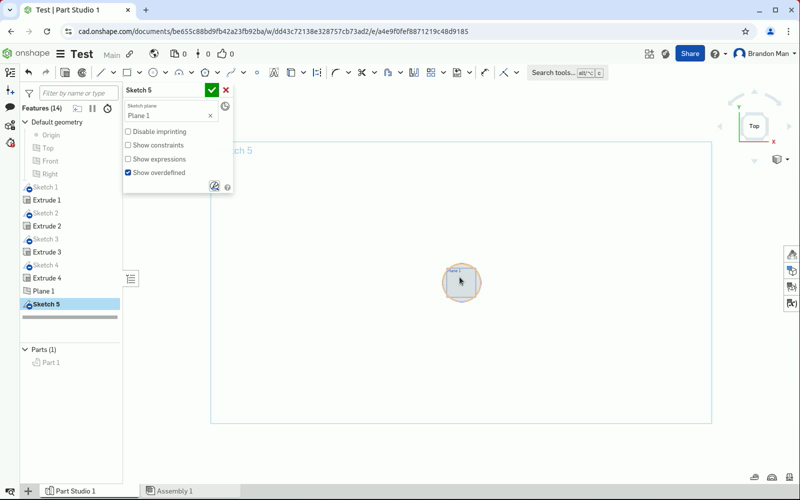
scroll(6)
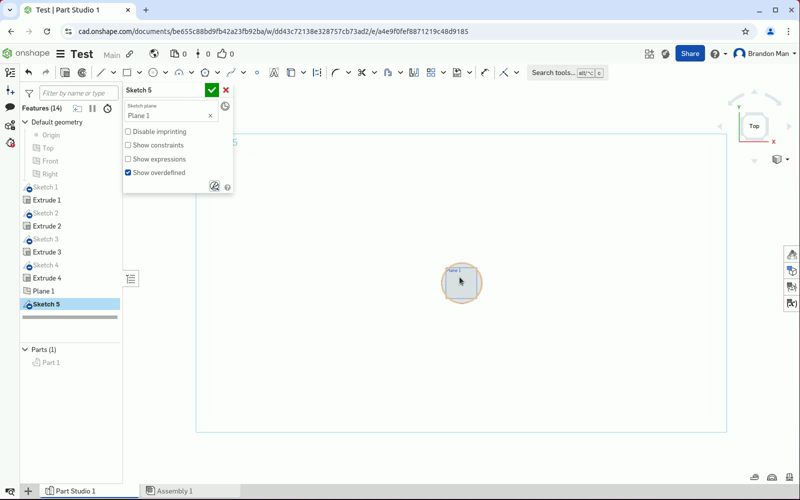
scroll(6)
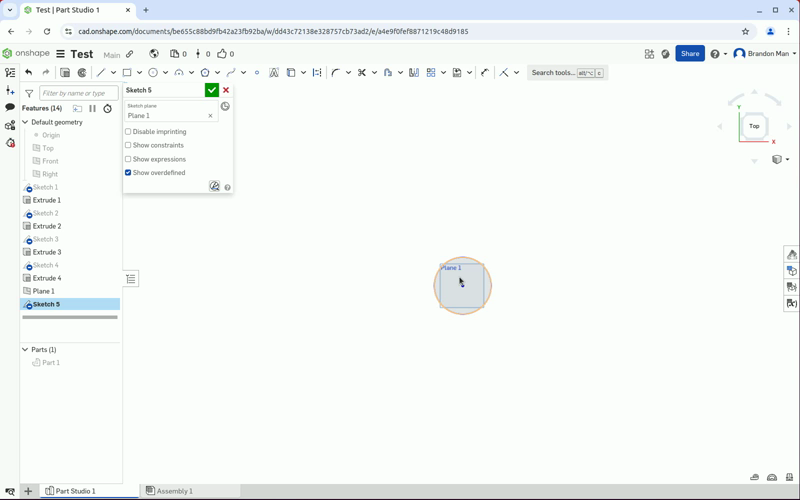
scroll(6)
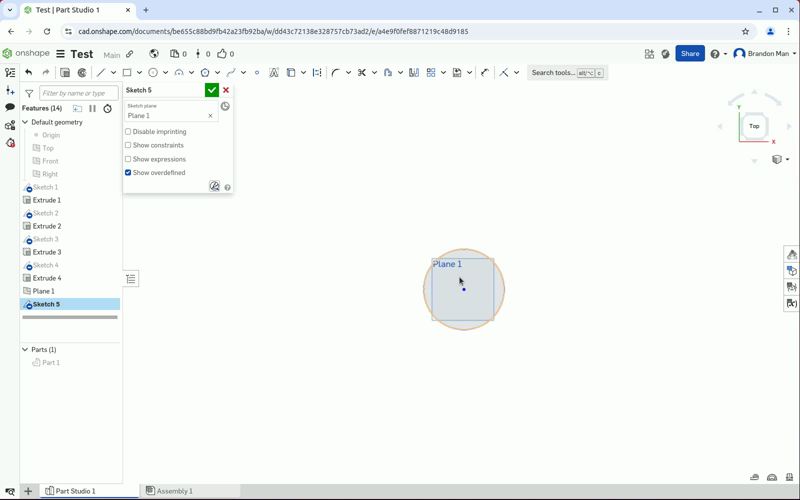
scroll(6)
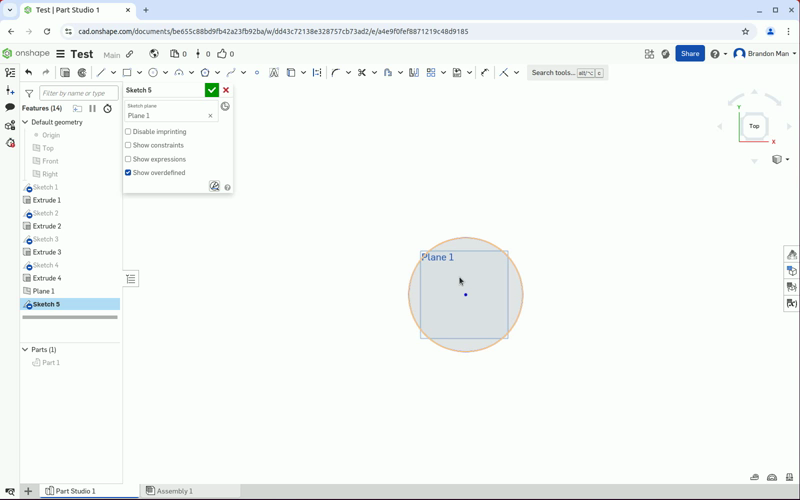
scroll(6)
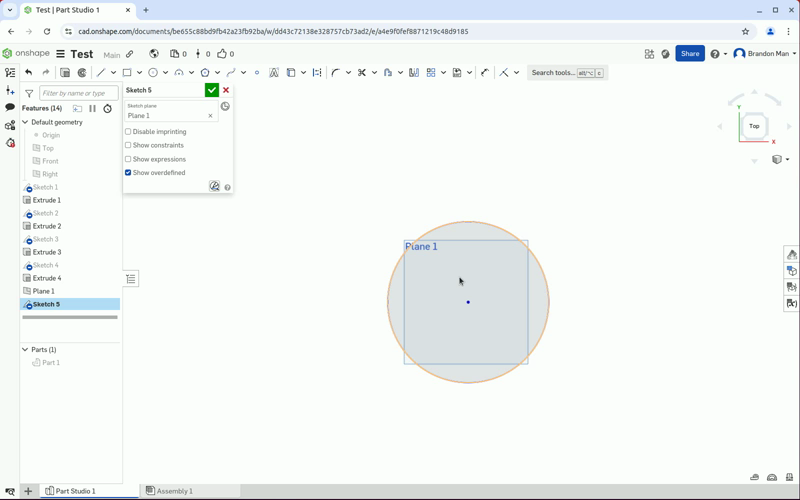
scroll(6)
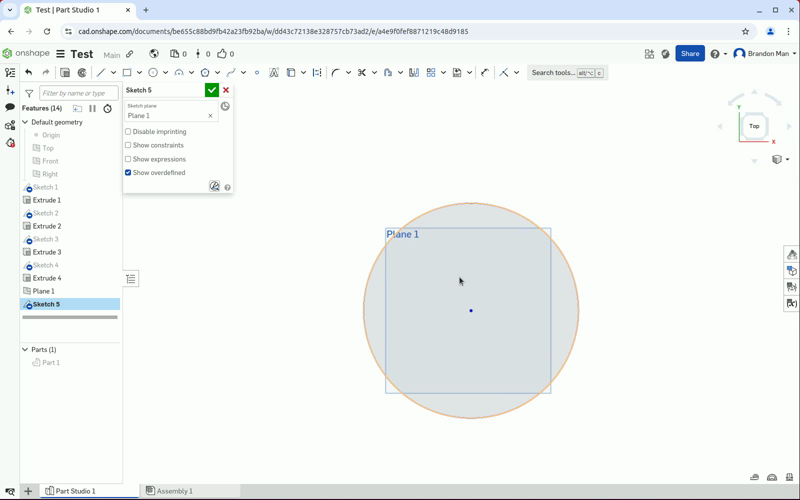
scroll(6)
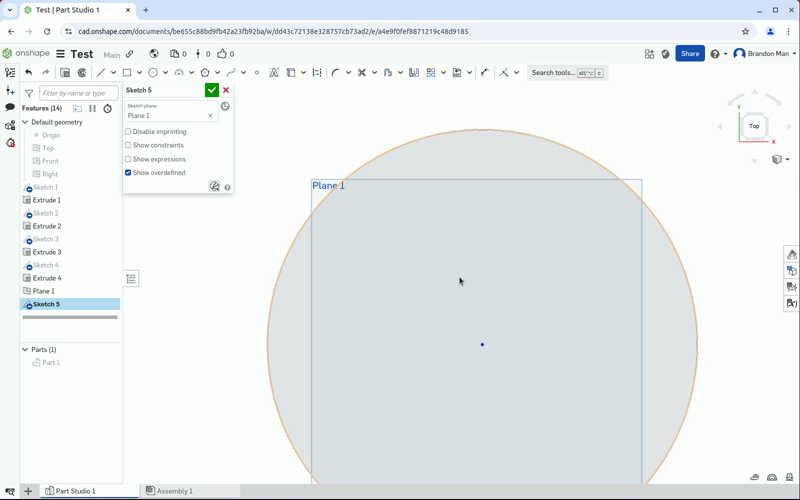
click(459, 276)
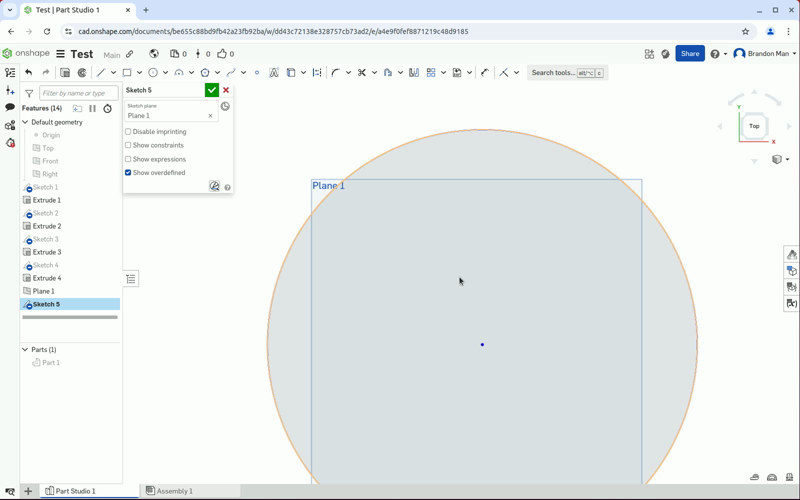
scroll(-6)
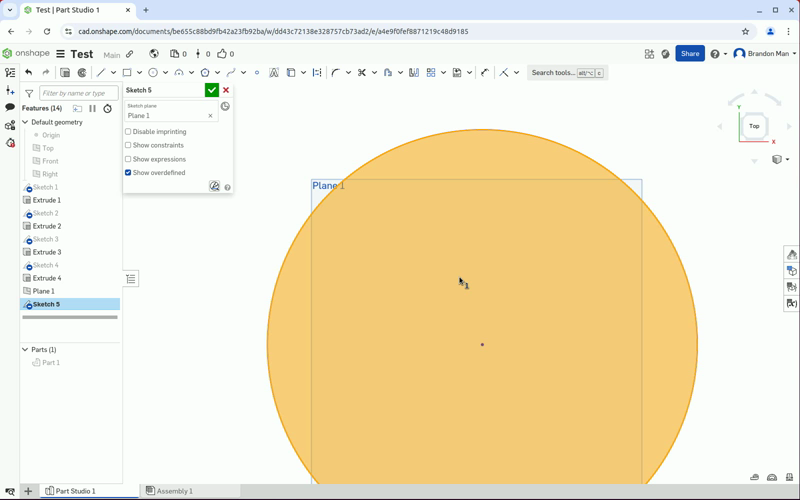
scroll(-6)
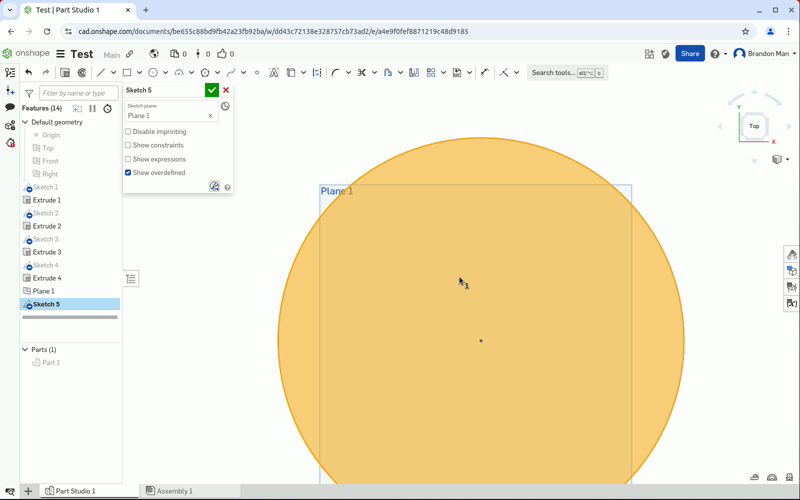
scroll(-6)
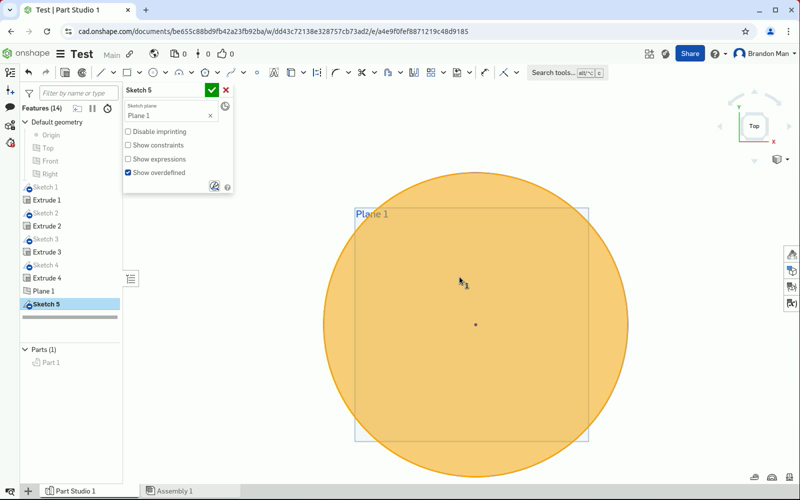
scroll(-6)
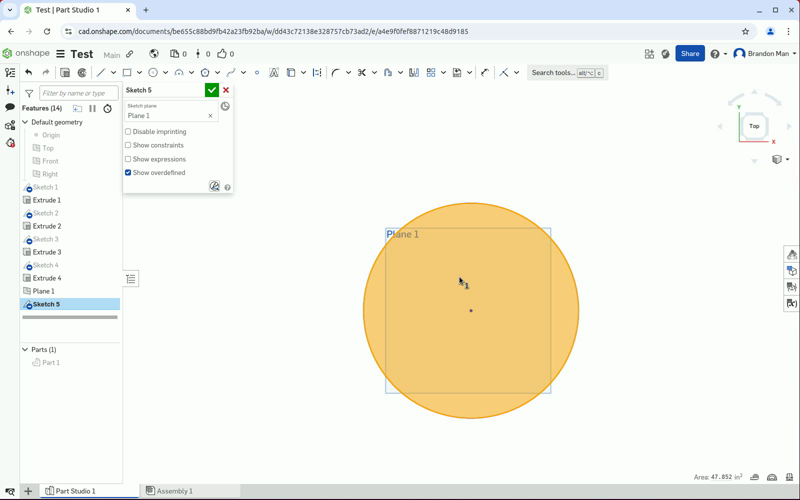
scroll(-6)
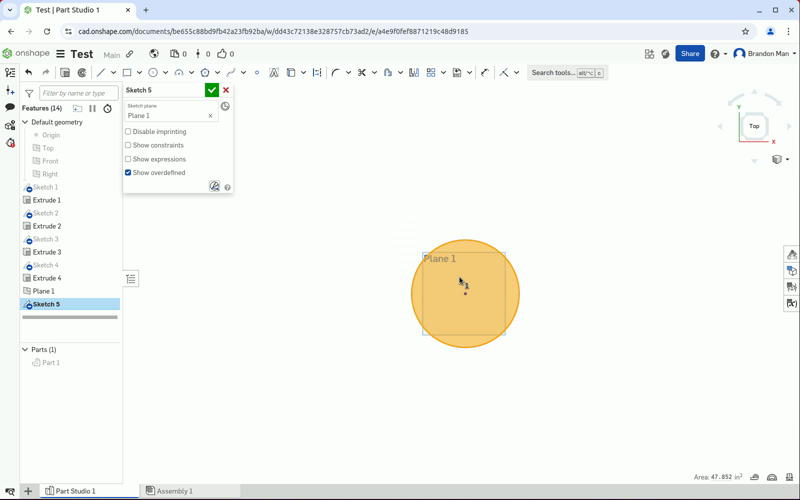
scroll(-6)
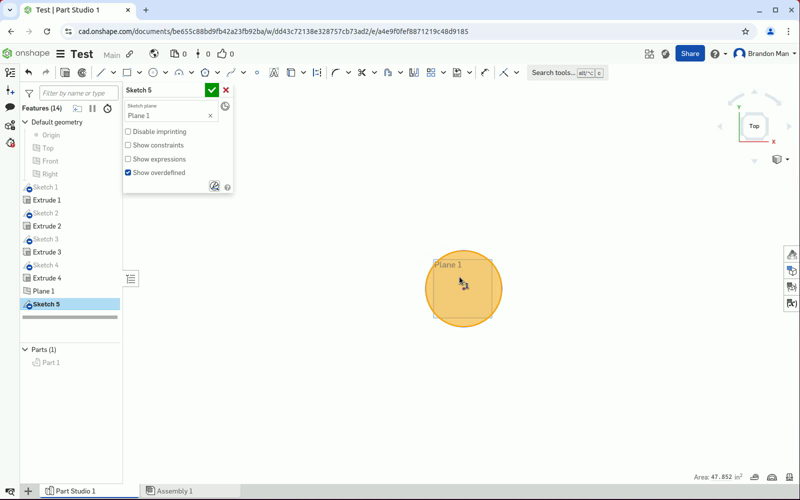
scroll(-6)
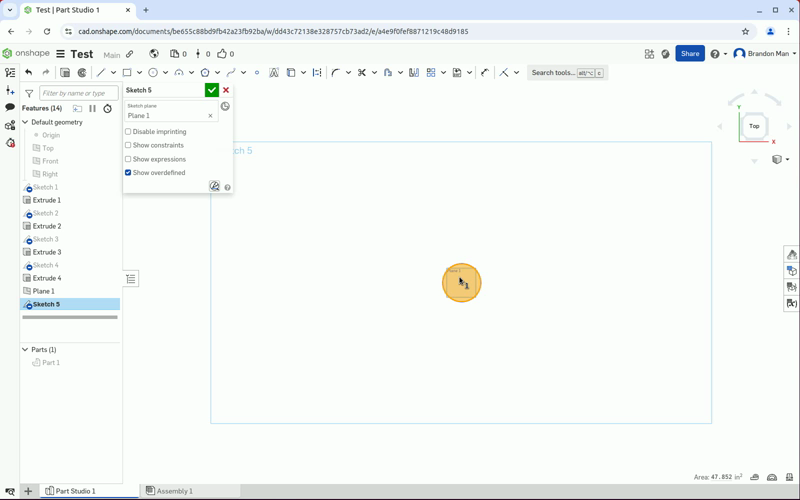
mouse_move(73, 352)
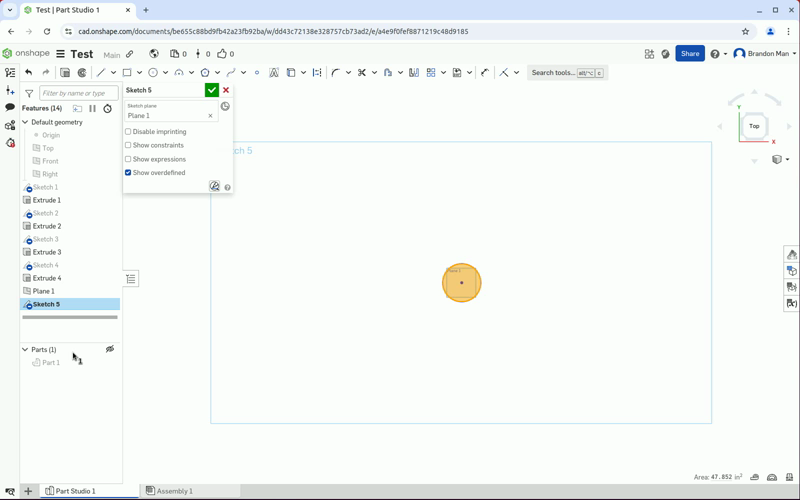
key(shift+y)
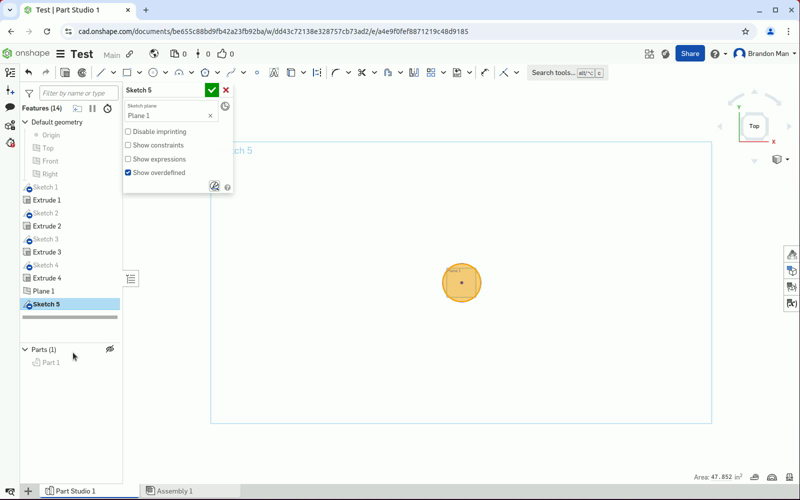
key(shift+e)
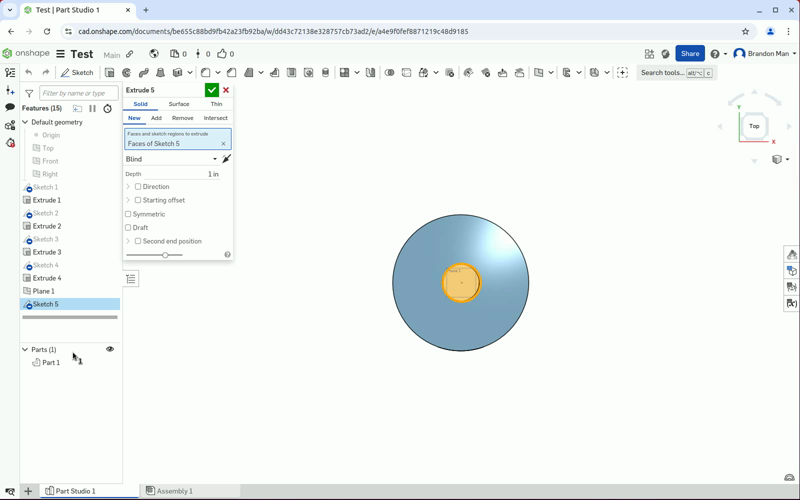
mouse_move(143, 106)
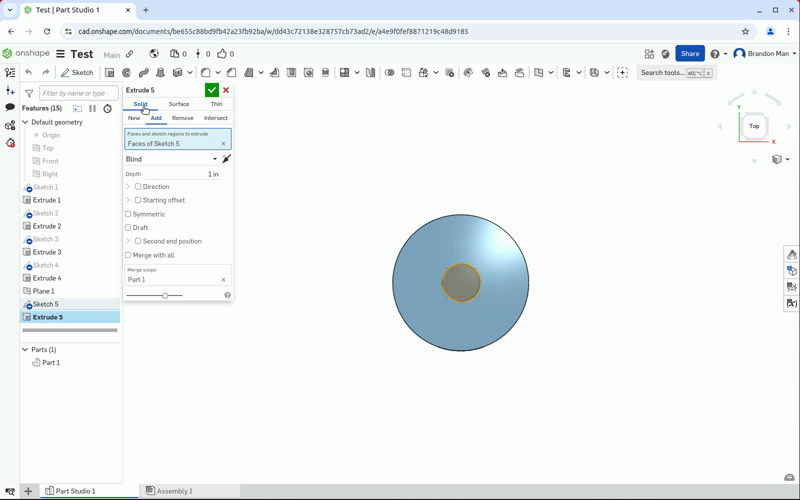
click(143, 106)
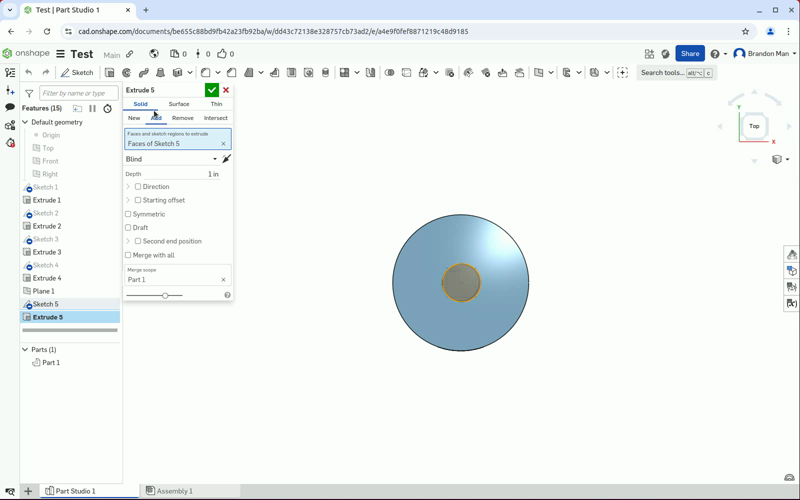
mouse_move(186, 120)
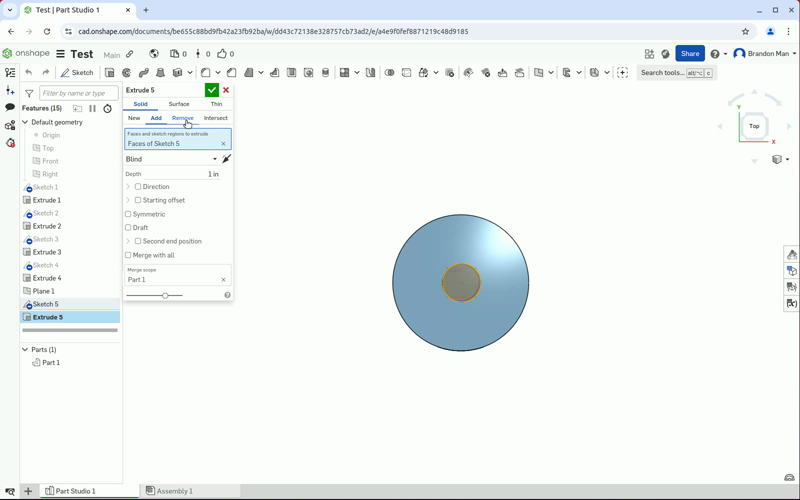
click(186, 120)
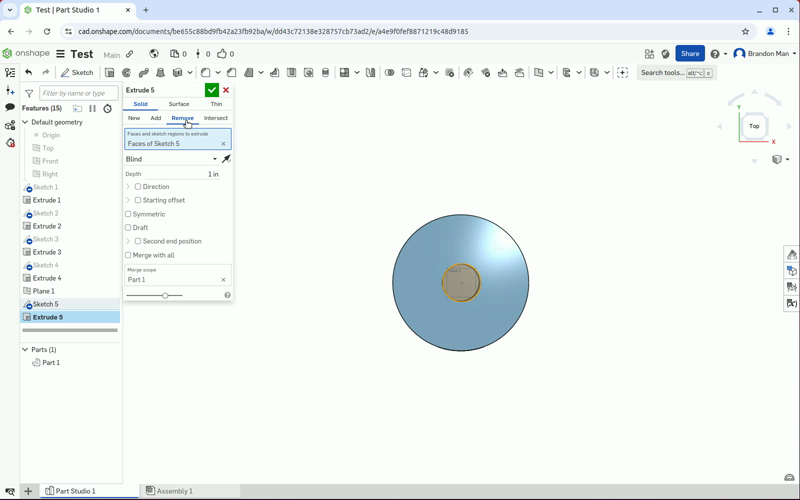
key(tab, 4)
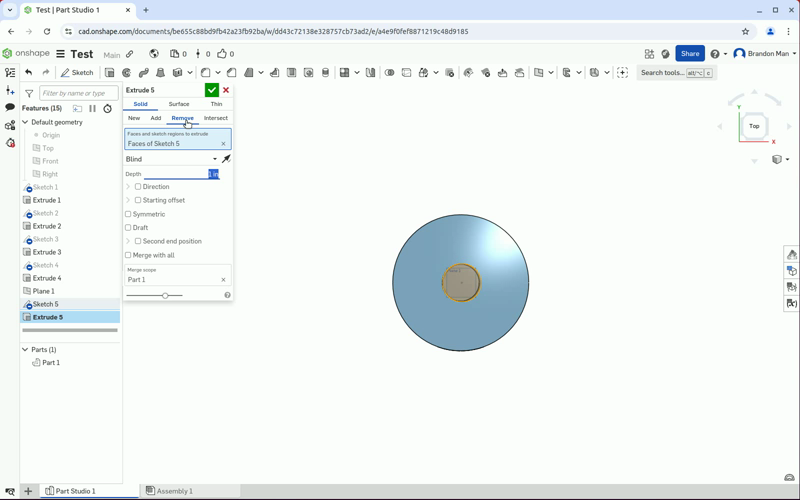
text(3.611)
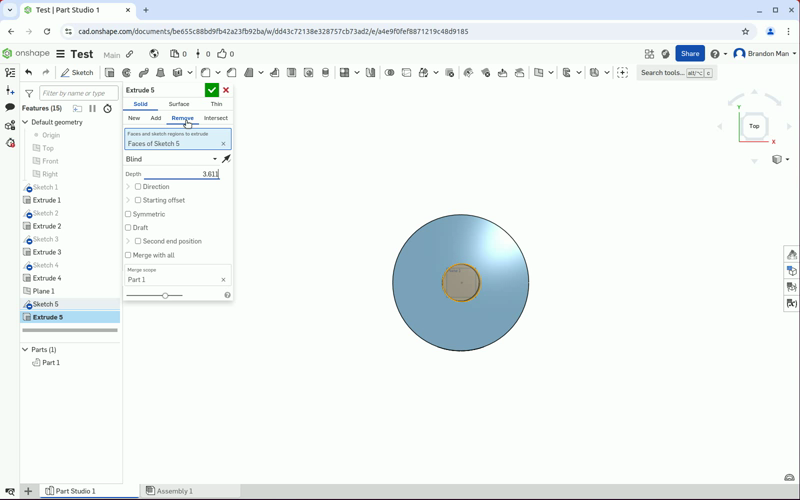
key(tab, 6)
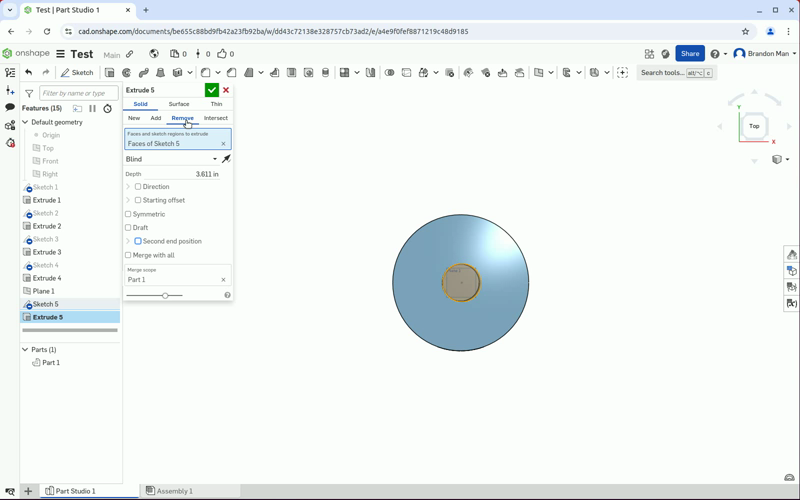
key(space)
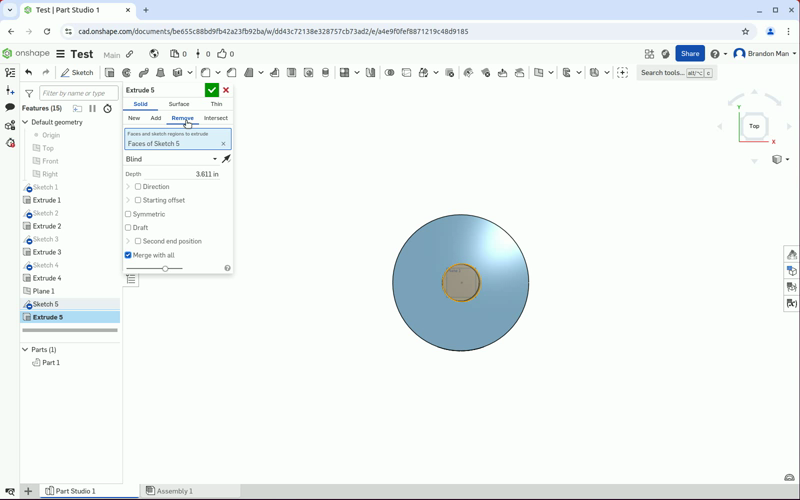
key(enter)
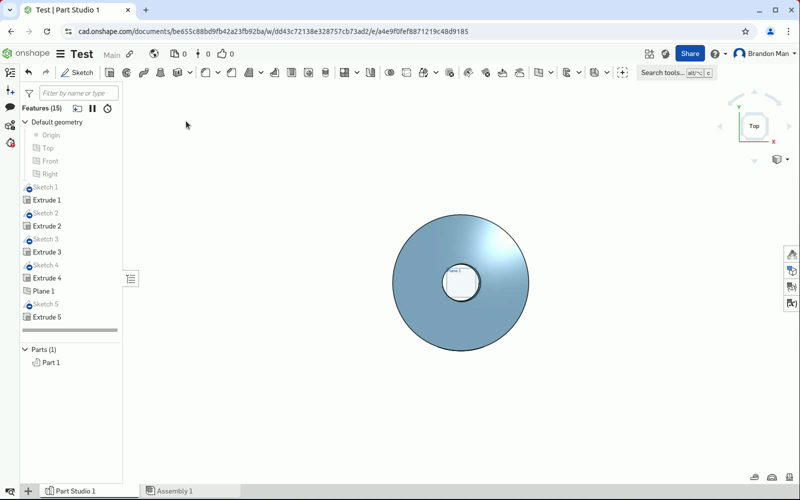
key(shift+h)
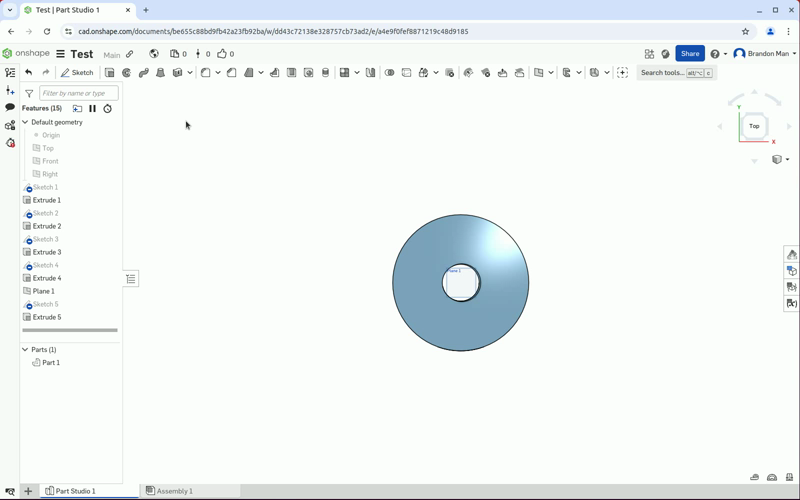
key(shift+h)
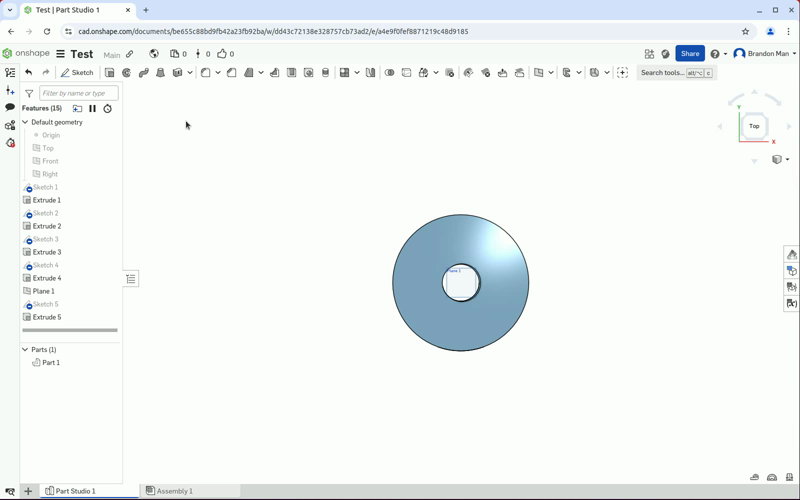
mouse_move(73, 189)
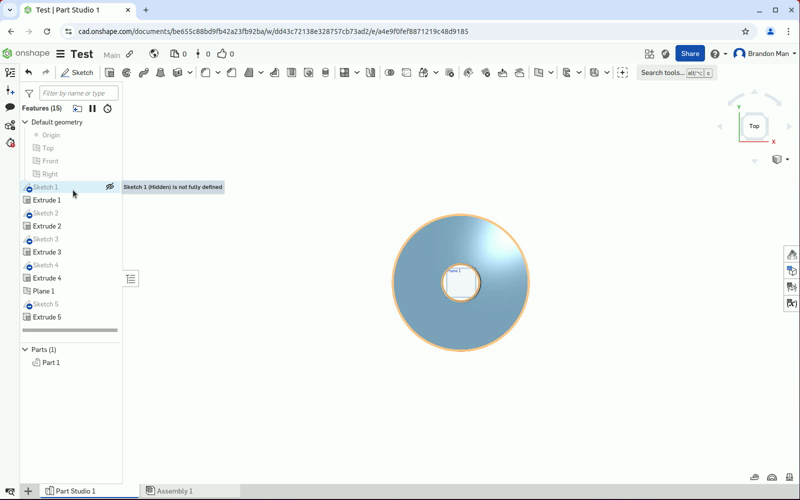
click(73, 189)
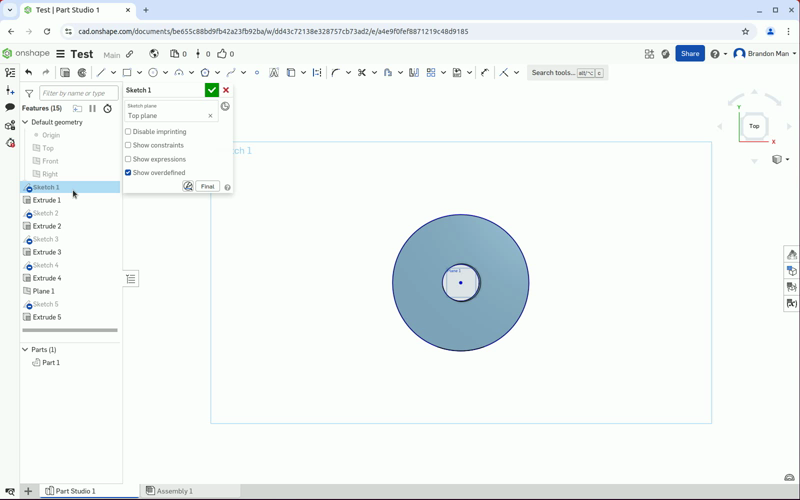
mouse_move(229, 92)
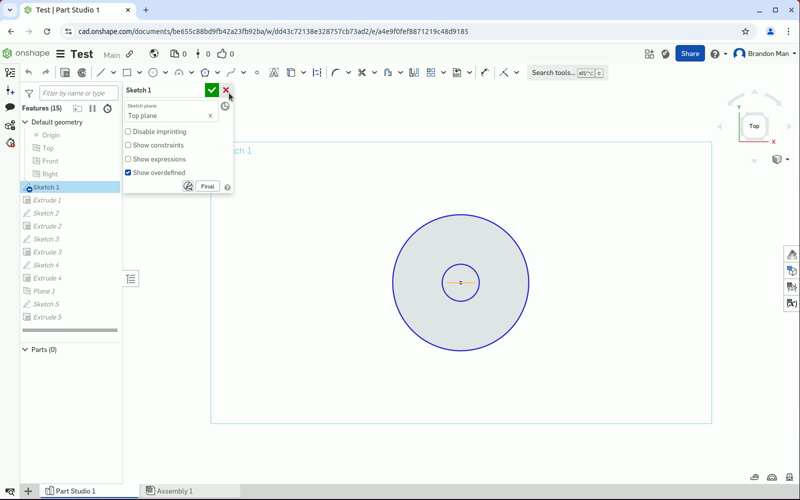
click(229, 92)
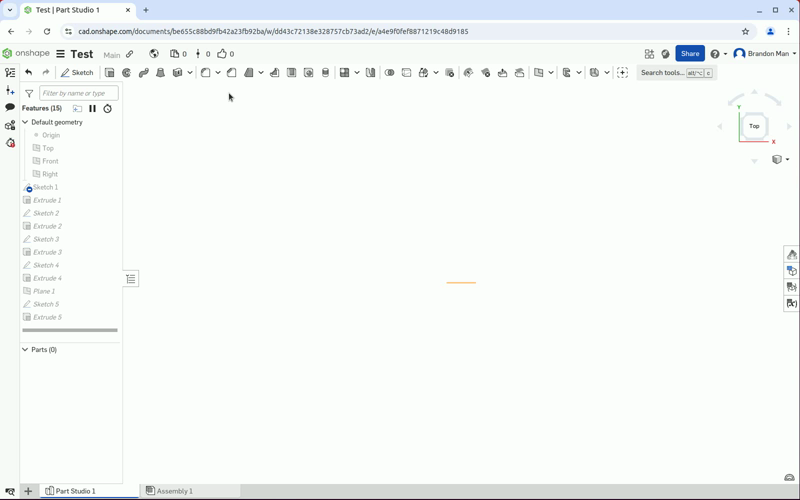
key(shift+s)
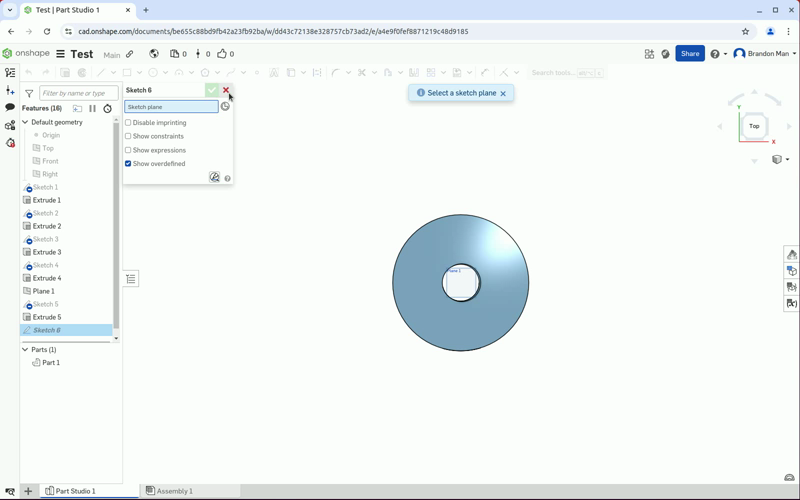
mouse_move(69, 293)
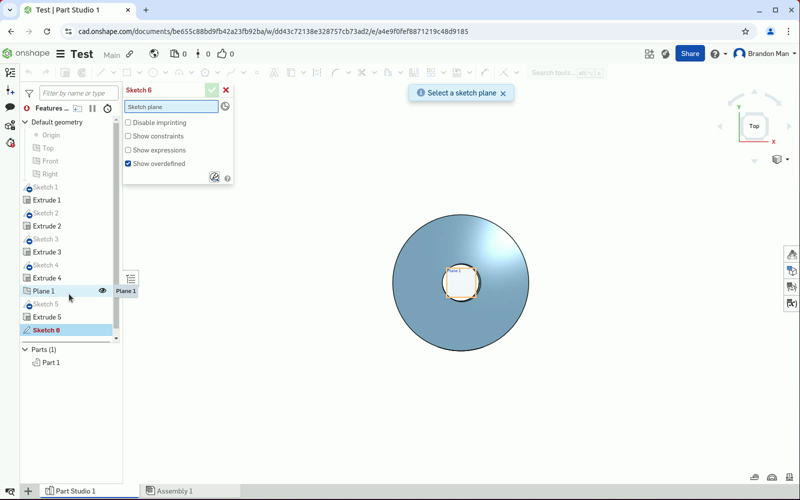
click(69, 293)
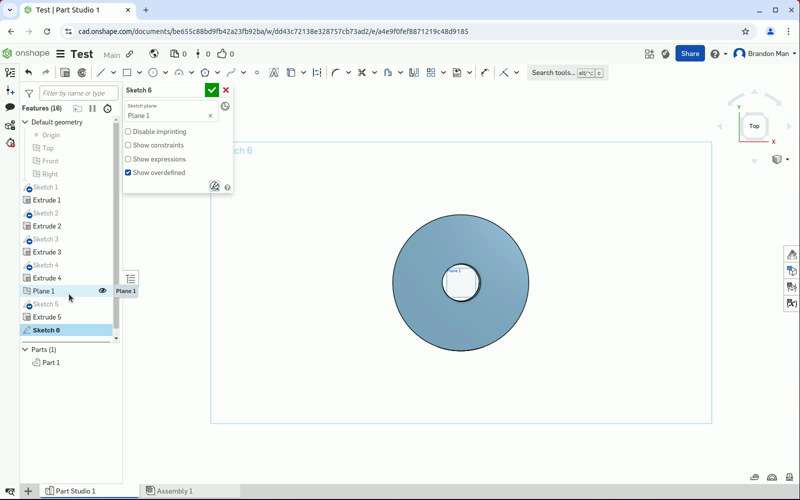
mouse_move(73, 352)
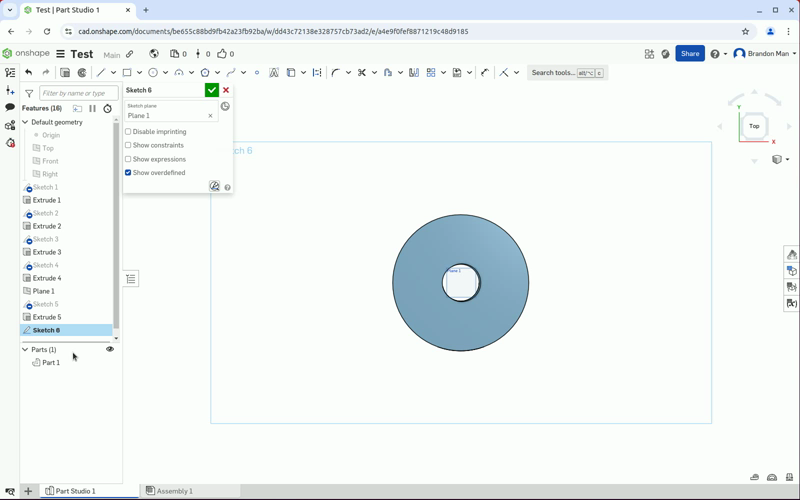
key(y)
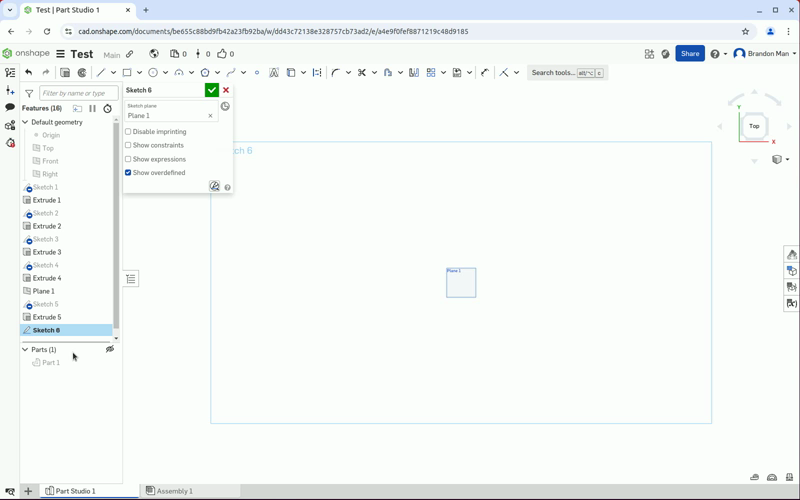
key(c)
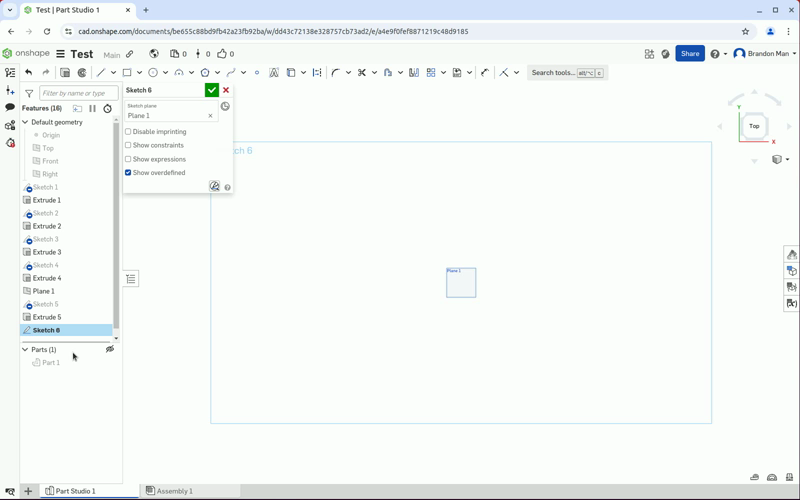
key_down(shift)
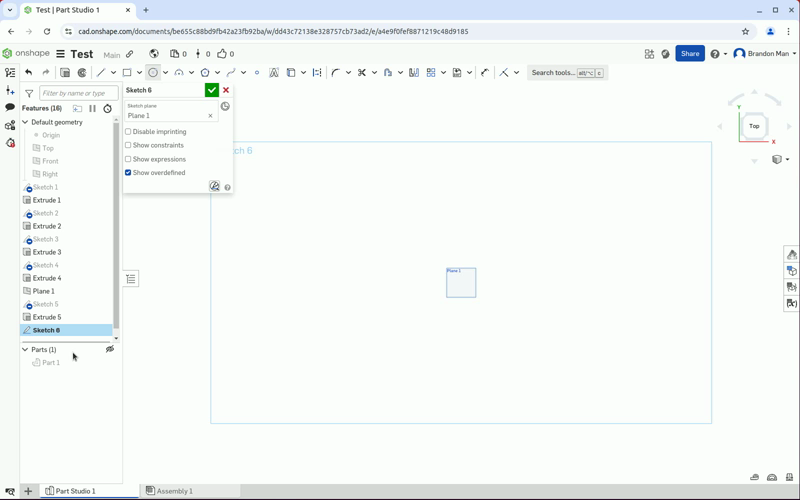
mouse_move(460, 282)
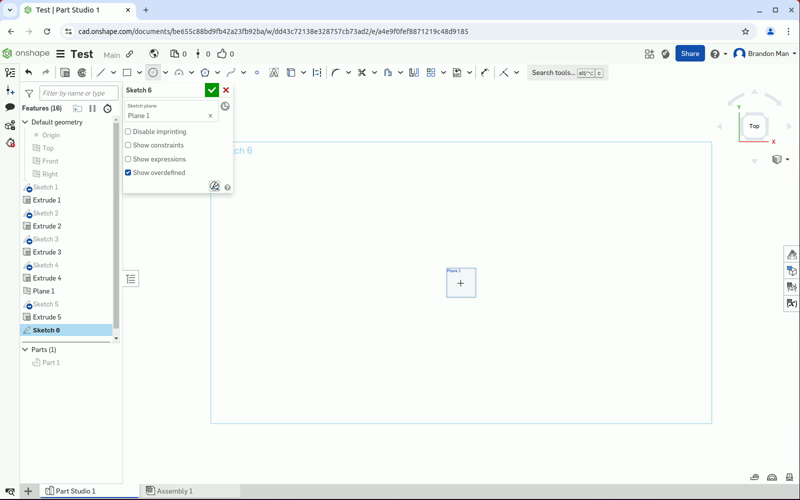
click(460, 282)
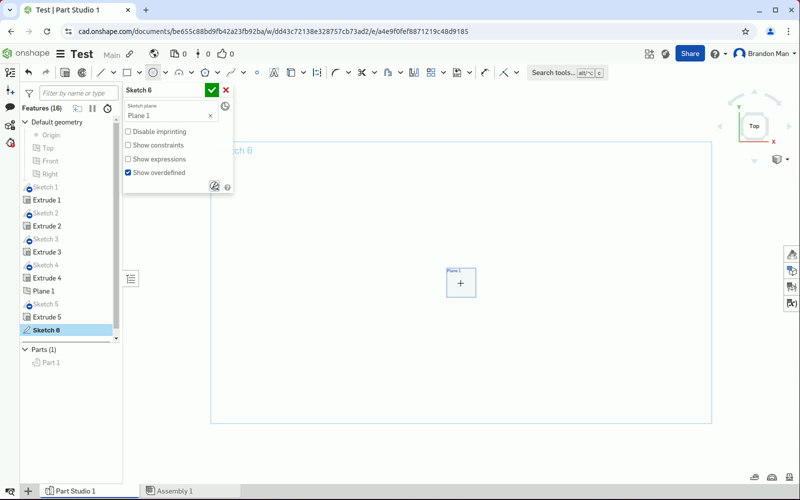
key_up(shift)
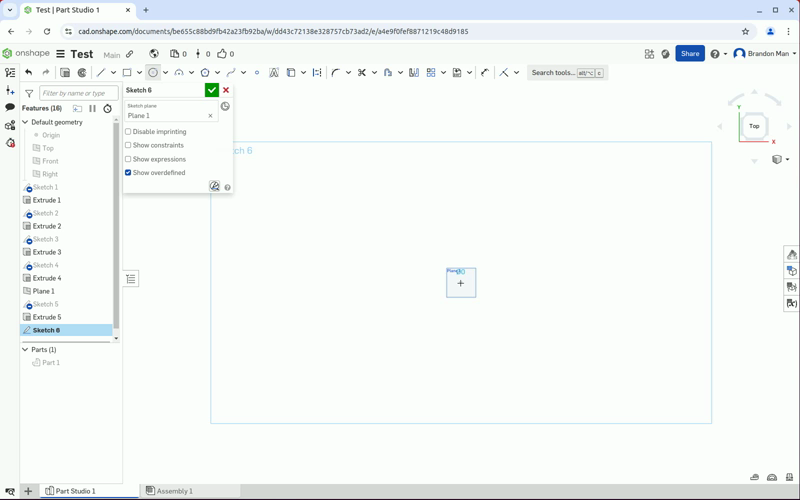
mouse_move(497, 282)
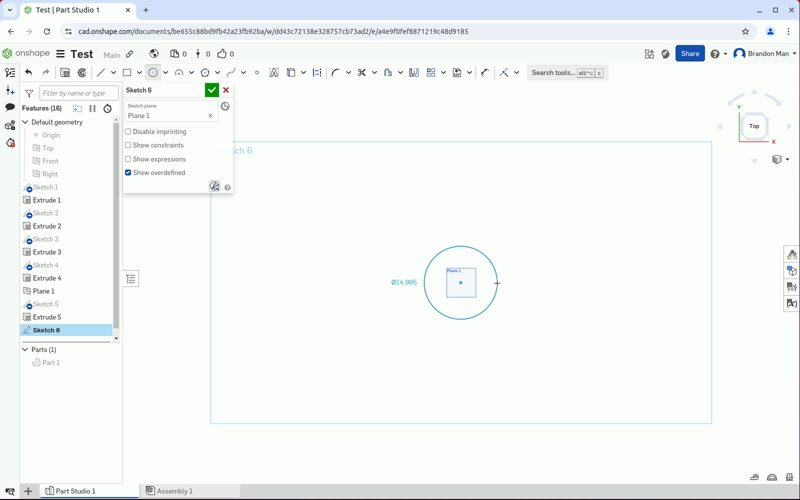
click(497, 282)
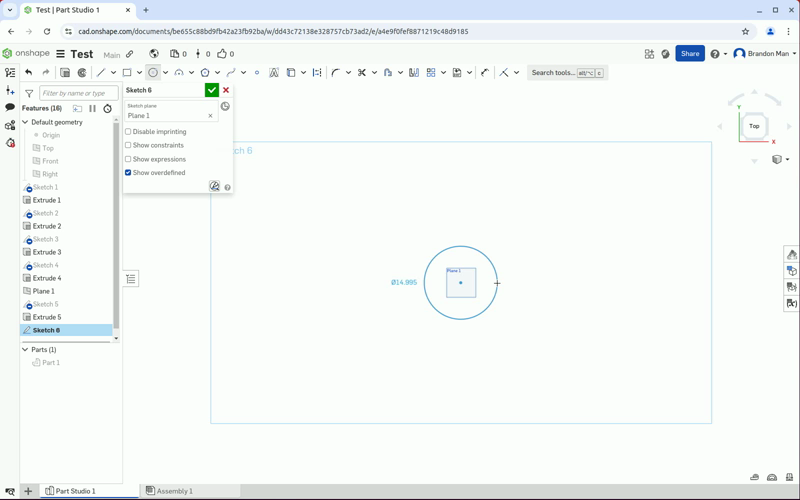
key(esc)
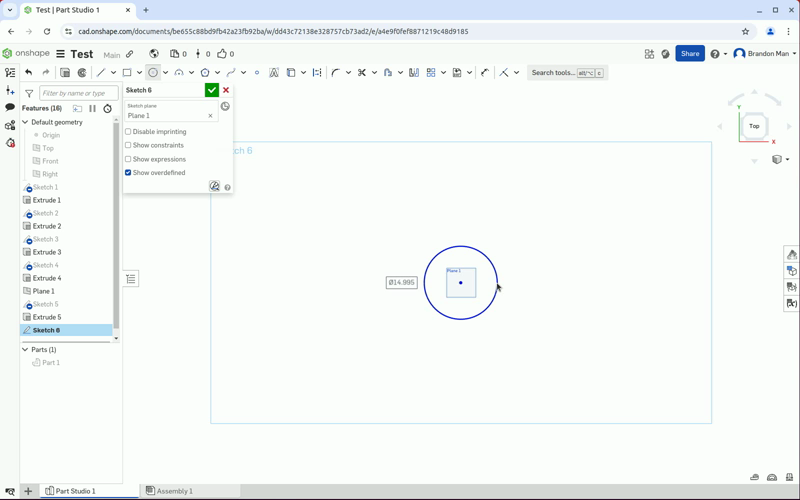
key(c)
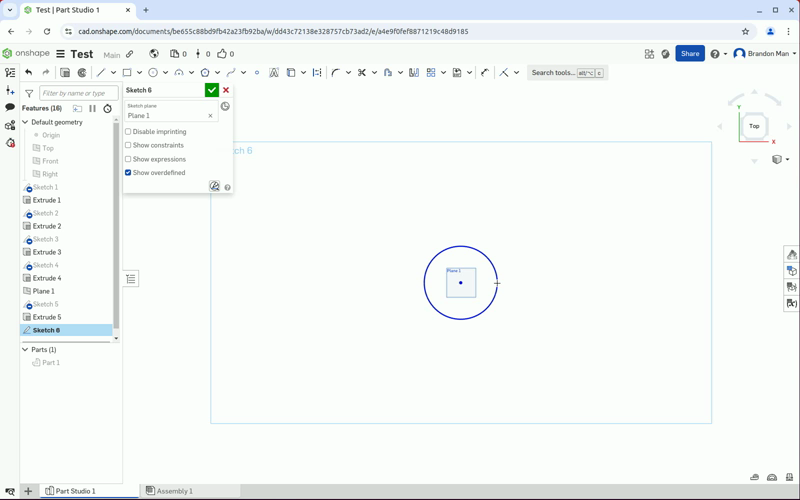
key_down(shift)
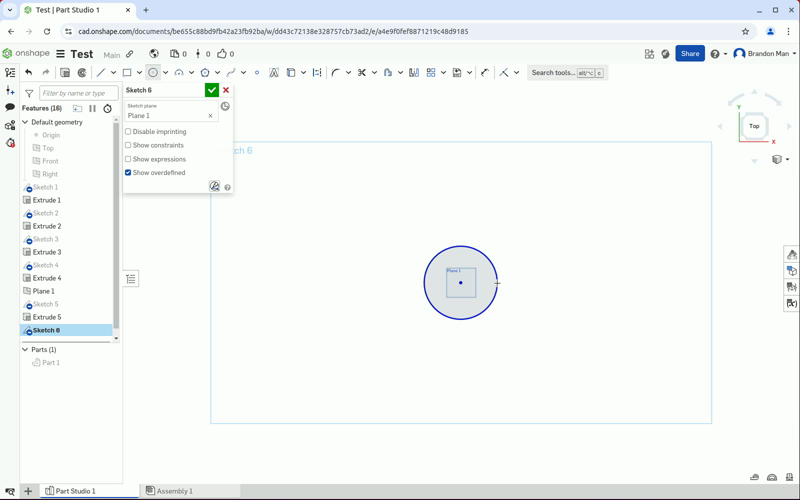
mouse_move(460, 282)
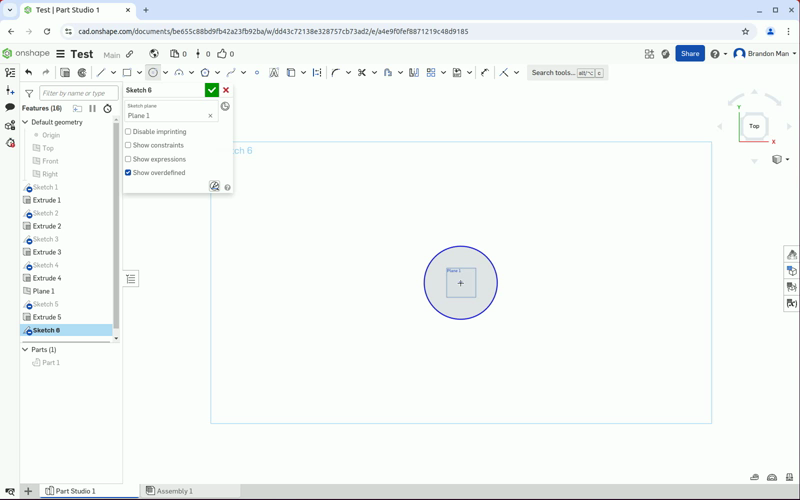
click(460, 282)
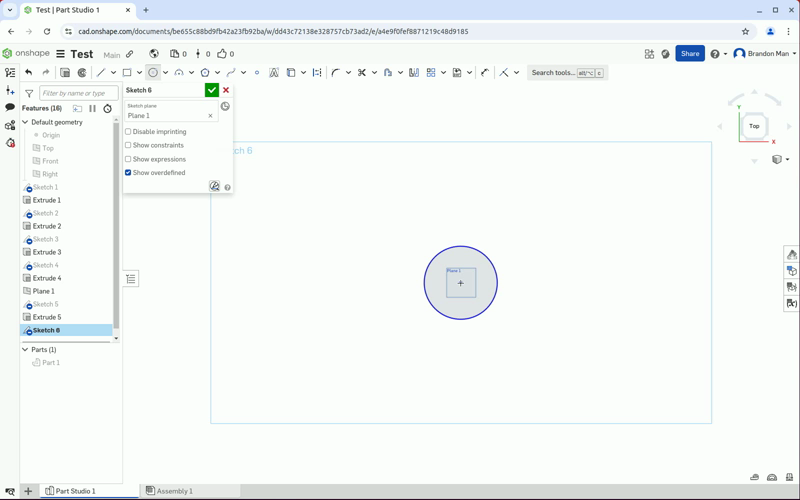
key_up(shift)
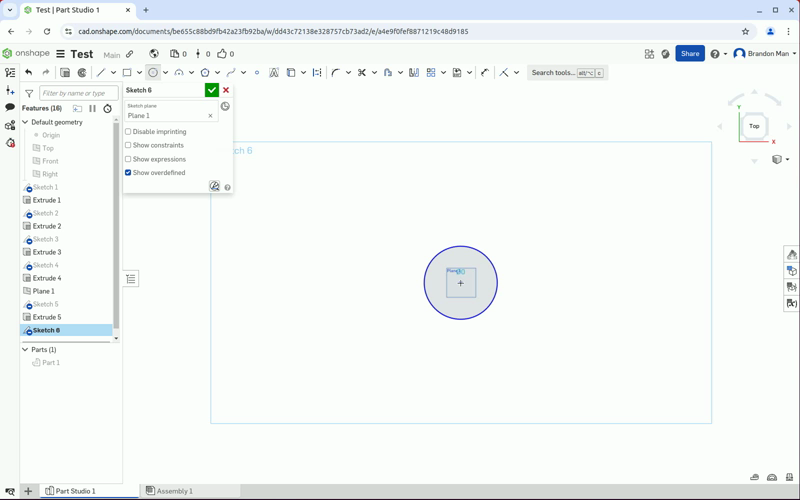
mouse_move(479, 282)
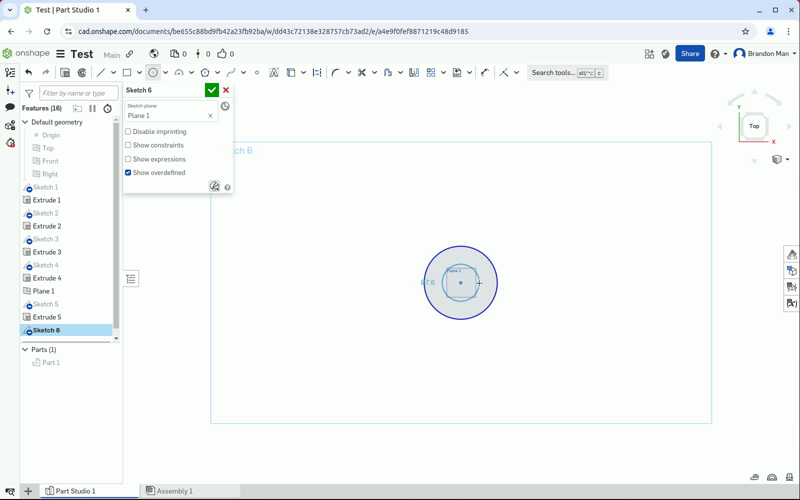
click(479, 282)
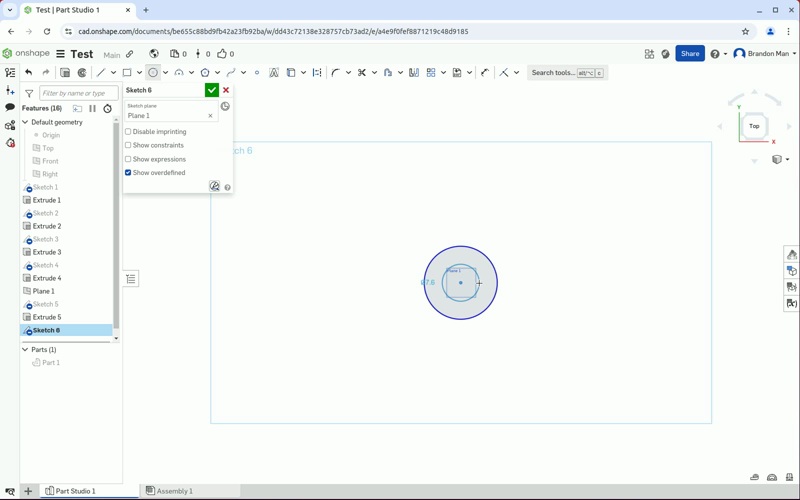
key(esc)
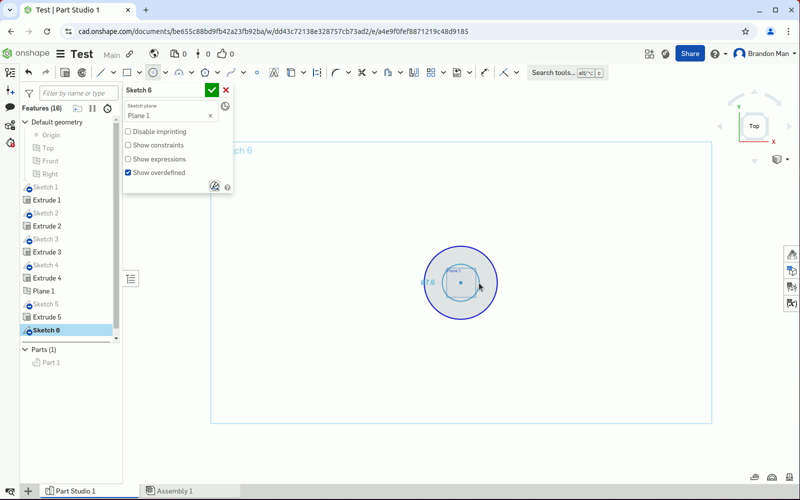
mouse_move(484, 281)
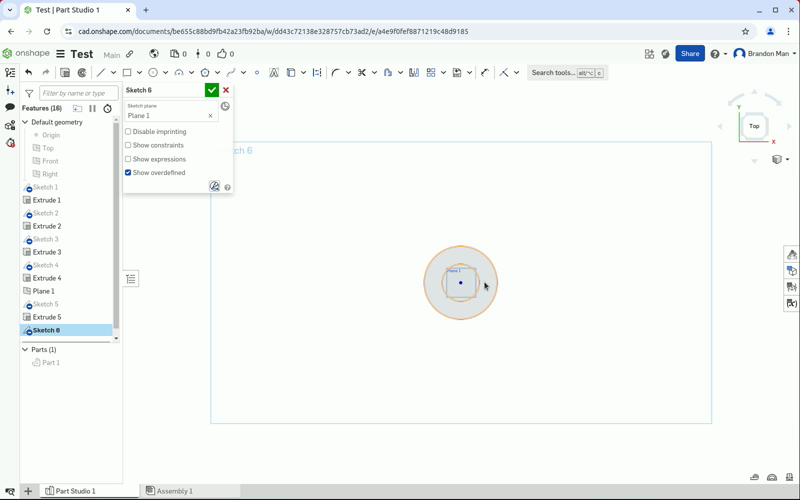
click(484, 281)
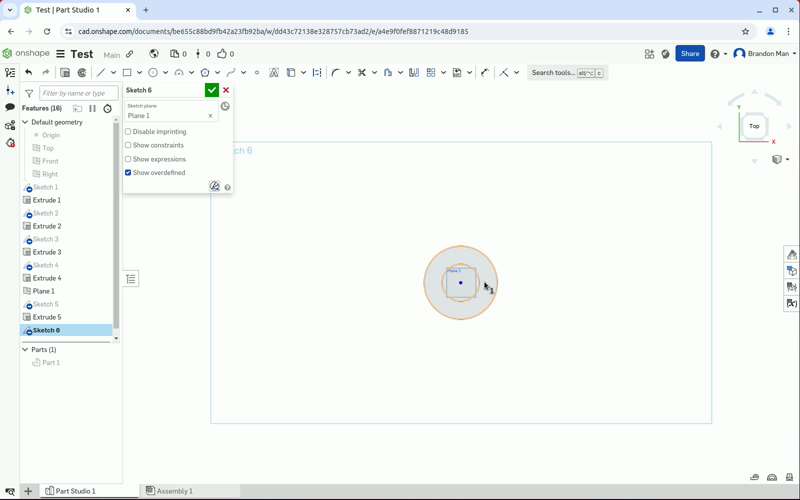
mouse_move(73, 352)
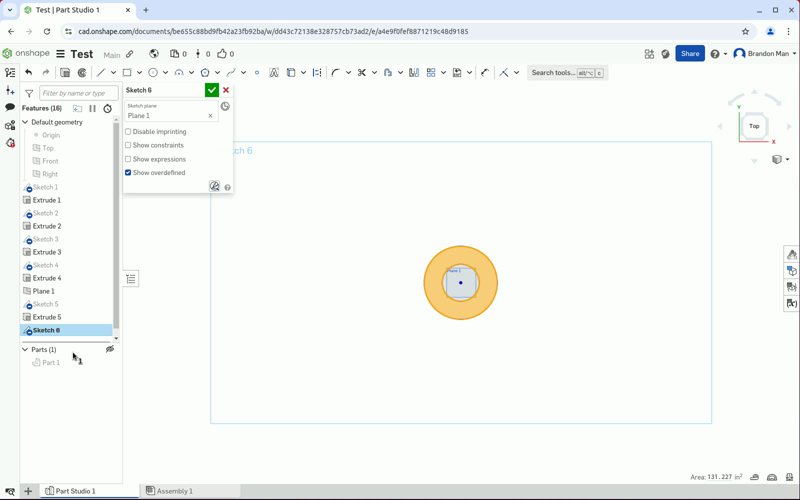
key(shift+y)
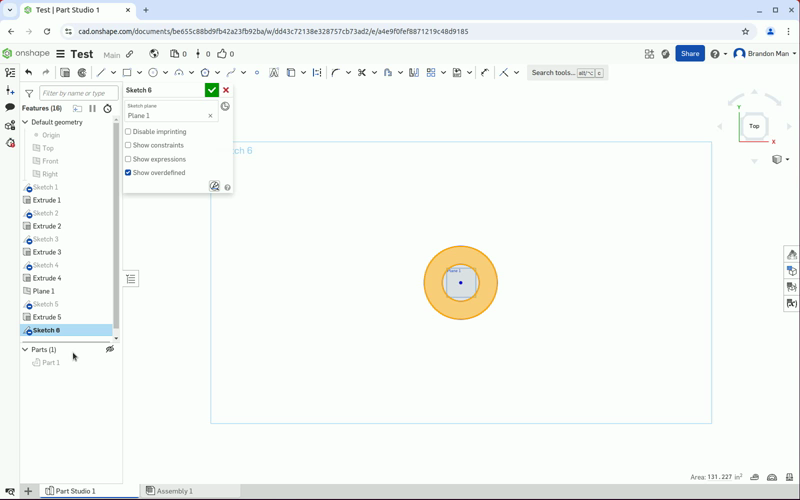
key(shift+e)
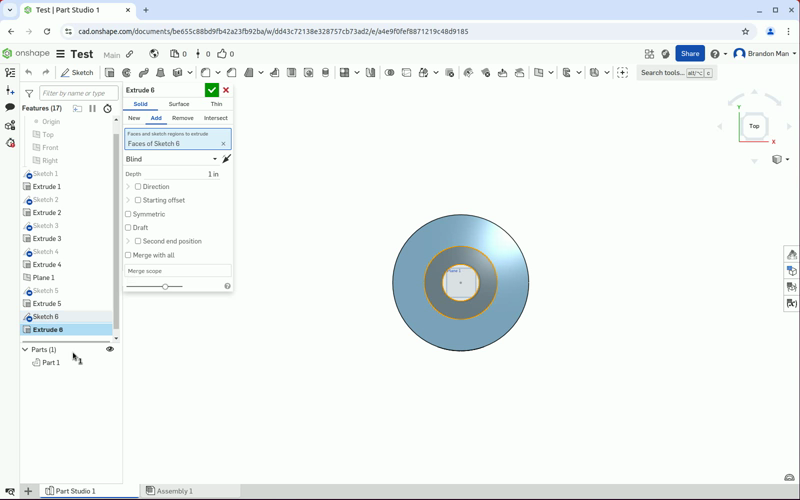
mouse_move(143, 106)
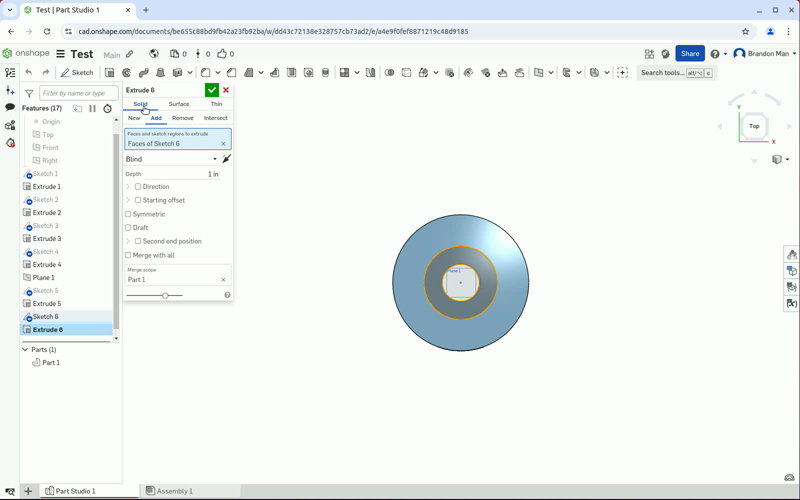
click(143, 106)
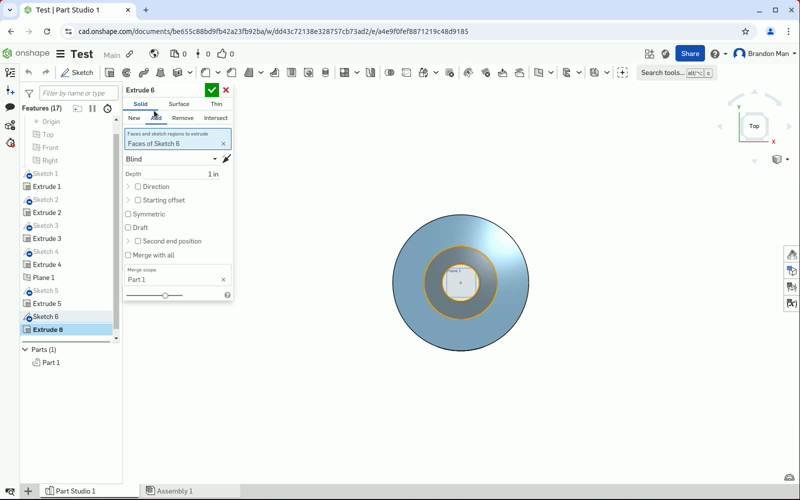
mouse_move(186, 120)
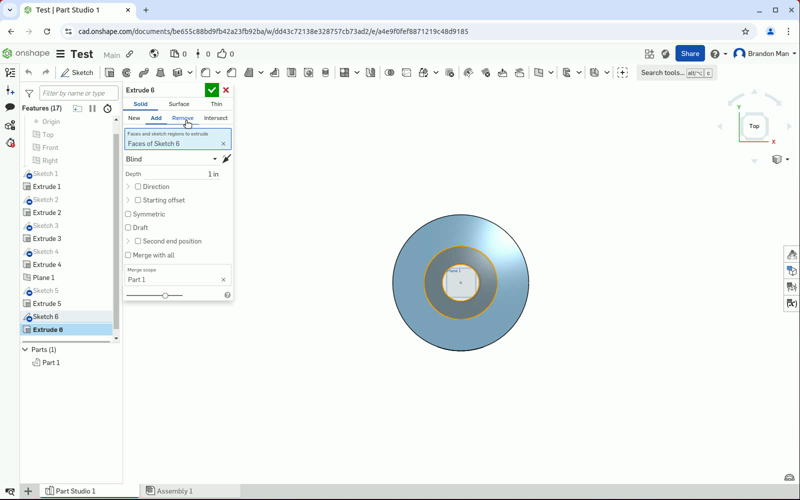
click(186, 120)
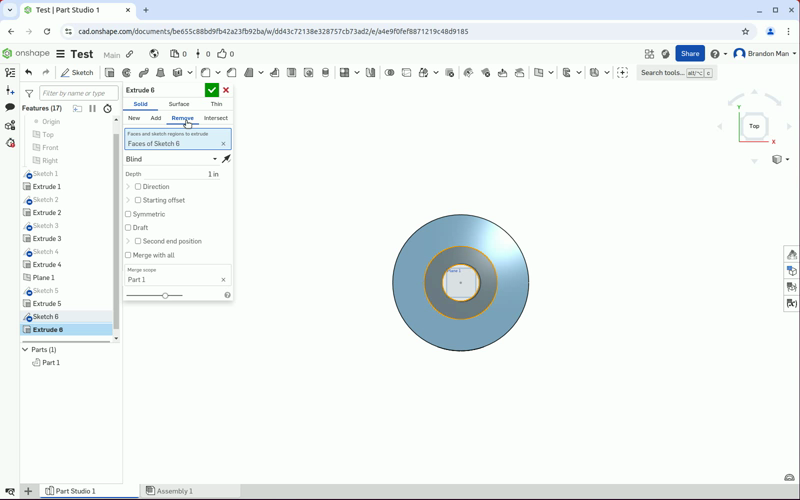
key(tab, 4)
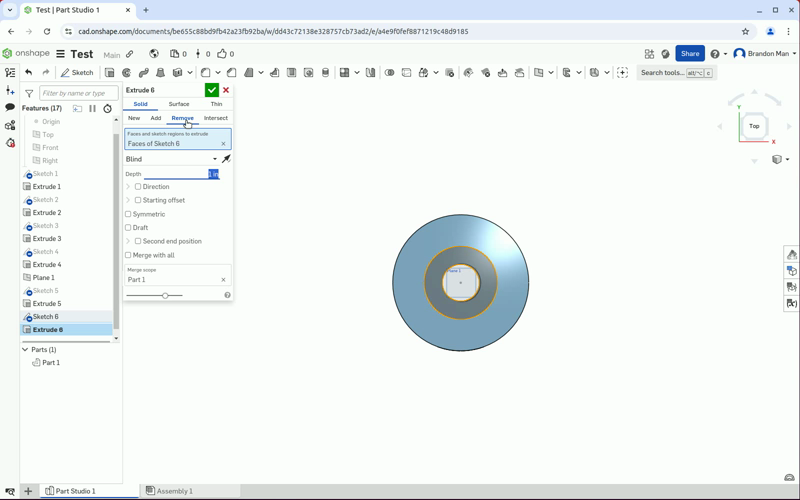
text(3.611)
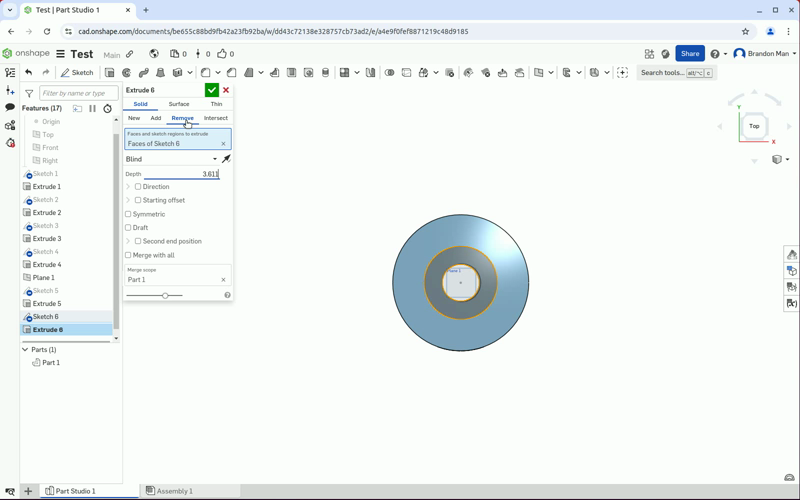
key(tab, 6)
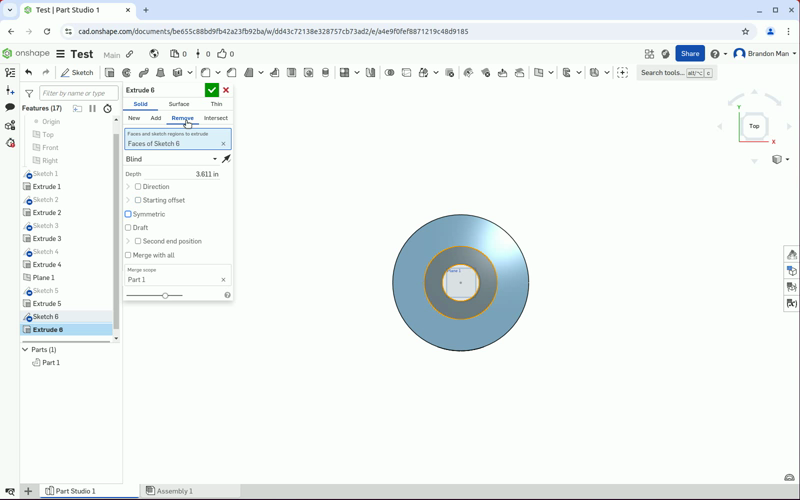
key(space)
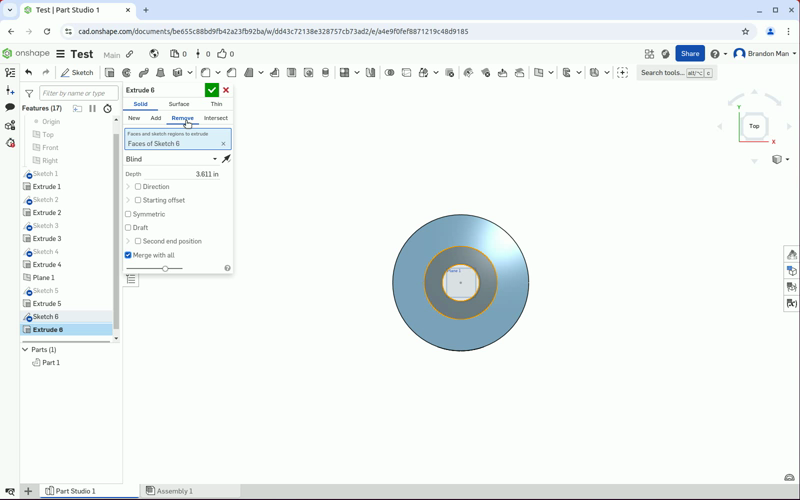
key(enter)
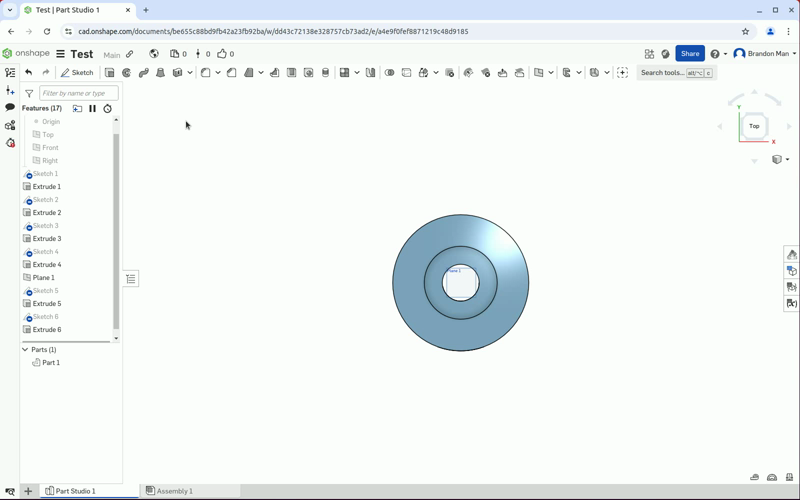
key(shift+h)
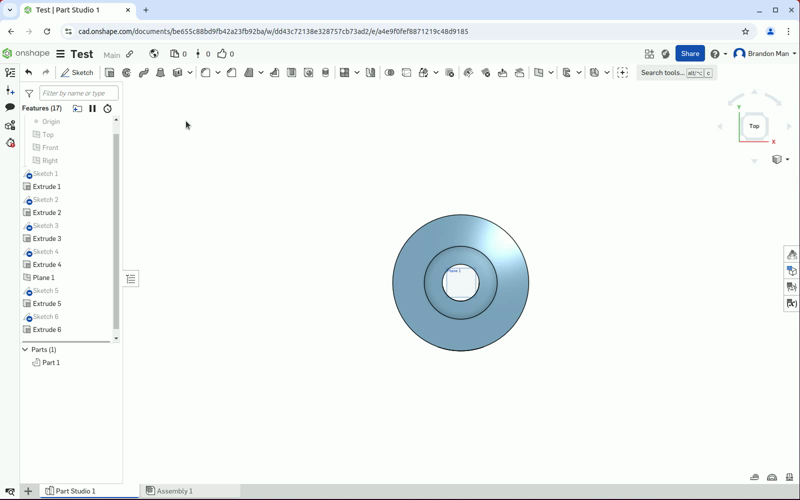
key(shift+h)
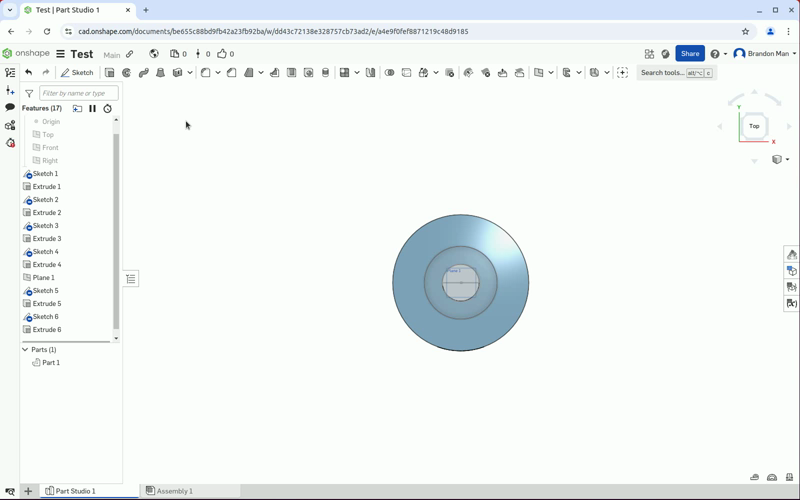
key(shift+7)
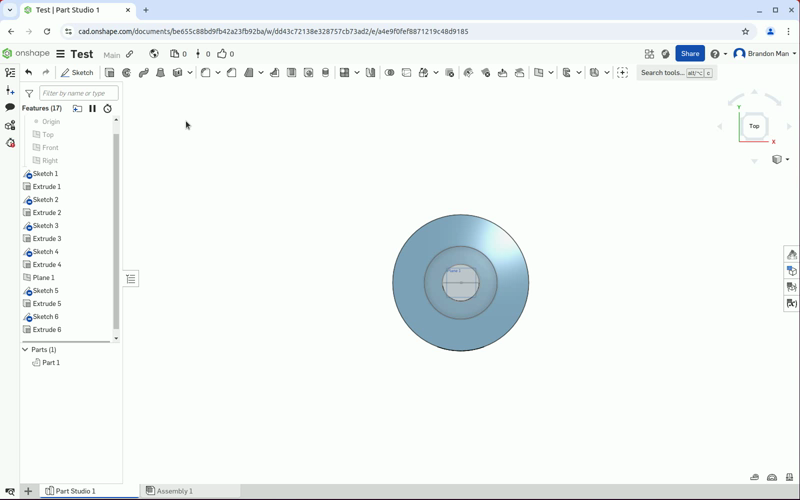
key(up, 3)
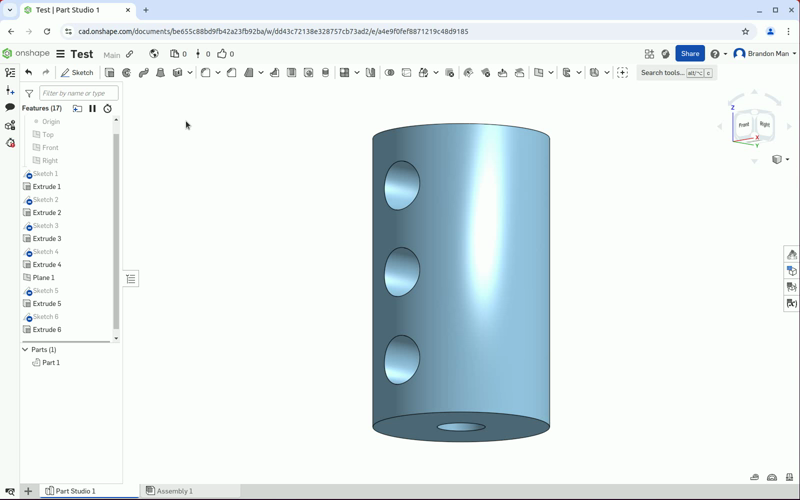
key(left, 3)
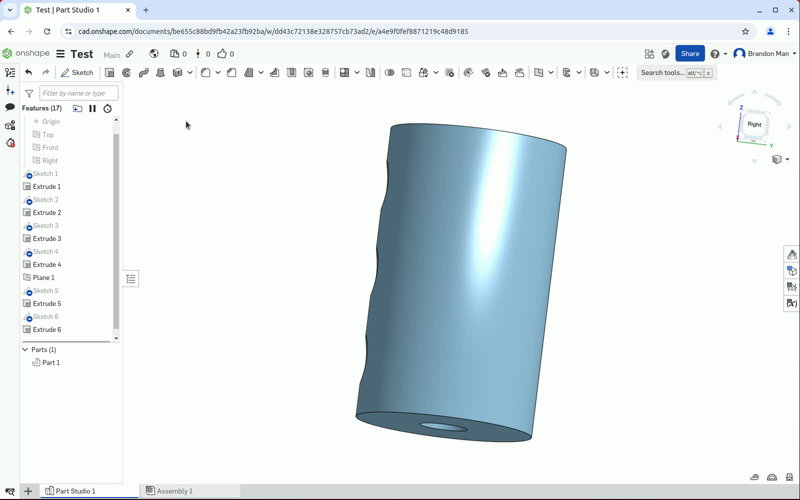
key(right, 3)
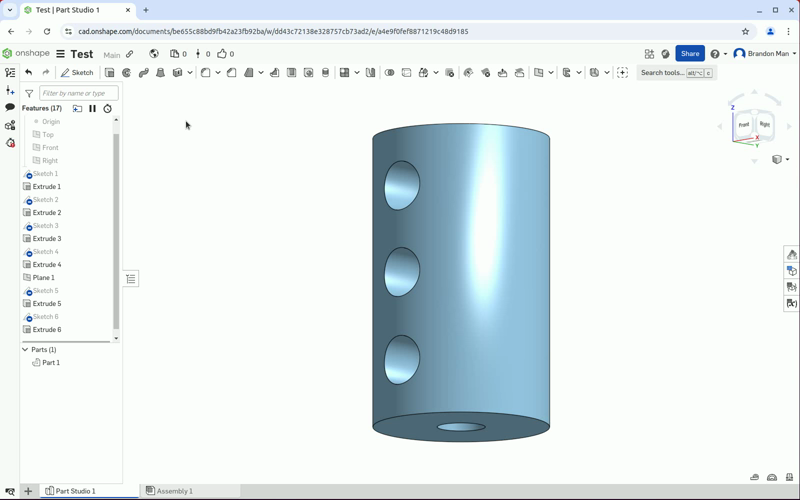
key(down, 3)
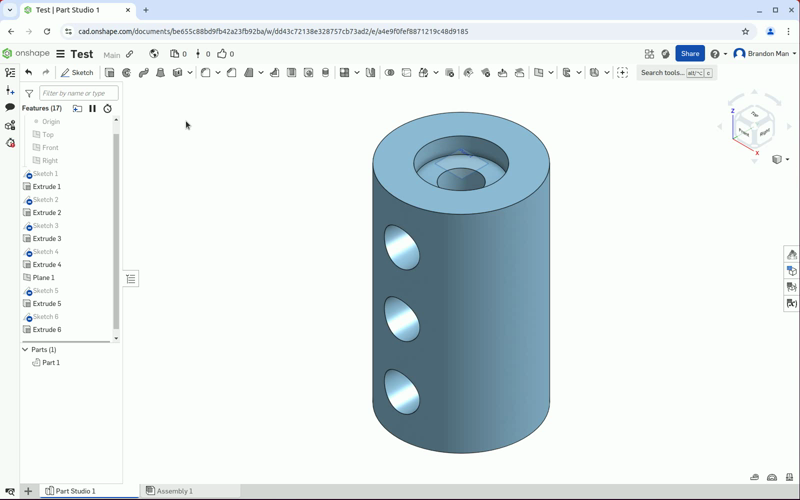
mouse_move(69, 176)
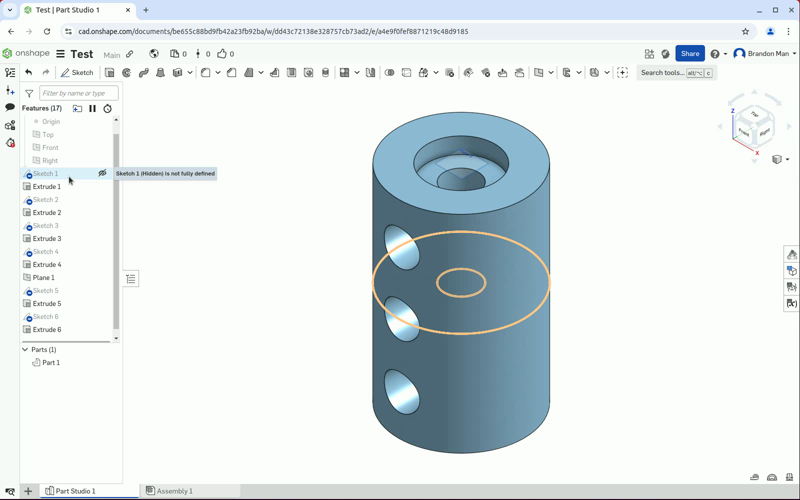
click(69, 176)